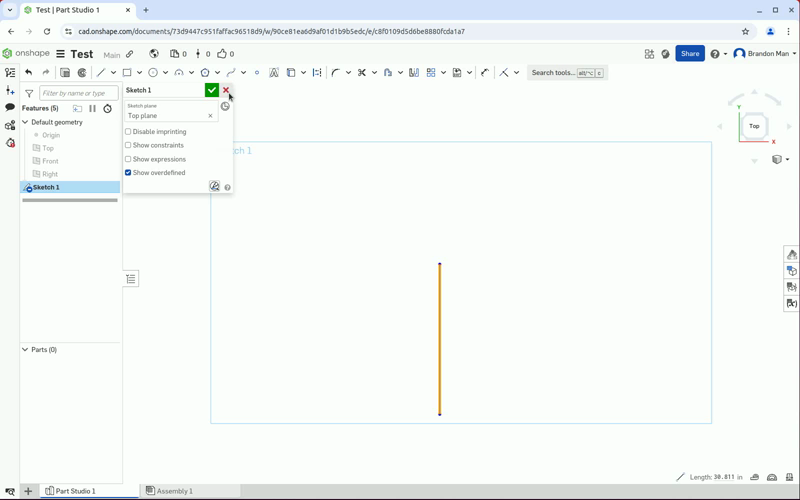
key(shift+h)
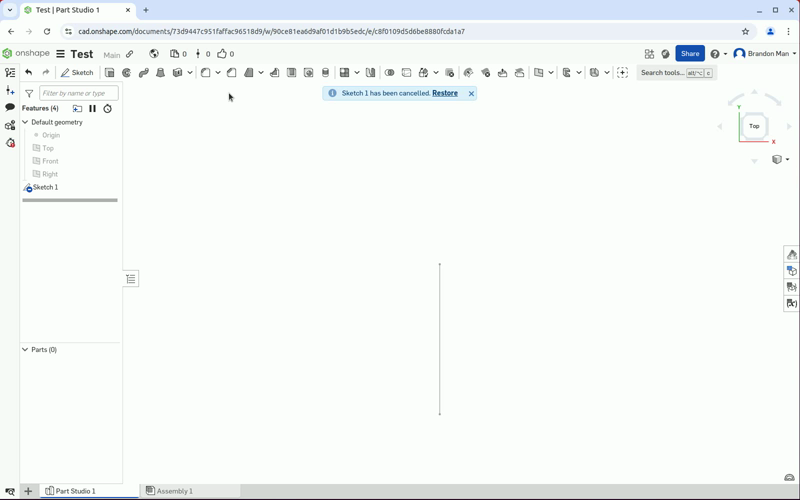
mouse_move(73, 352)
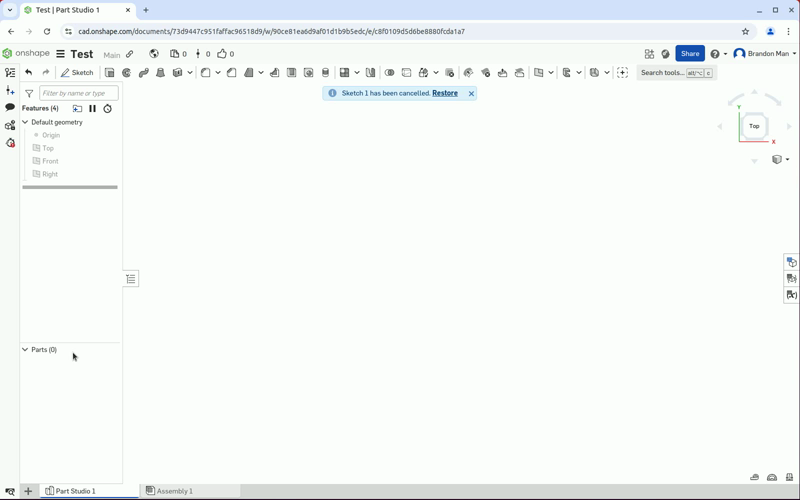
key(y)
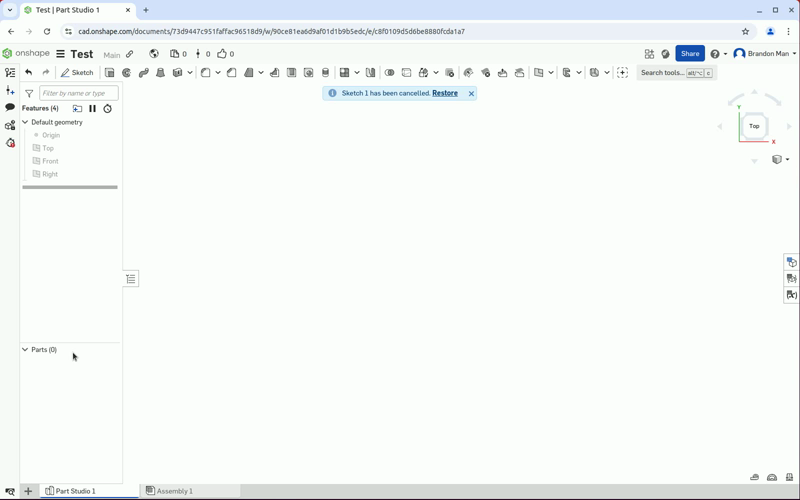
key(shift+p)
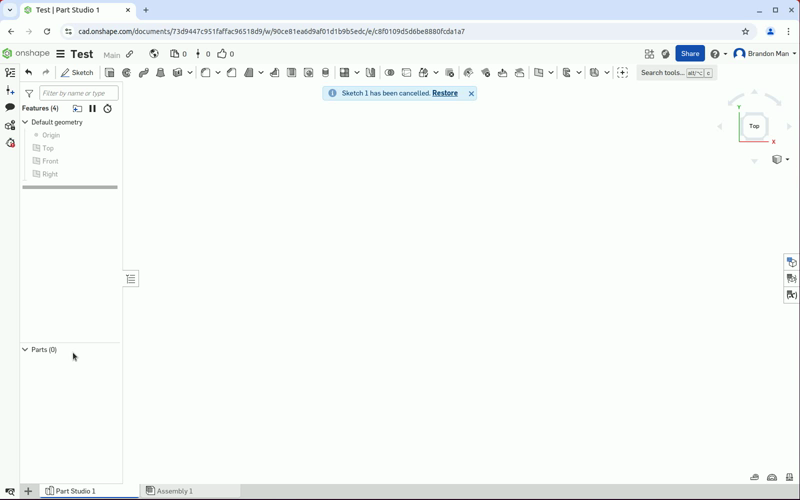
key(space)
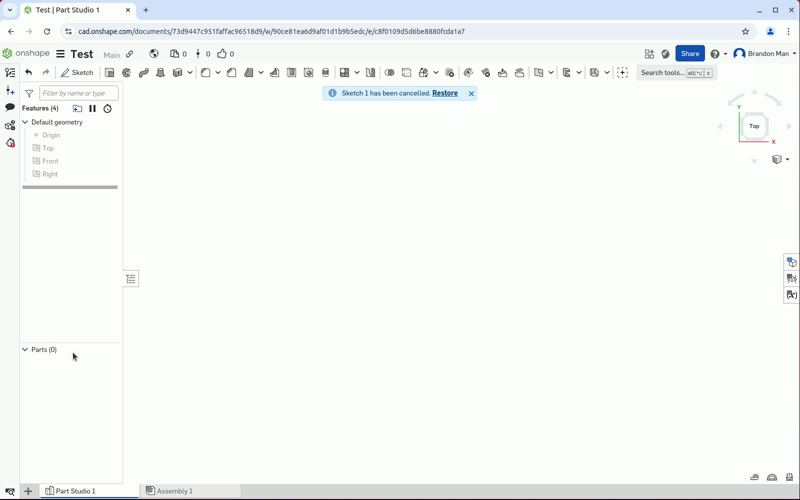
key_down(shift)
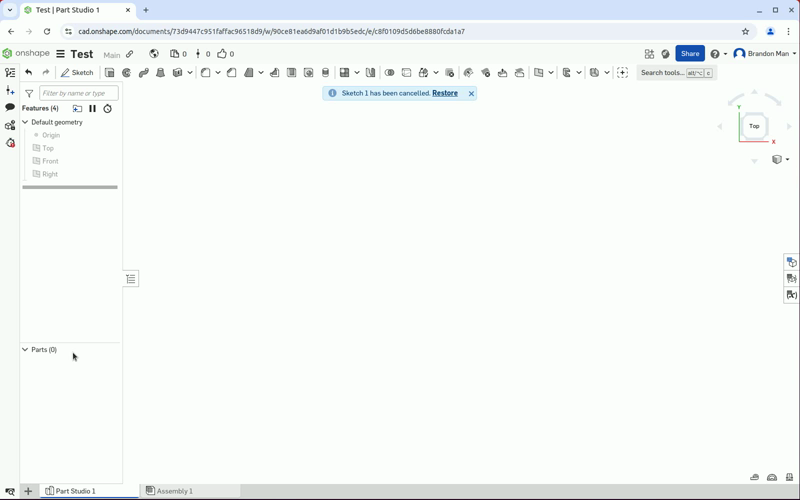
key(up)
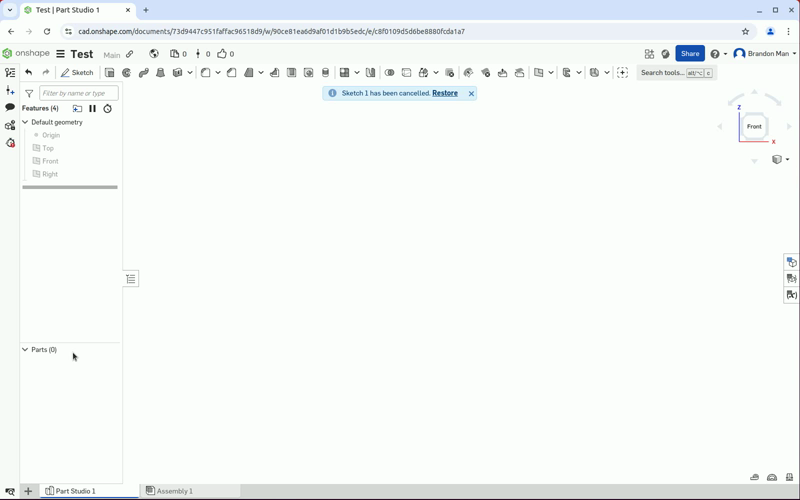
key_up(shift)
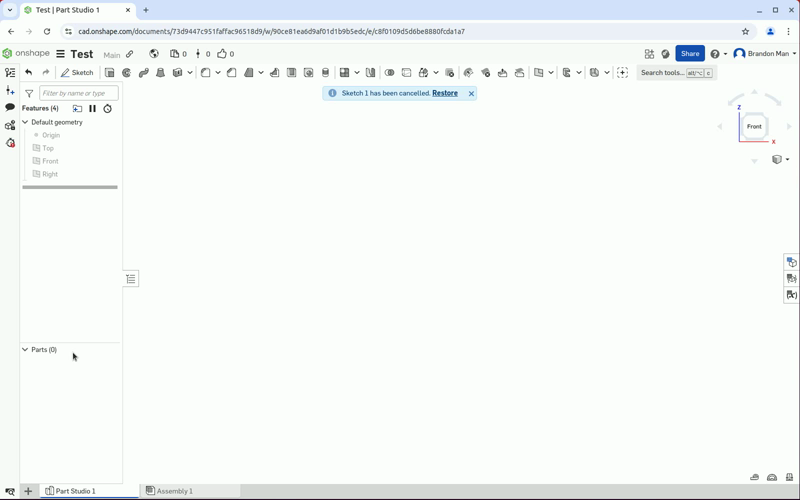
mouse_move(73, 352)
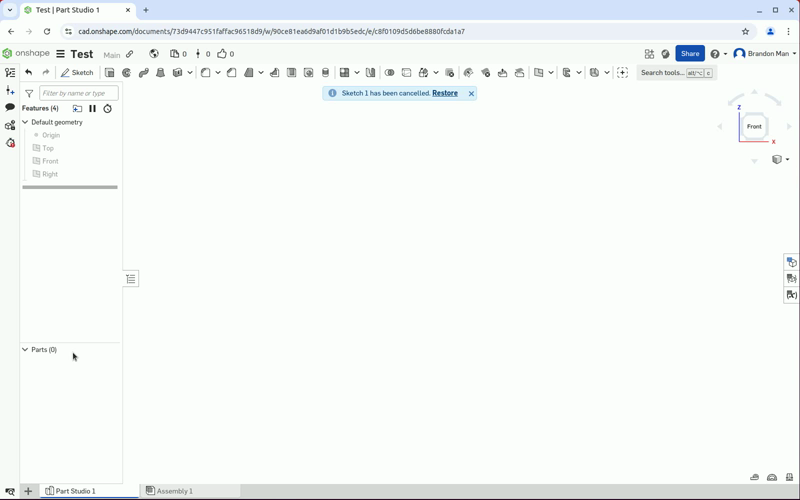
key(shift+y)
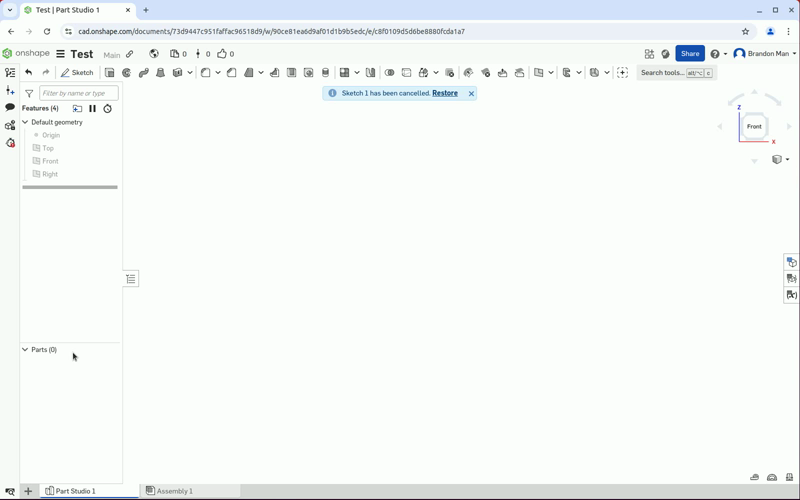
key(shift+s)
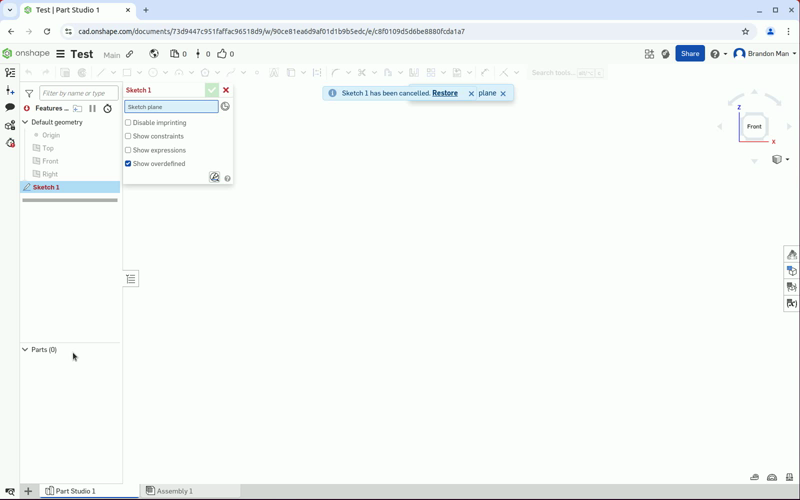
mouse_move(73, 163)
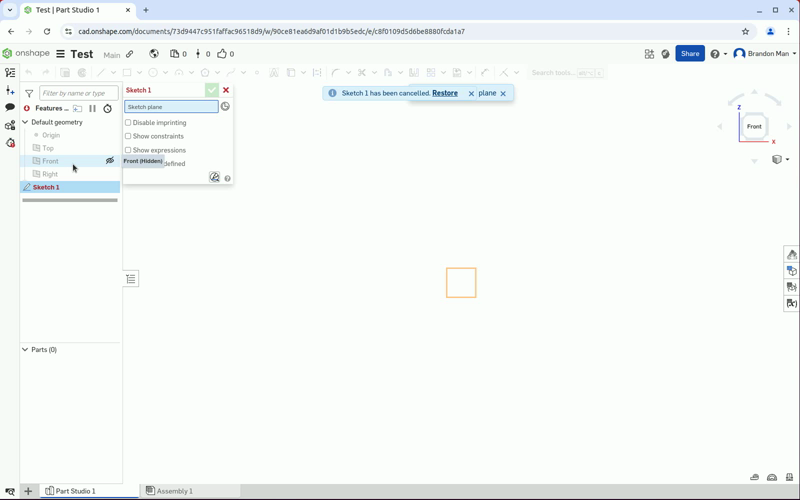
click(73, 163)
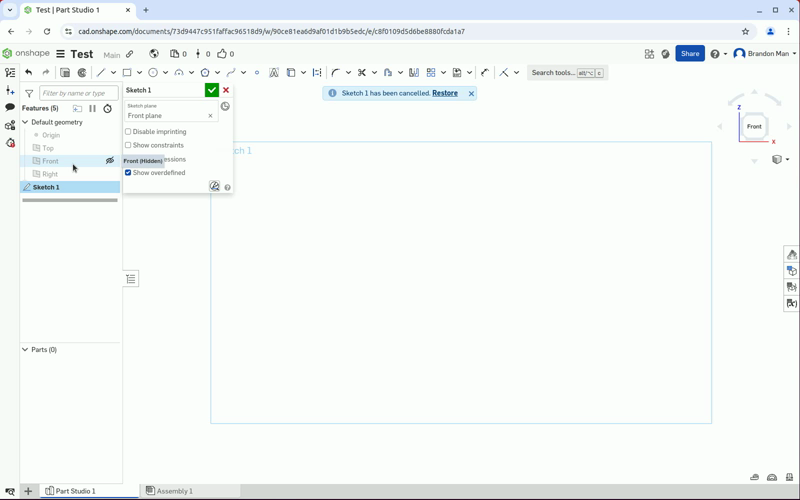
mouse_move(73, 352)
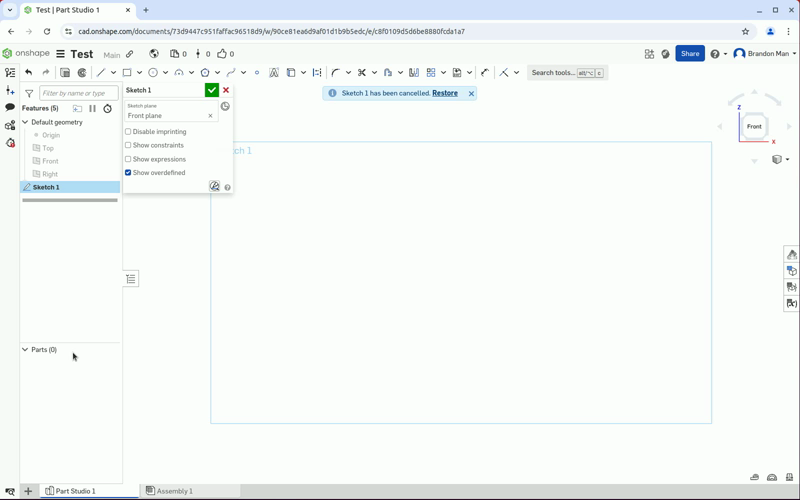
key(y)
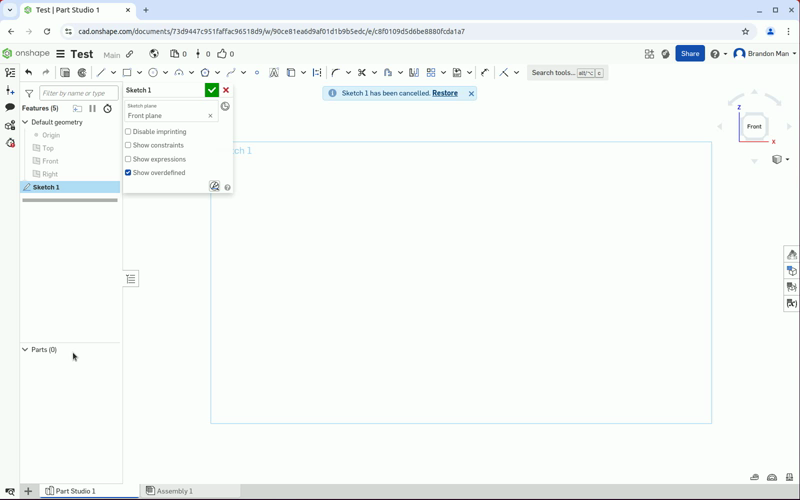
key(l)
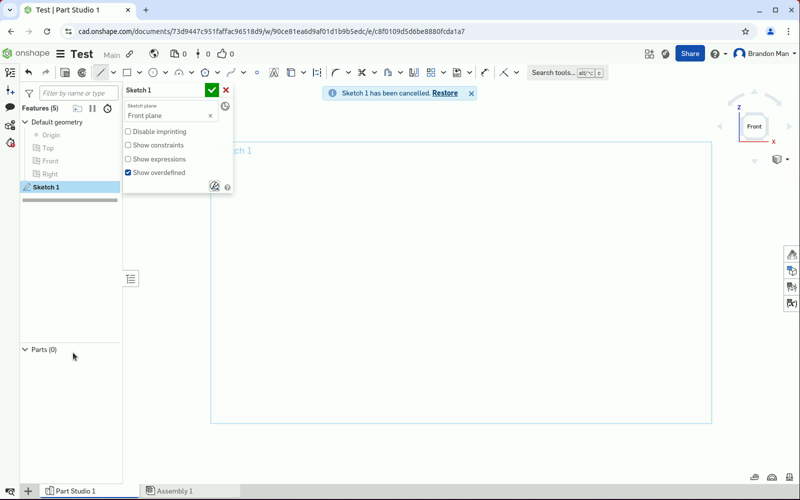
key_down(shift)
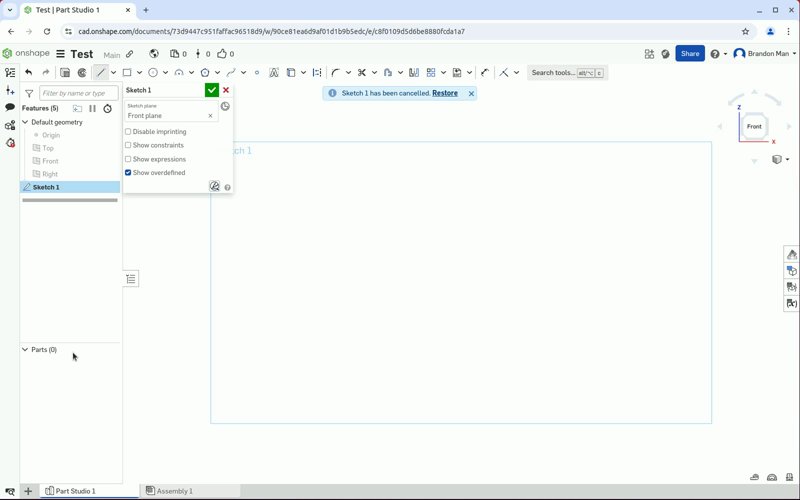
mouse_move(460, 282)
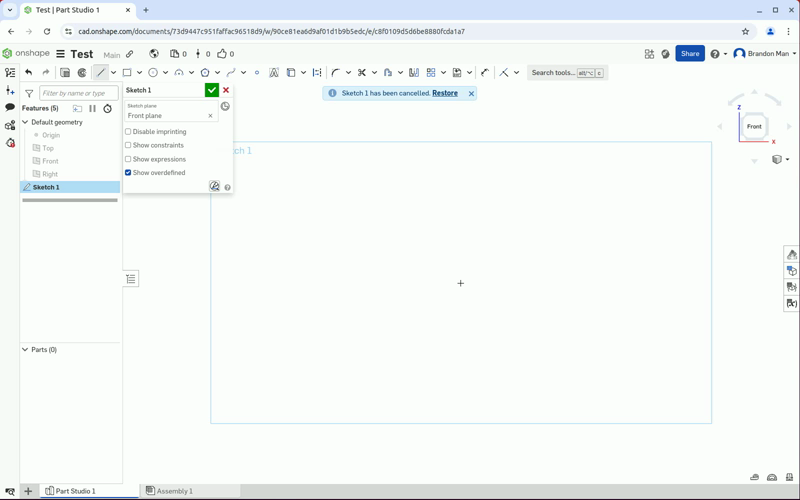
click(460, 282)
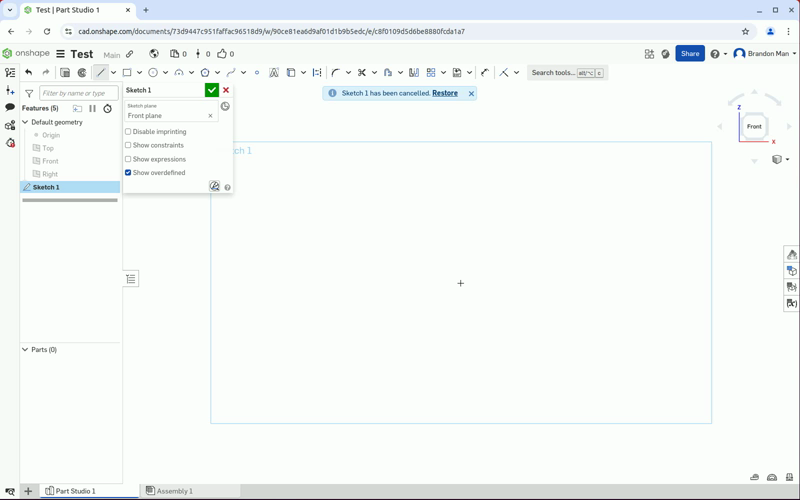
key_up(shift)
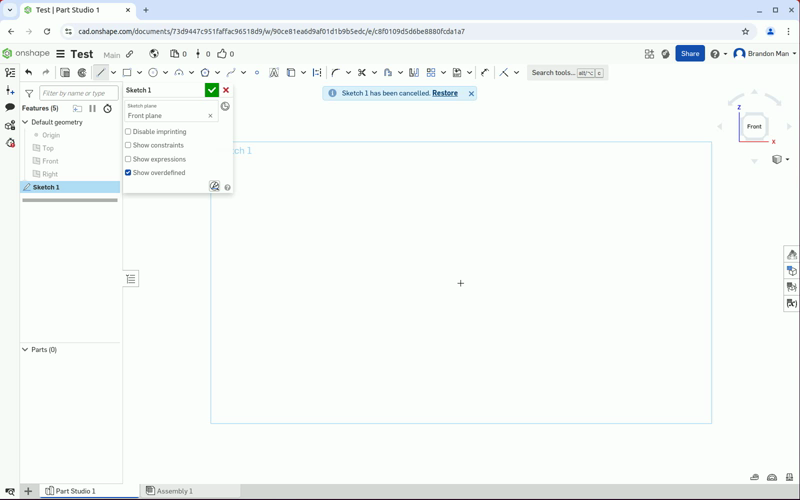
key_down(shift)
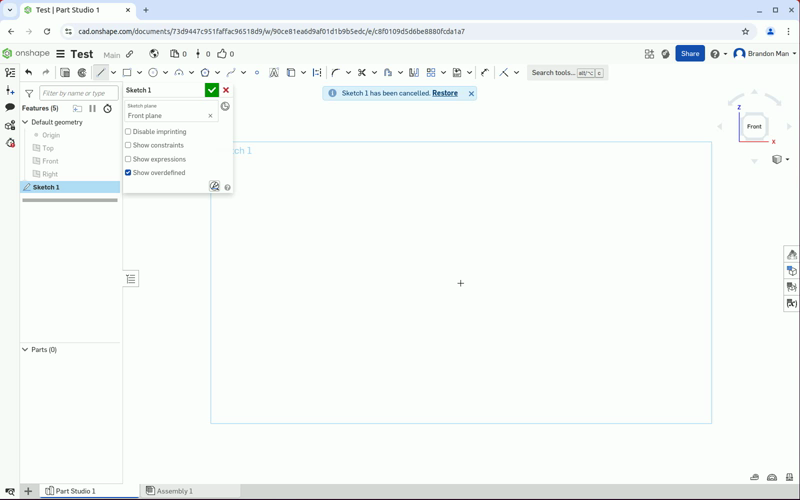
mouse_move(573, 282)
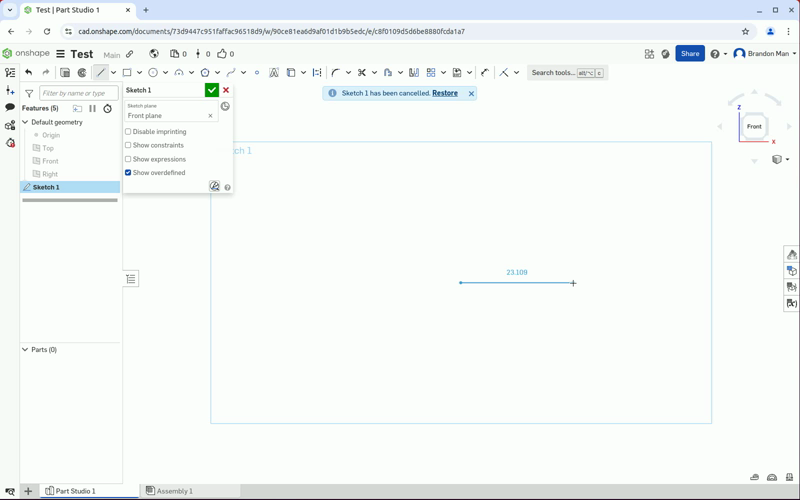
click(573, 282)
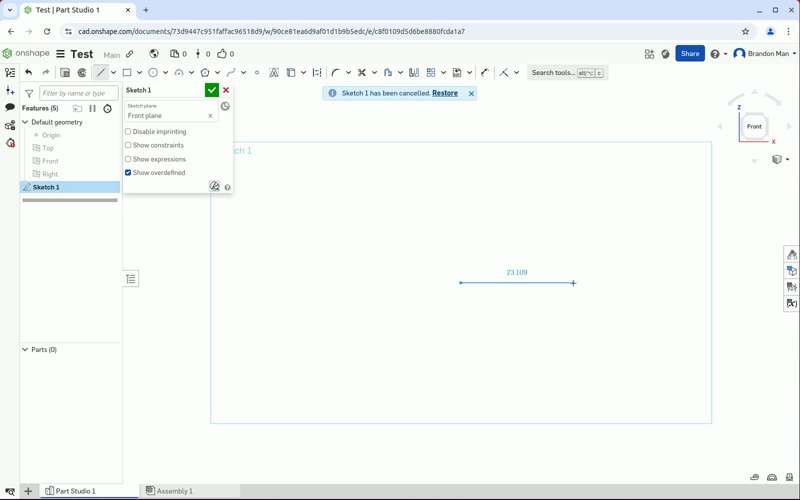
key_up(shift)
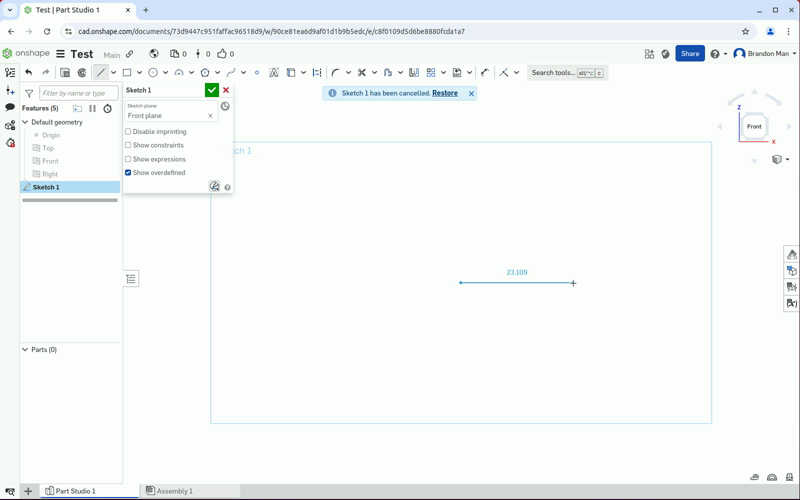
key_down(shift)
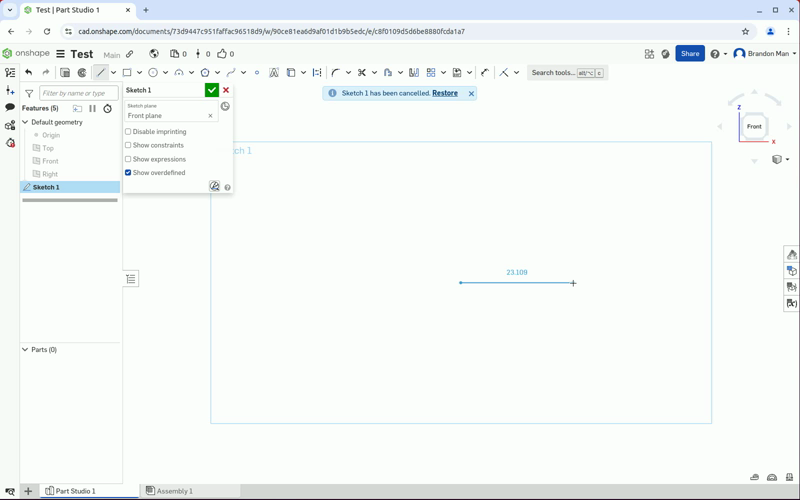
mouse_move(589, 282)
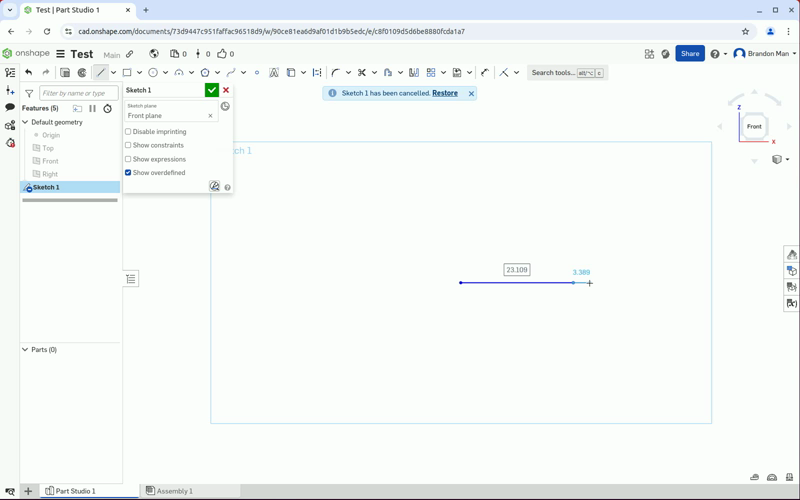
mouse_move(573, 274)
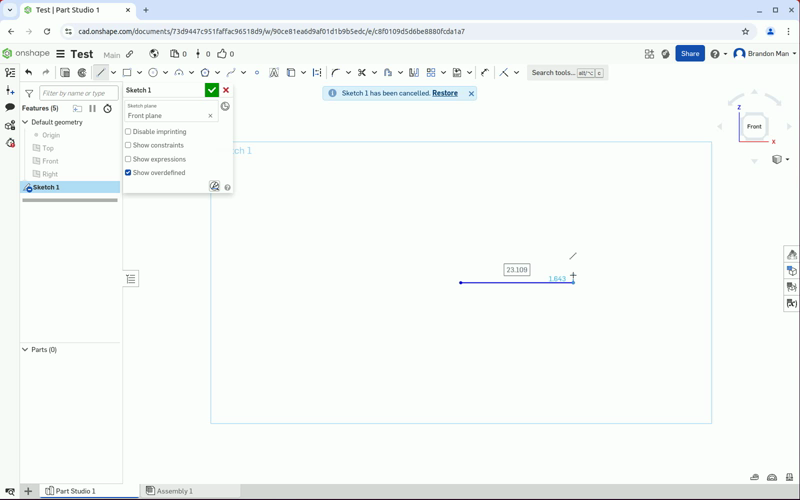
click(573, 274)
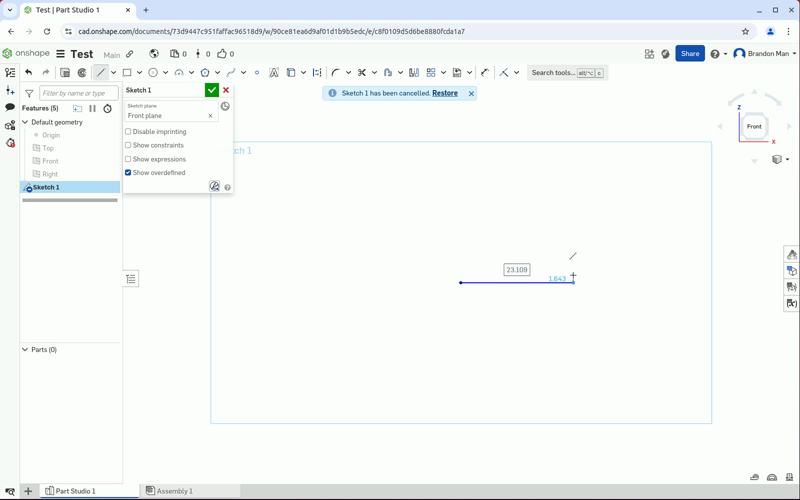
key_up(shift)
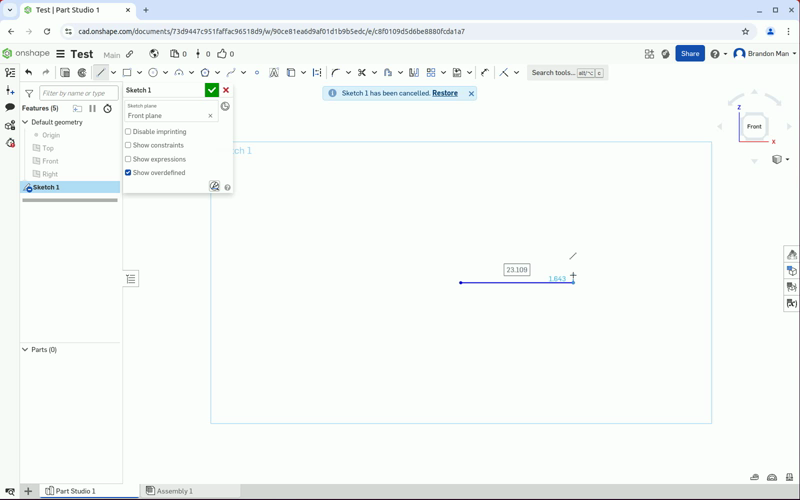
key(esc)
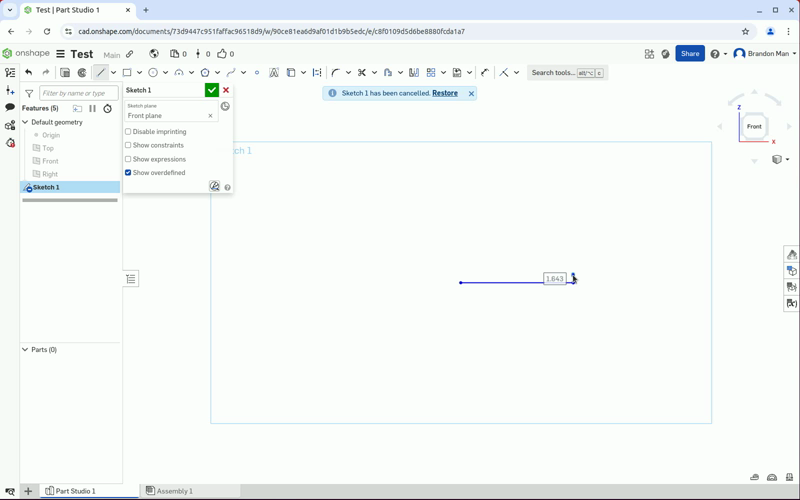
key(a)
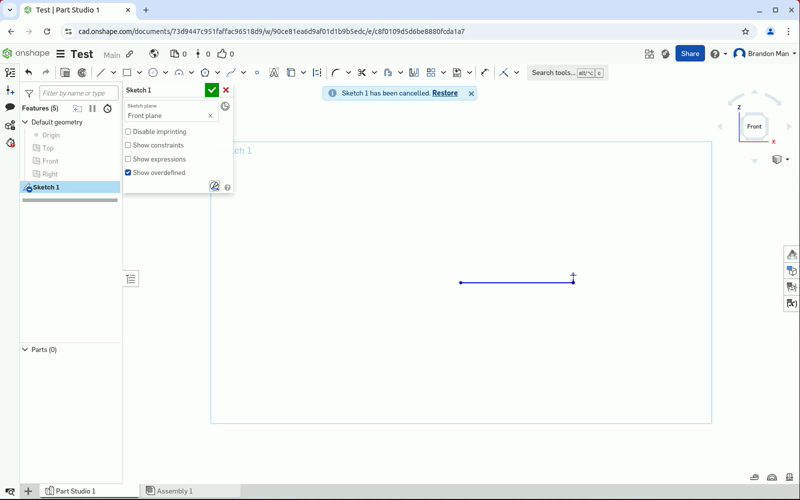
mouse_move(573, 274)
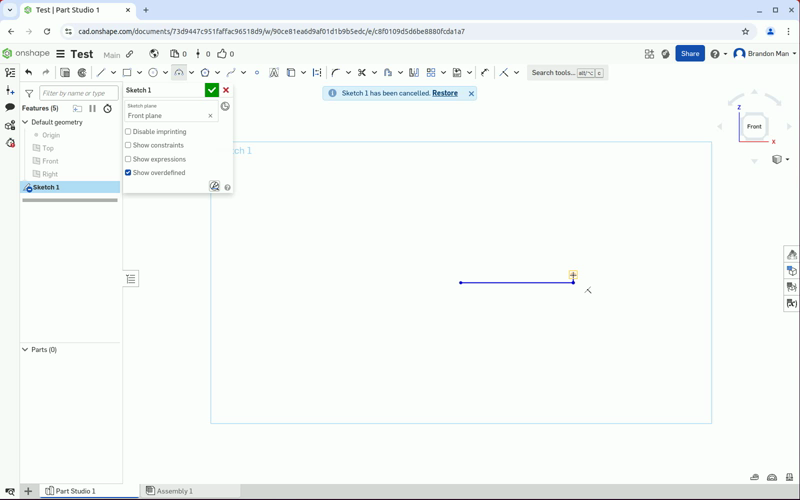
click(573, 274)
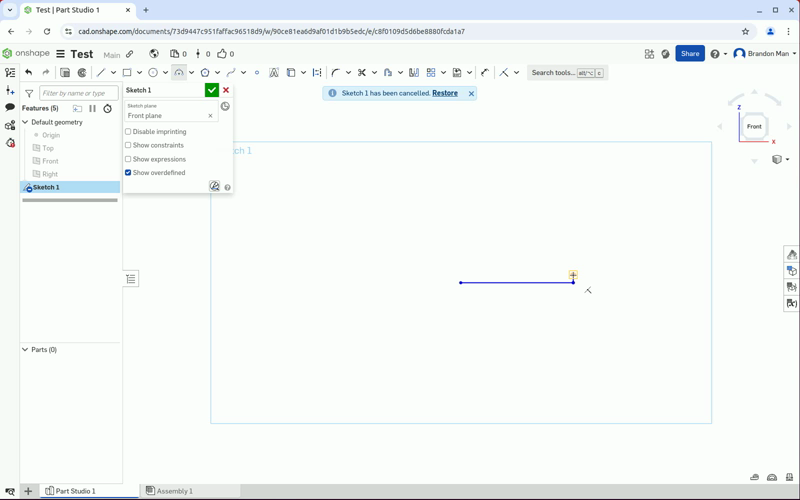
key_down(shift)
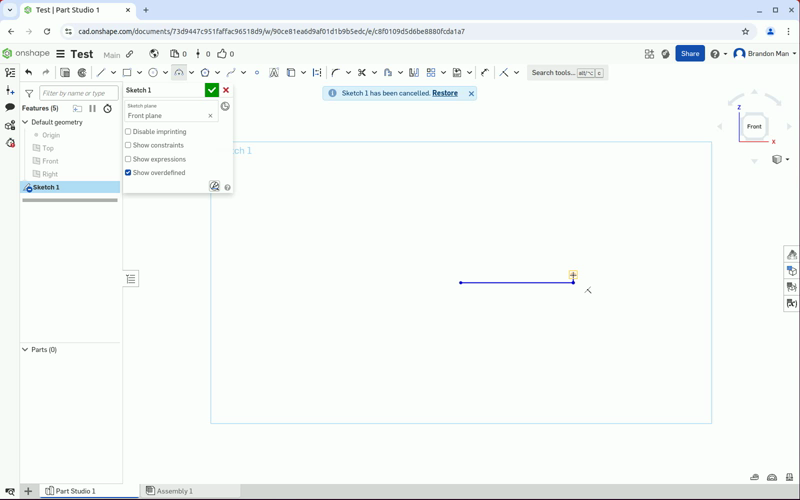
mouse_move(547, 249)
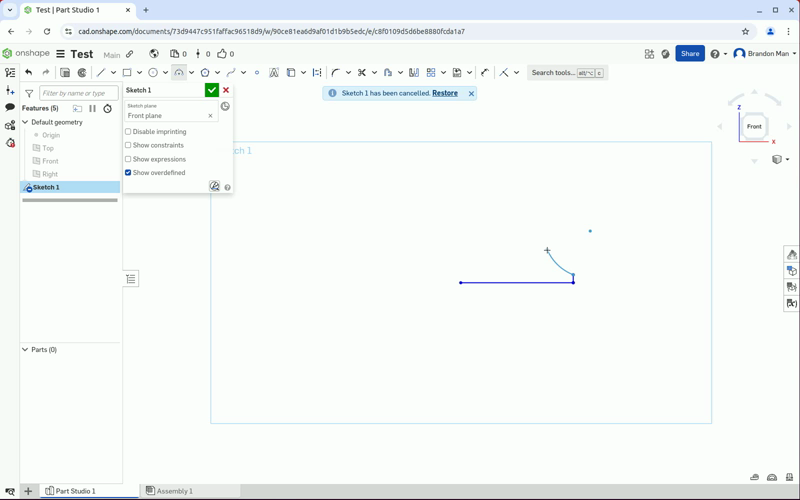
click(547, 249)
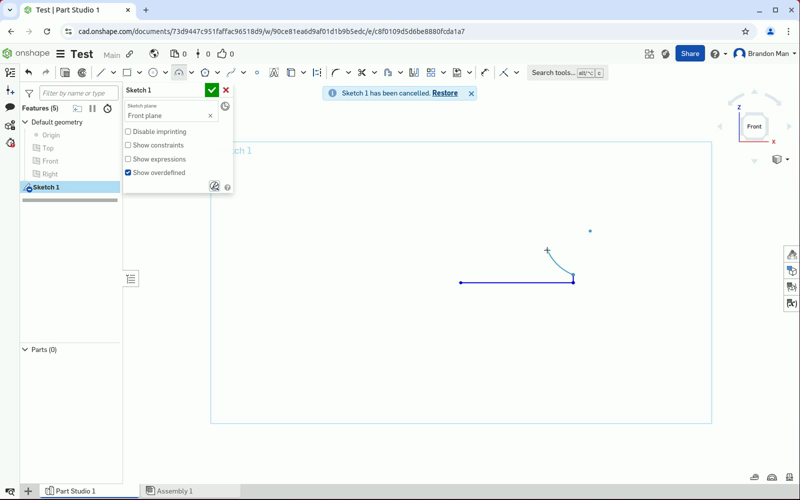
mouse_move(565, 256)
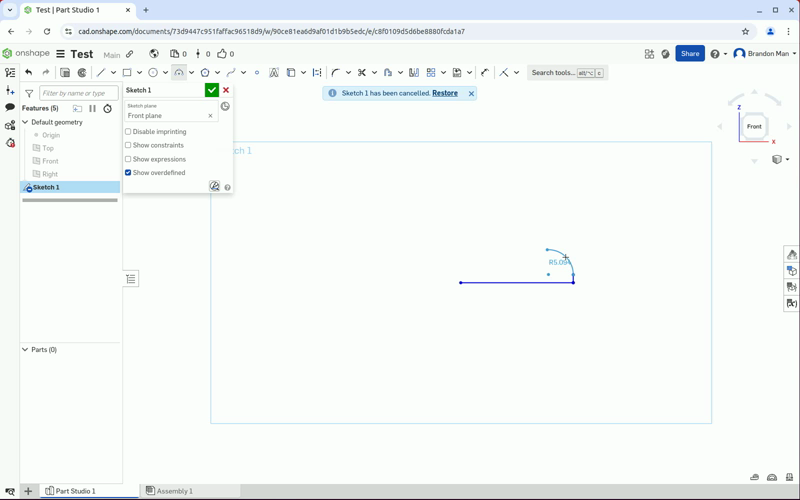
click(565, 256)
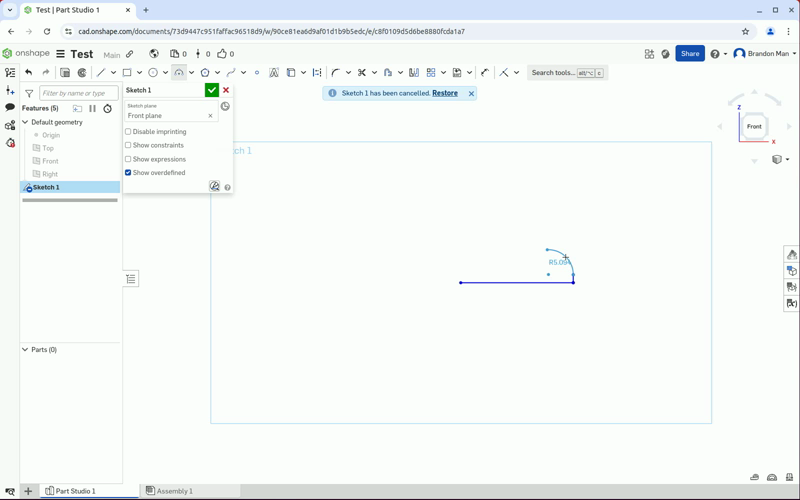
key_up(shift)
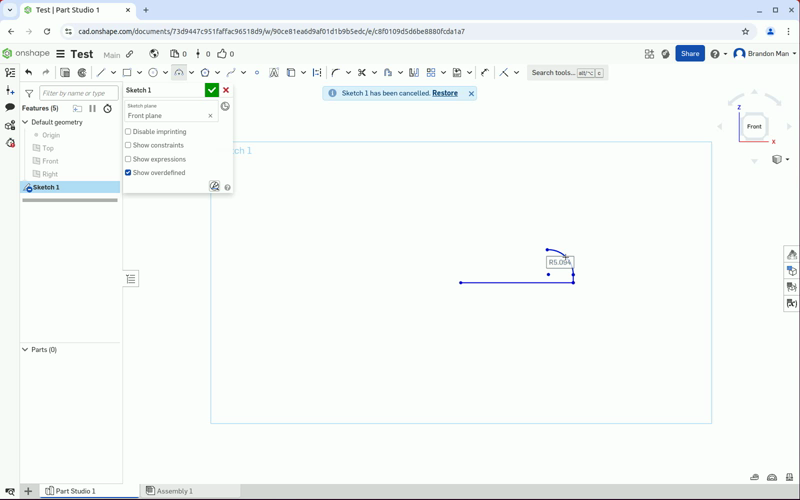
key(esc)
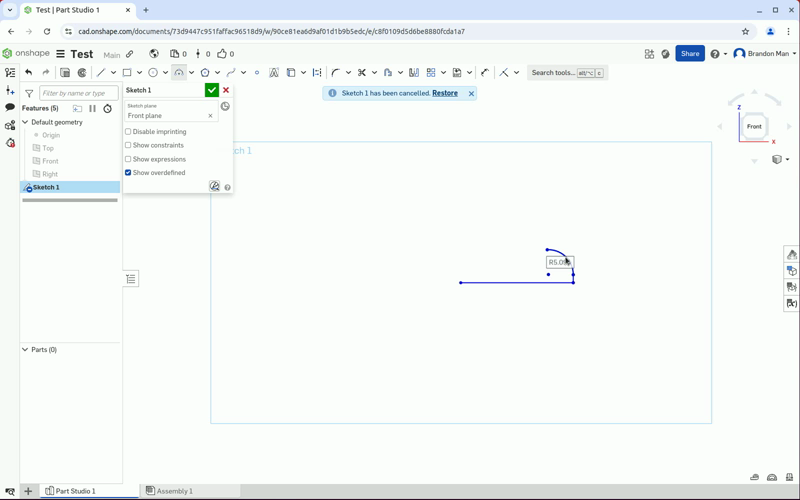
key(l)
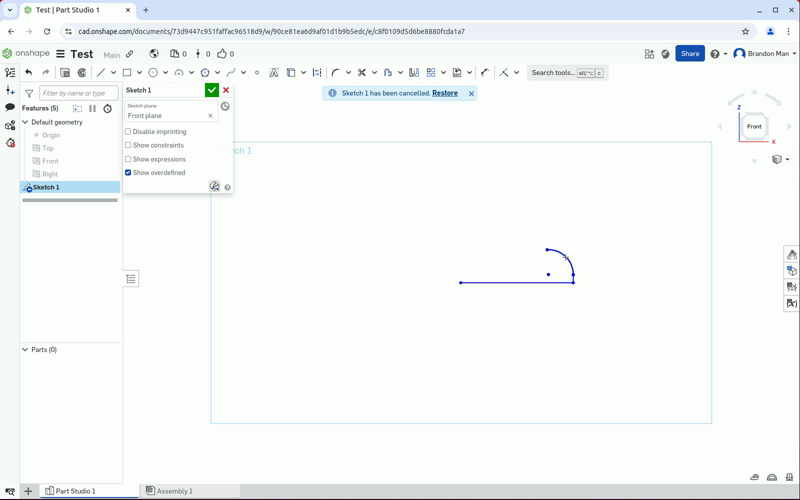
mouse_move(547, 249)
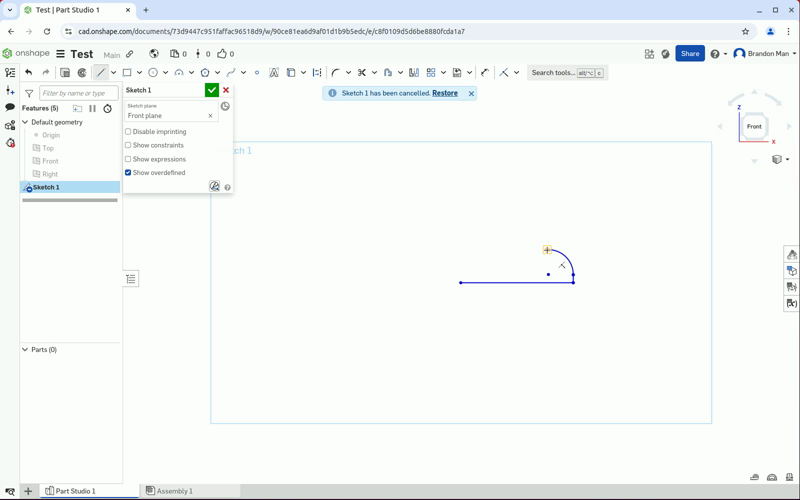
click(547, 249)
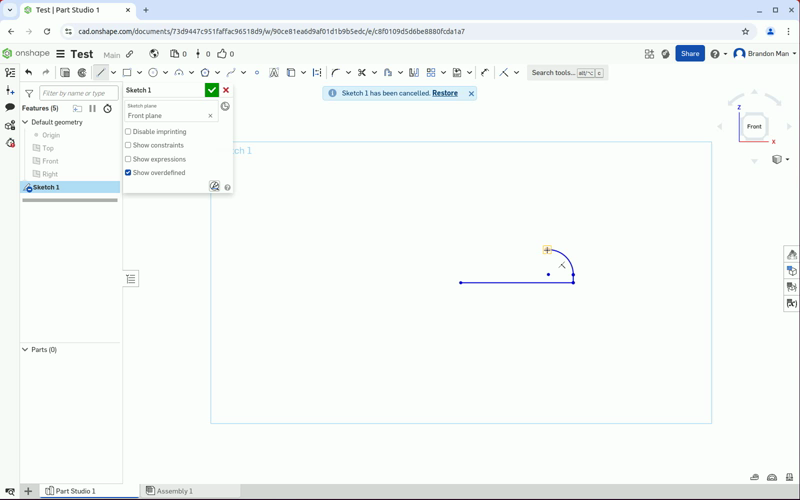
key_down(shift)
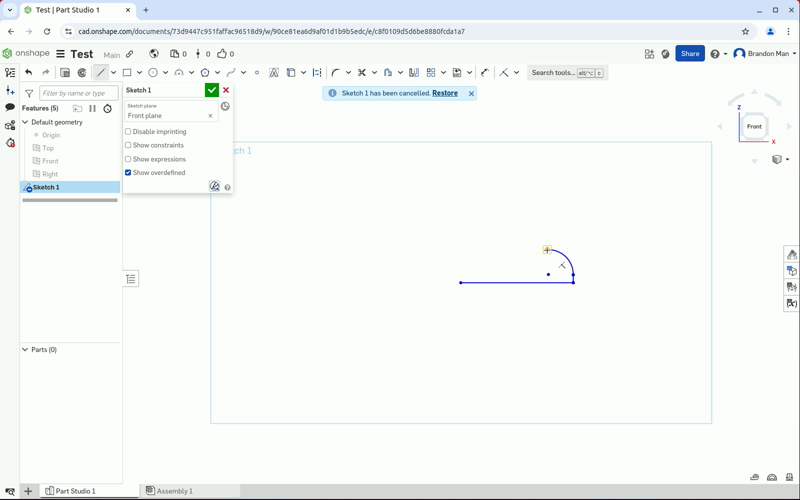
mouse_move(486, 249)
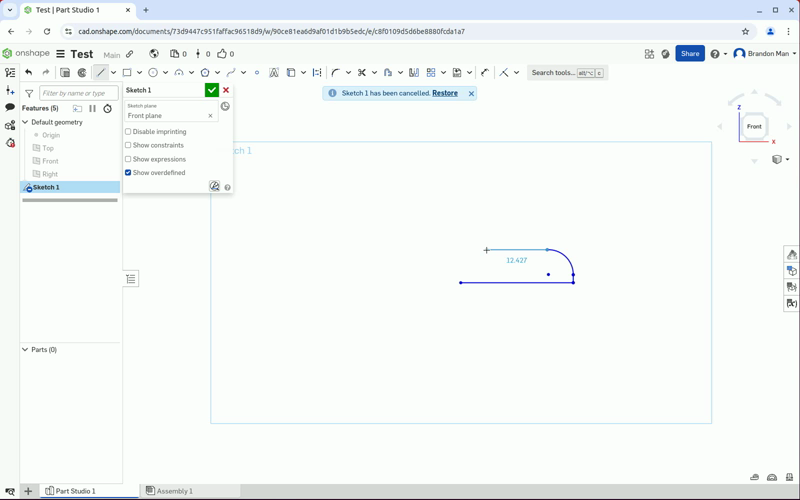
click(486, 249)
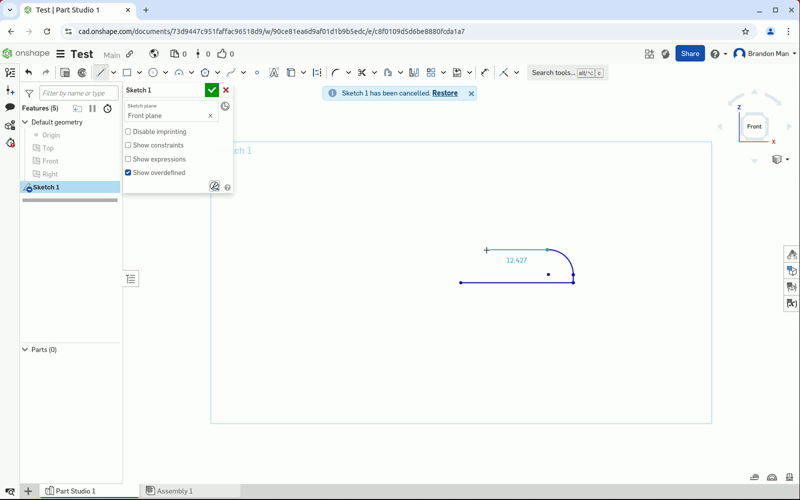
key_up(shift)
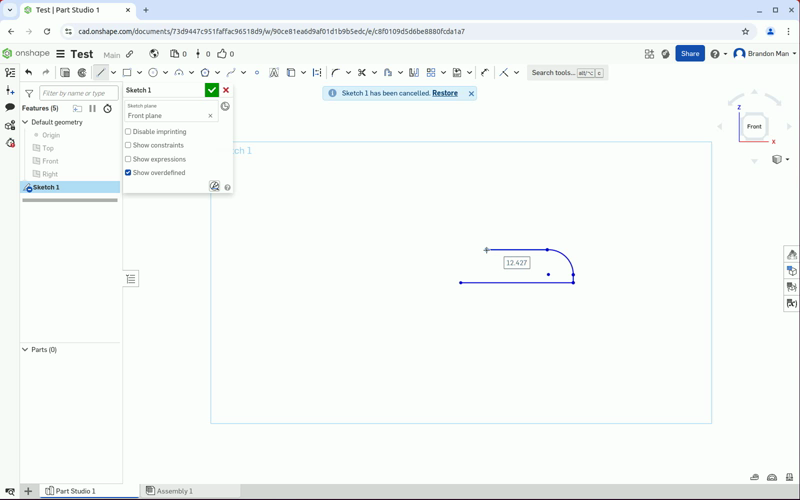
key(esc)
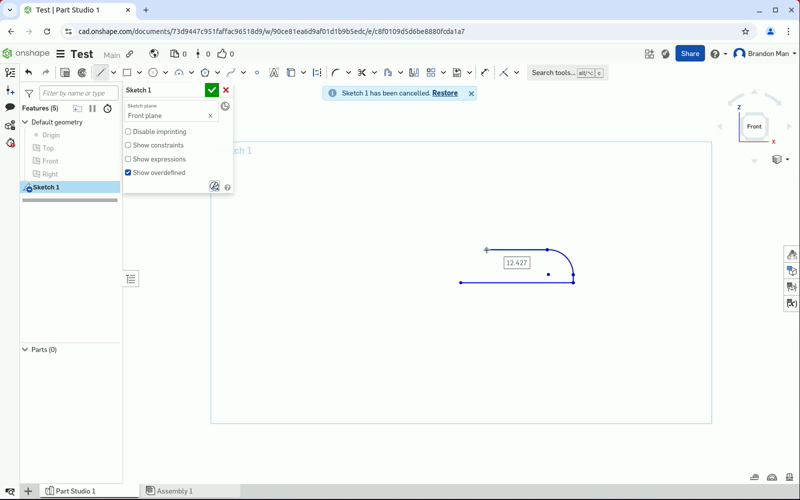
key(a)
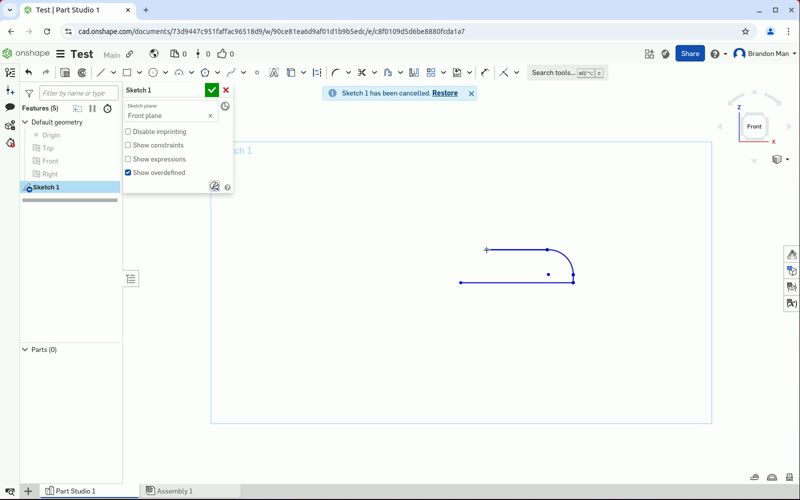
mouse_move(486, 249)
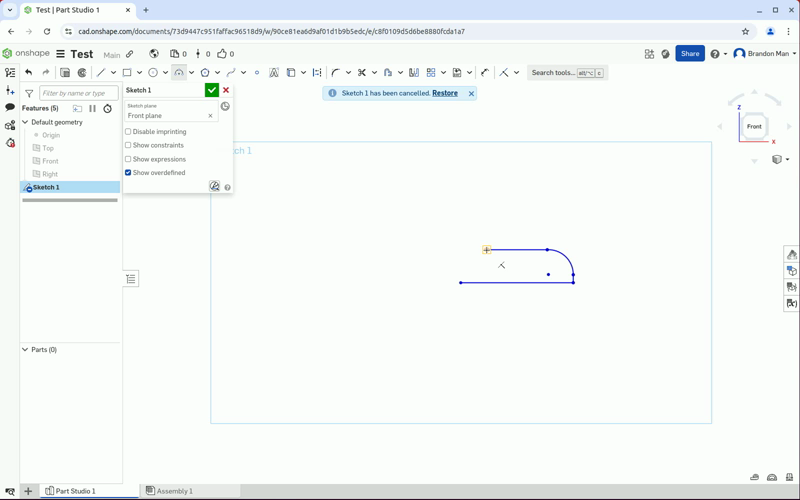
click(486, 249)
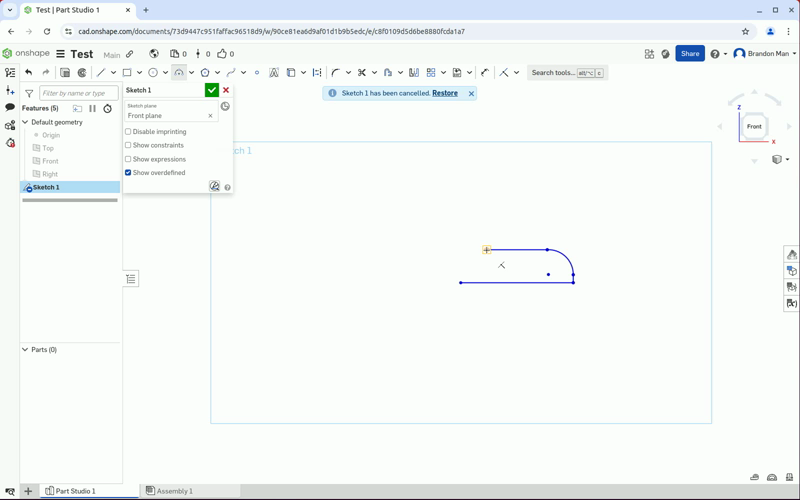
key_down(shift)
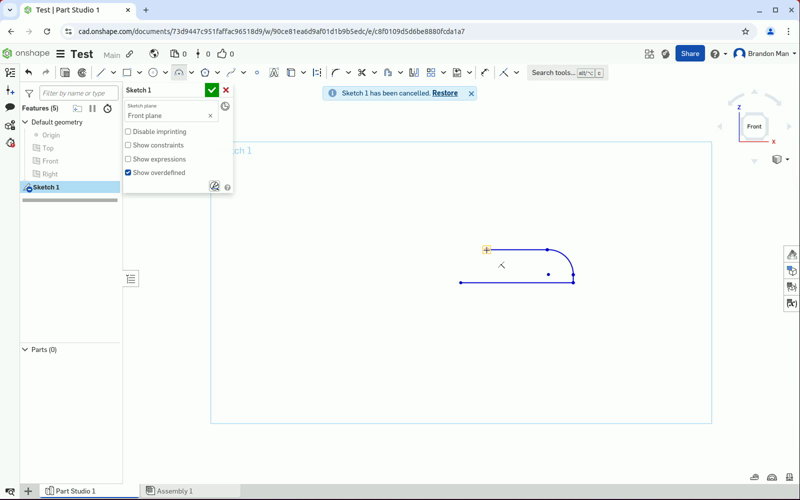
mouse_move(460, 274)
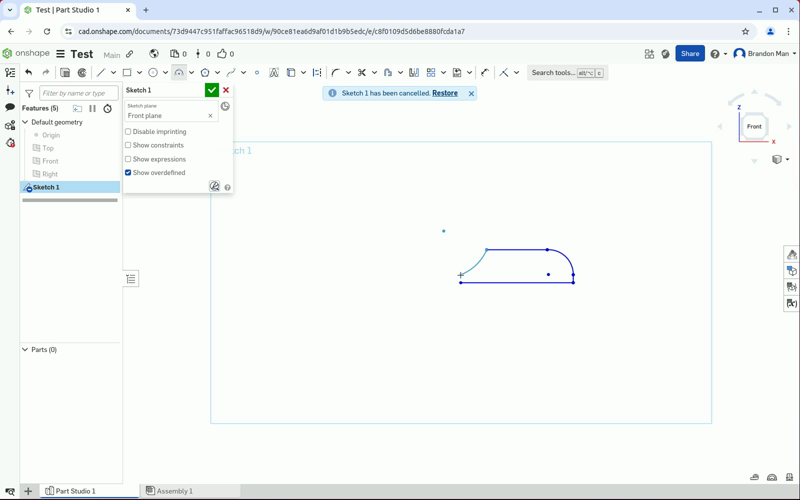
click(460, 274)
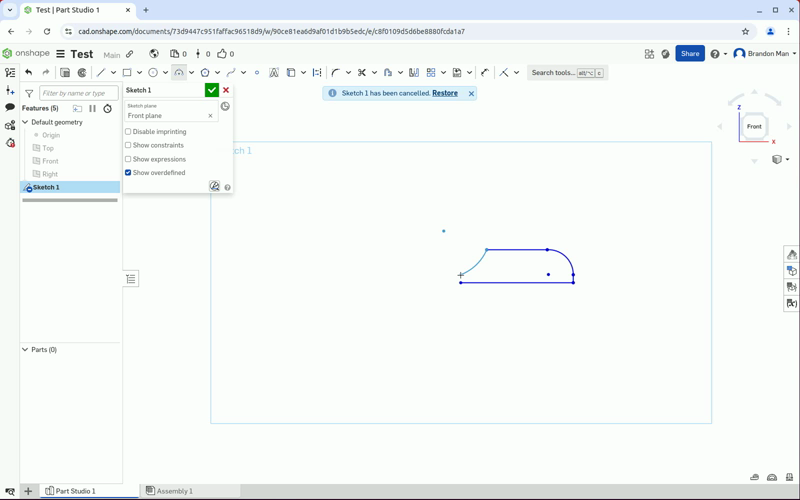
mouse_move(468, 256)
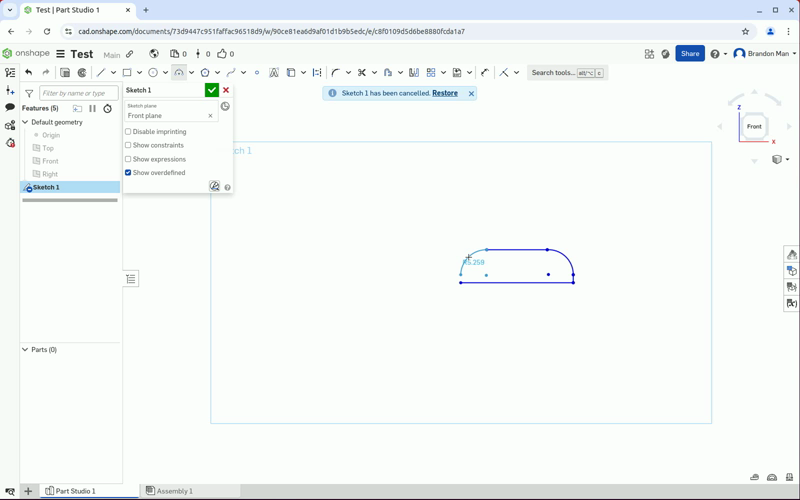
click(468, 256)
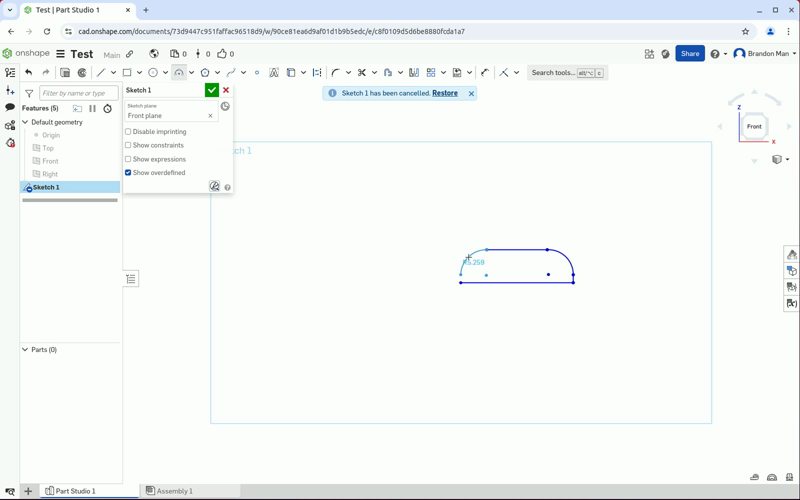
key_up(shift)
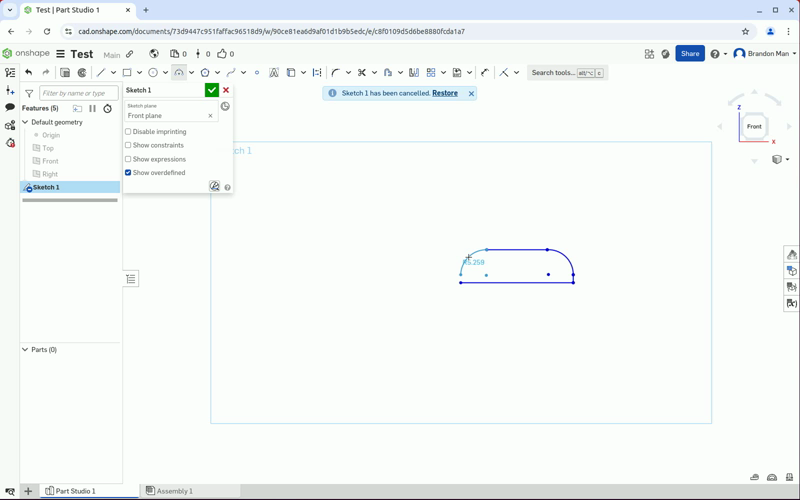
key(esc)
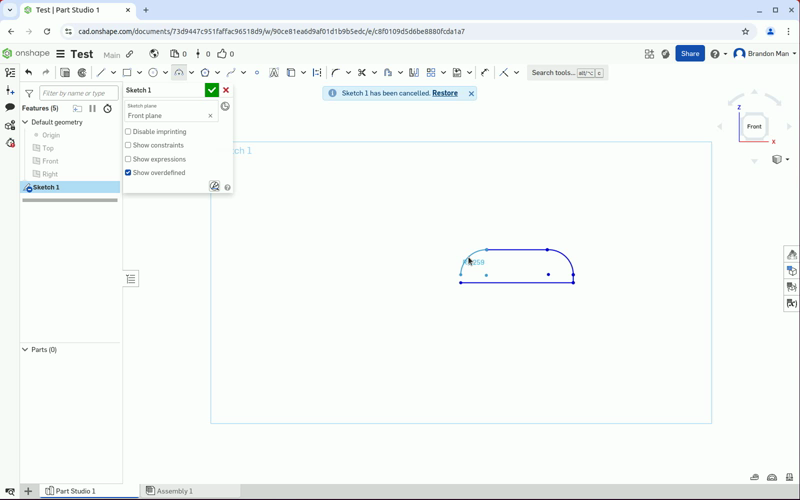
key(l)
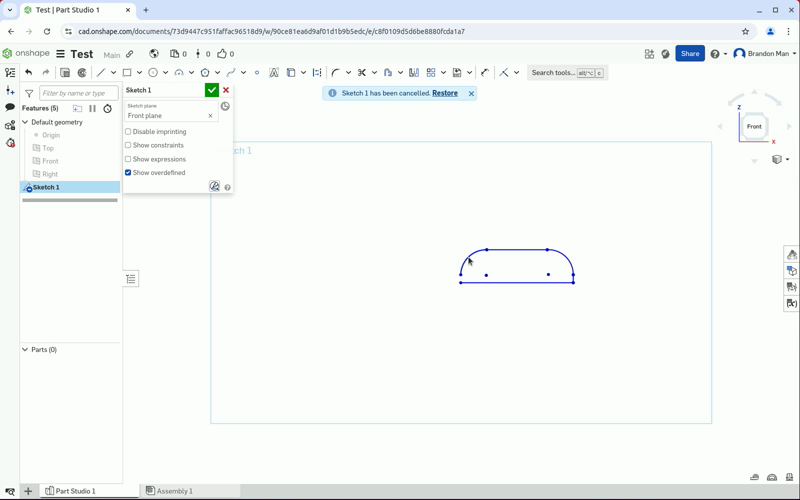
mouse_move(460, 274)
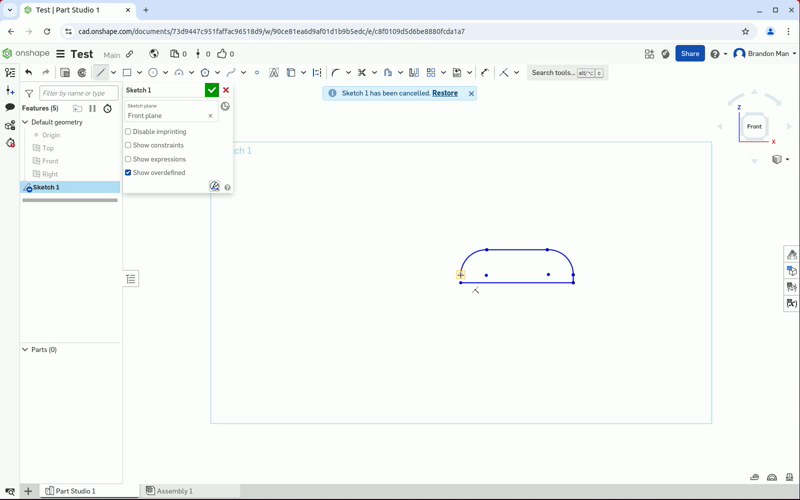
click(460, 274)
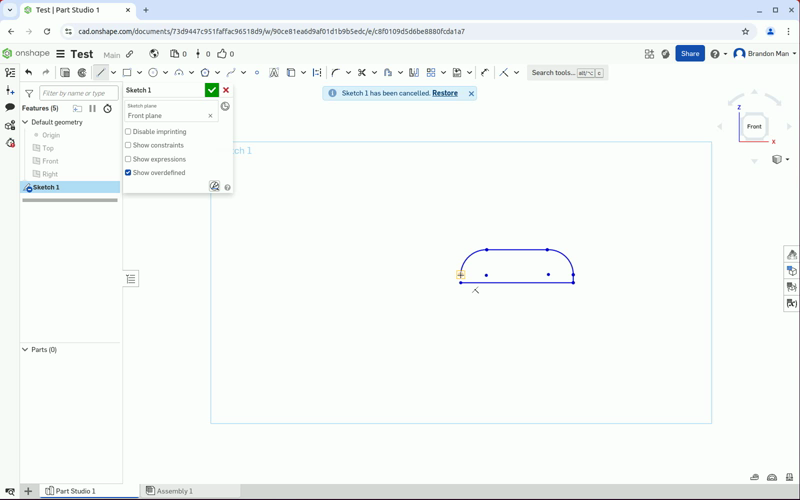
mouse_move(490, 274)
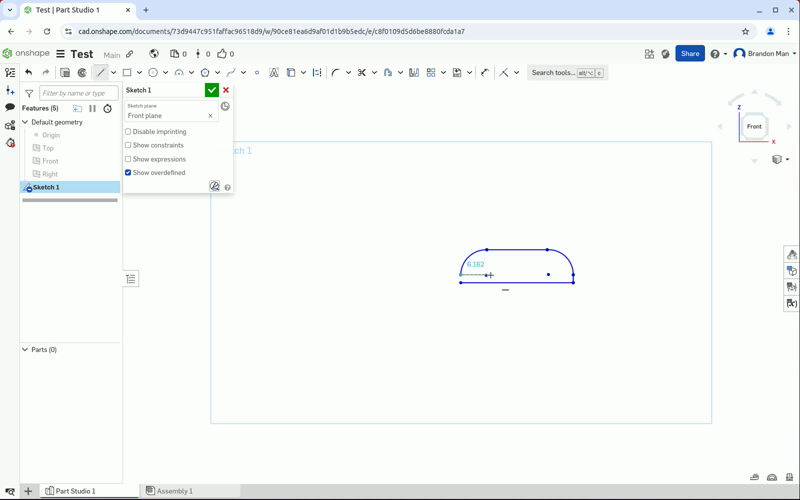
key_down(shift)
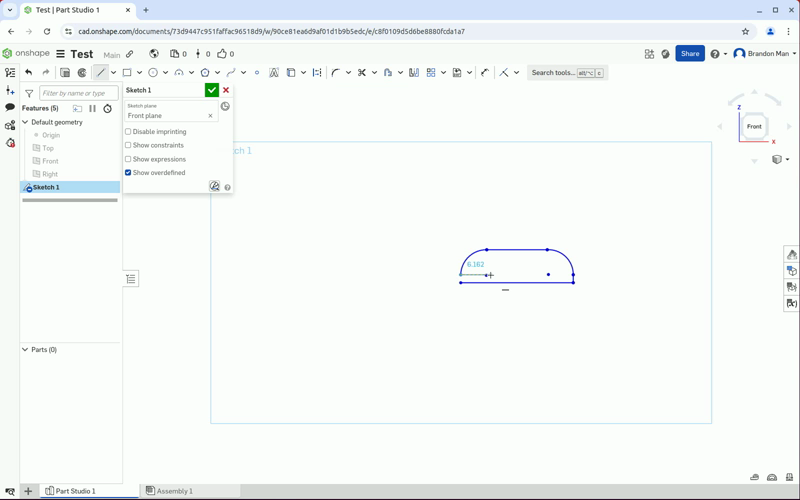
mouse_move(460, 282)
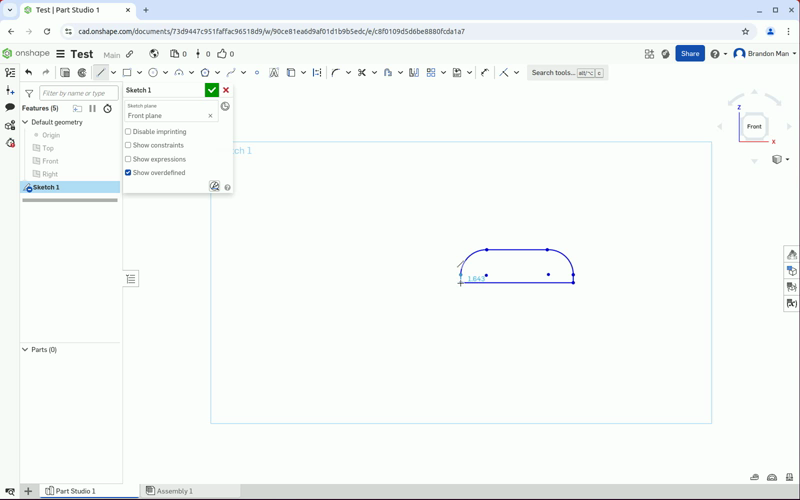
key_up(shift)
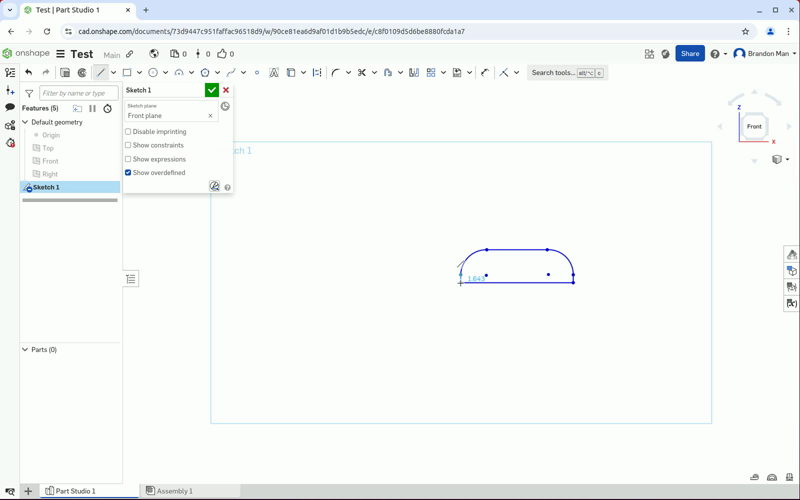
click(460, 282)
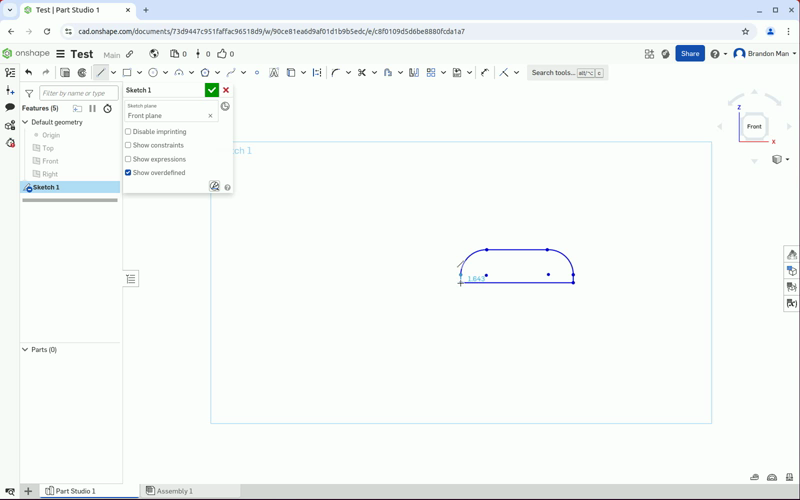
key(esc)
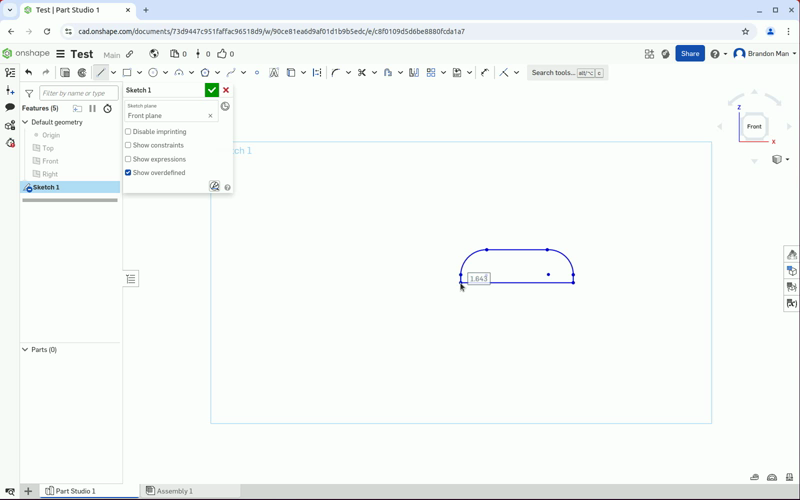
mouse_move(566, 279)
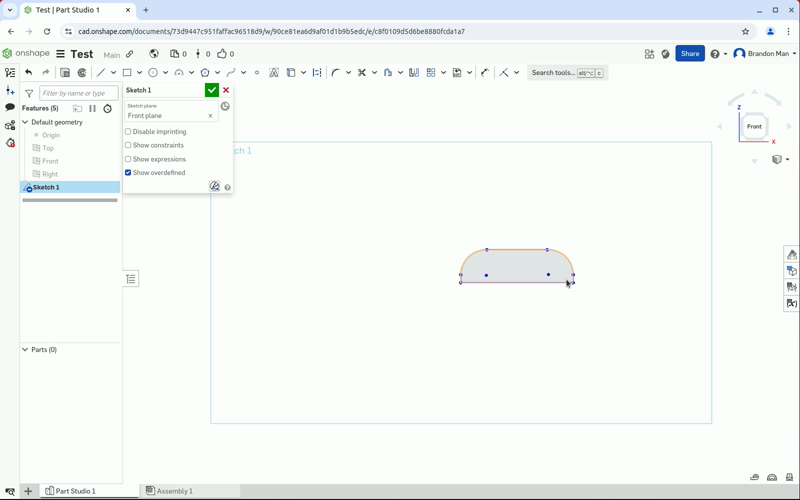
click(566, 279)
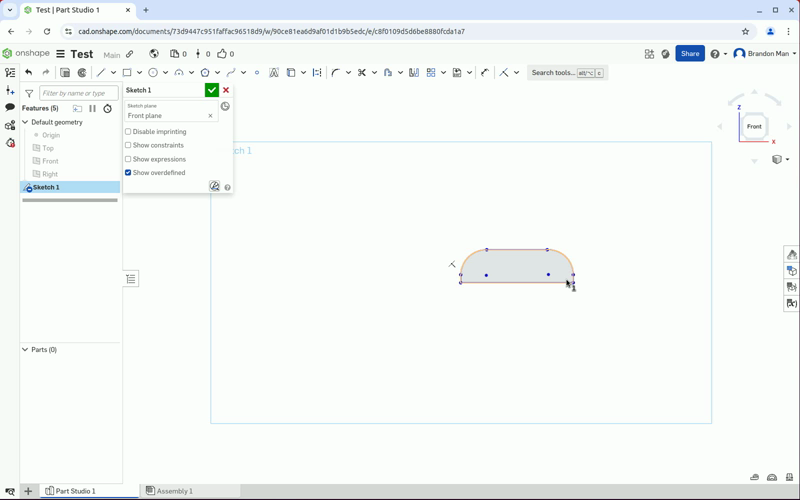
mouse_move(73, 352)
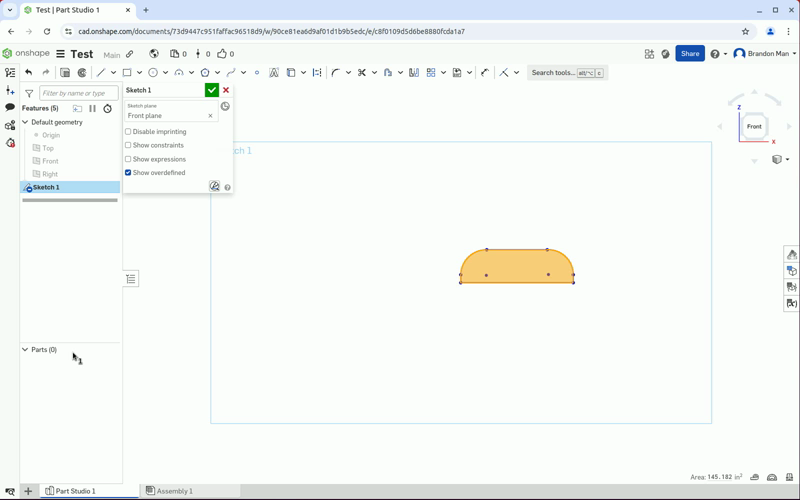
key(shift+y)
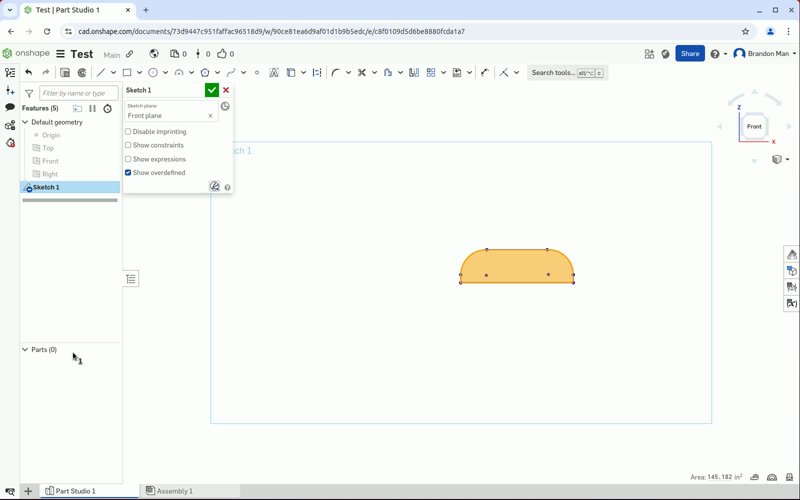
key(shift+e)
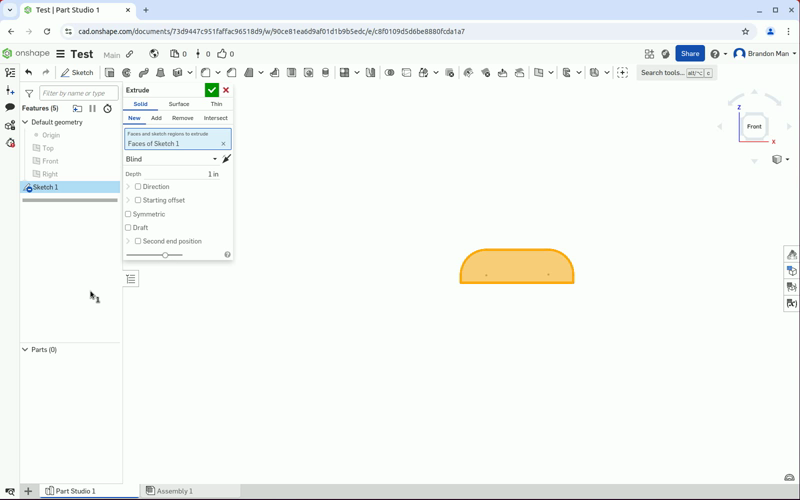
mouse_move(143, 106)
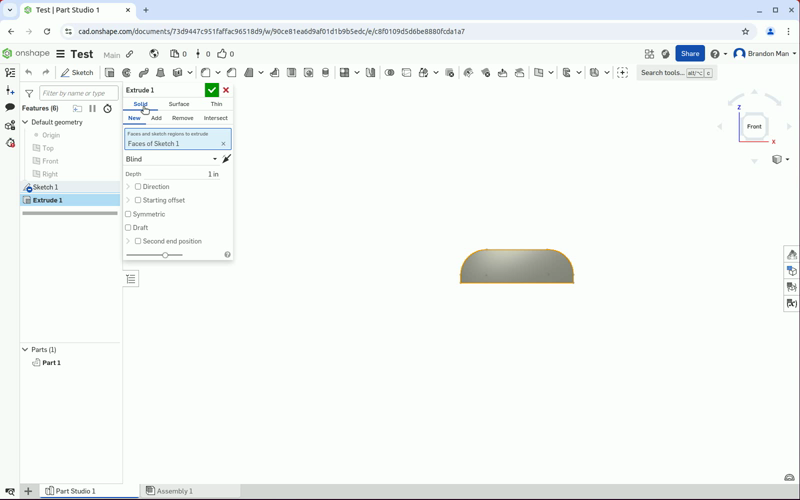
click(143, 106)
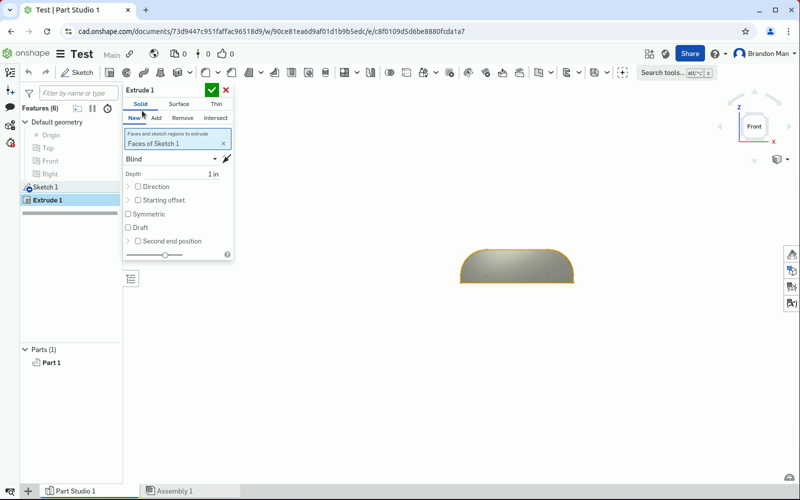
mouse_move(137, 120)
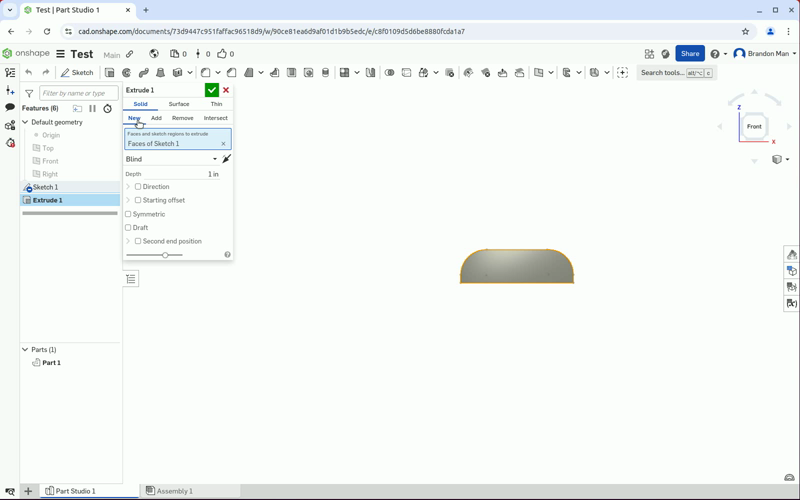
click(137, 120)
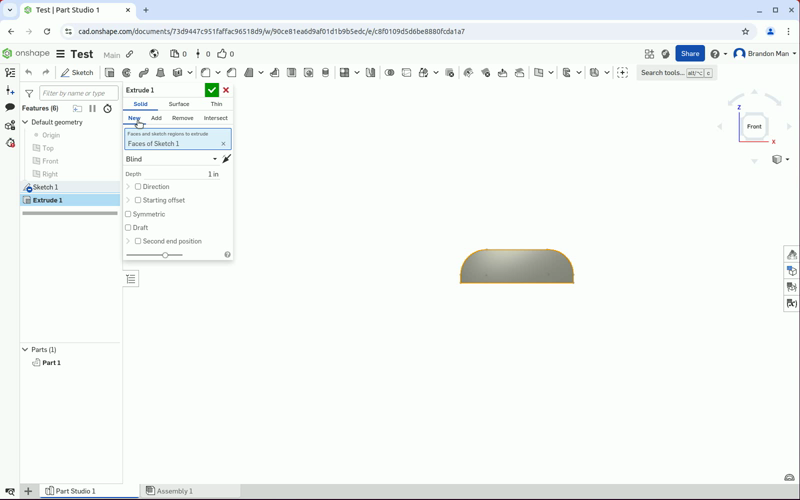
key(tab, 4)
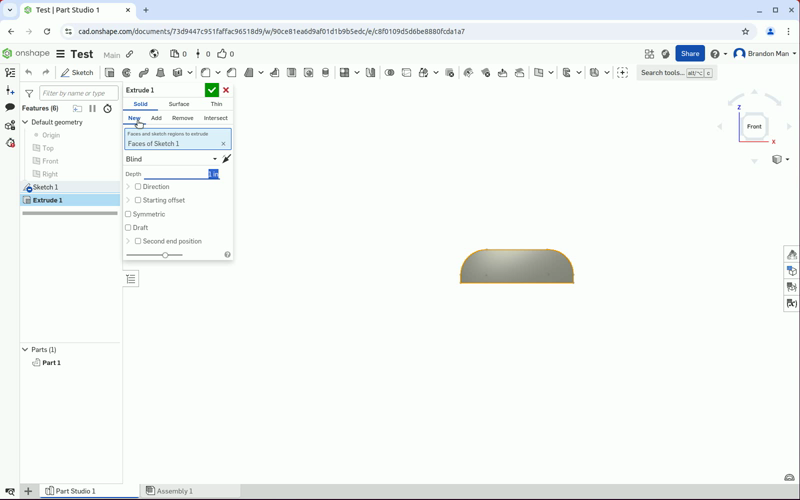
text(10.591)
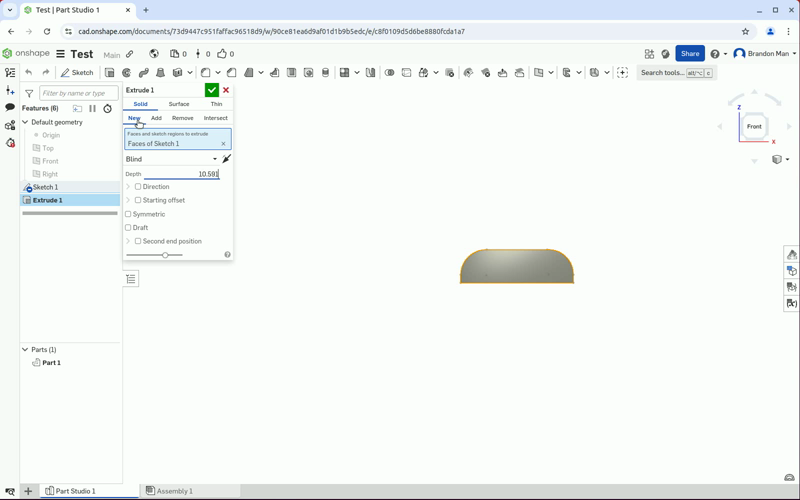
key(enter)
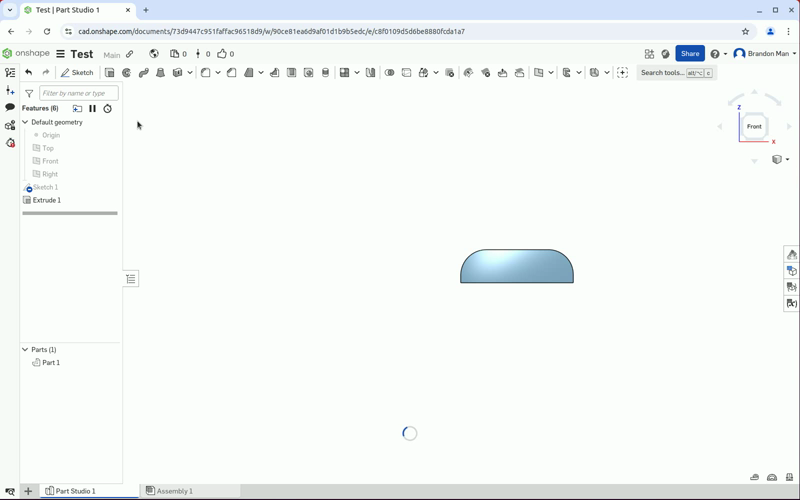
key(shift+h)
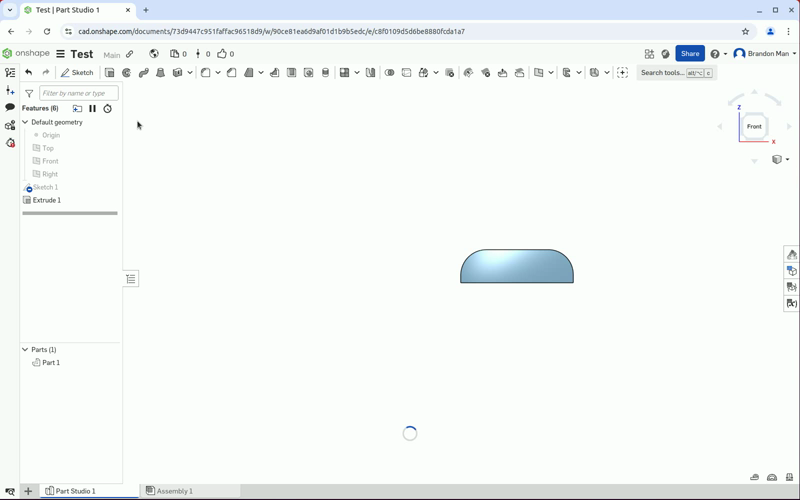
key(shift+h)
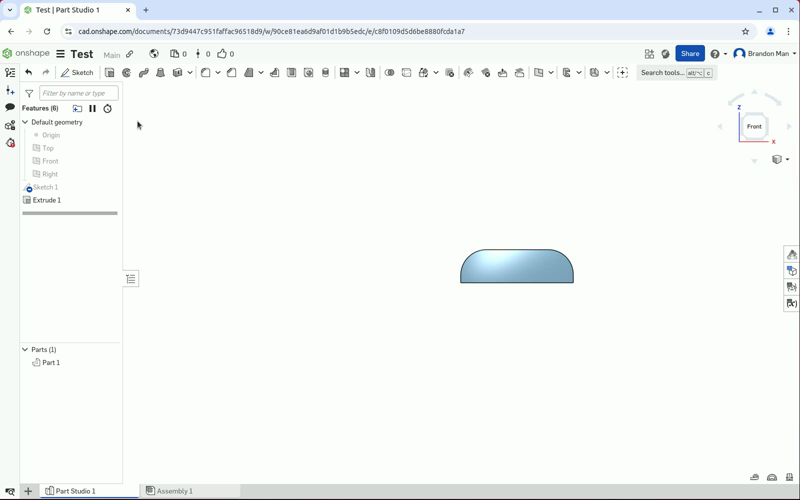
mouse_move(73, 189)
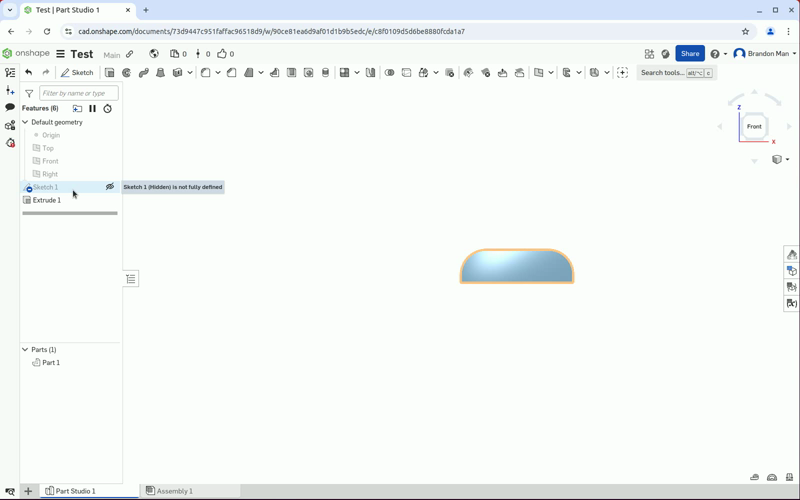
click(73, 189)
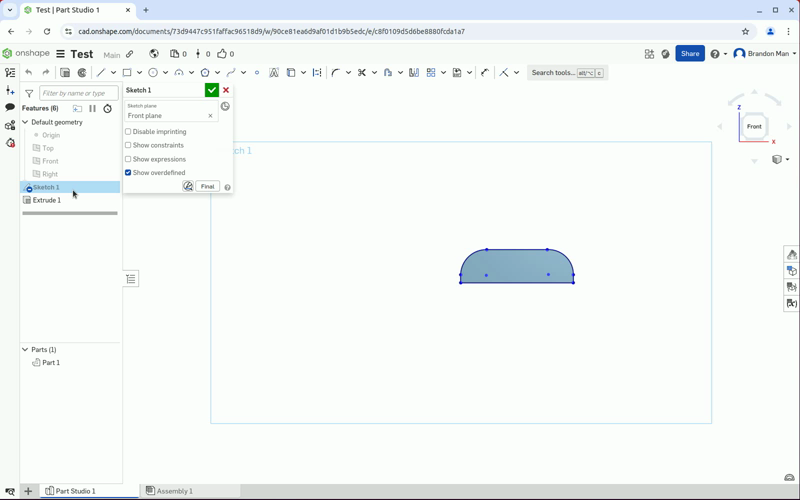
mouse_move(229, 92)
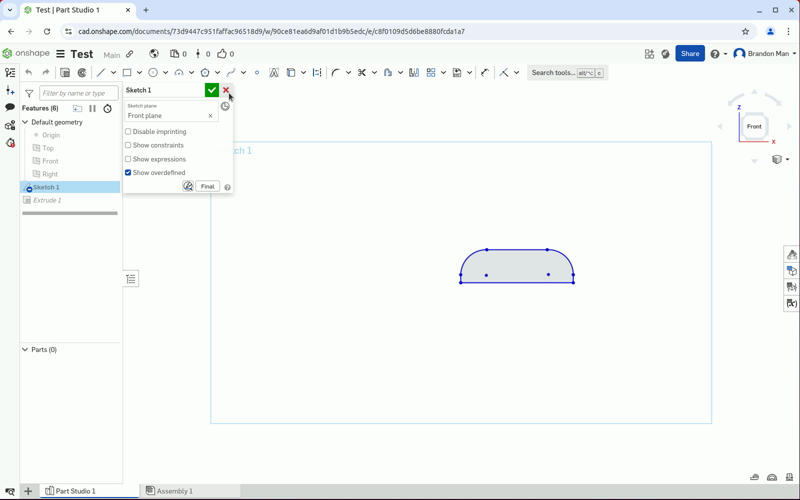
click(229, 92)
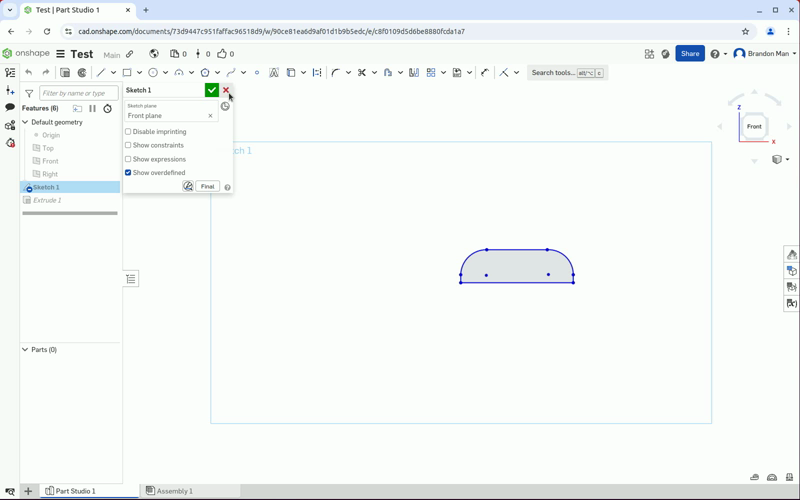
key(shift+s)
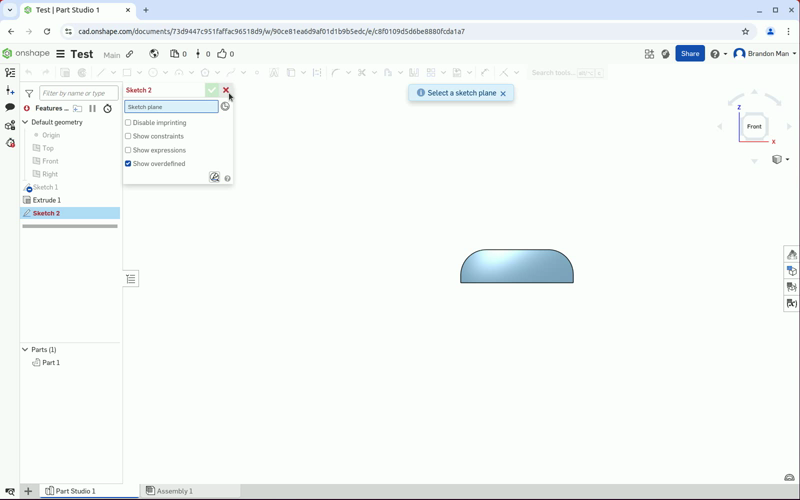
mouse_move(73, 163)
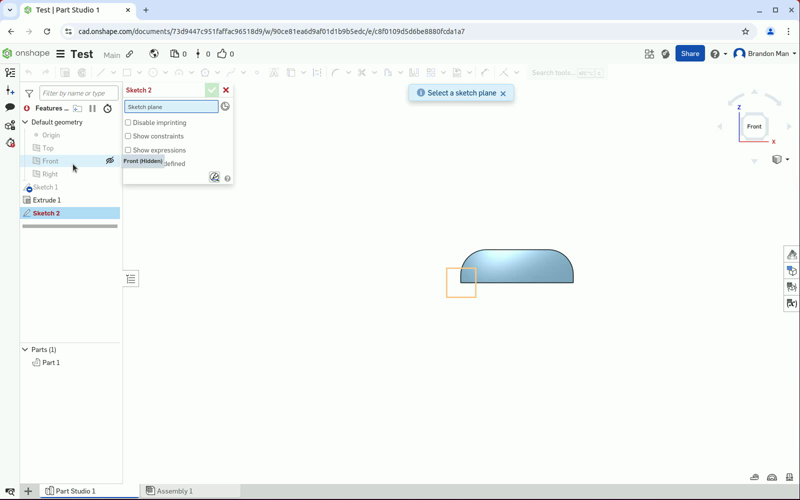
click(73, 163)
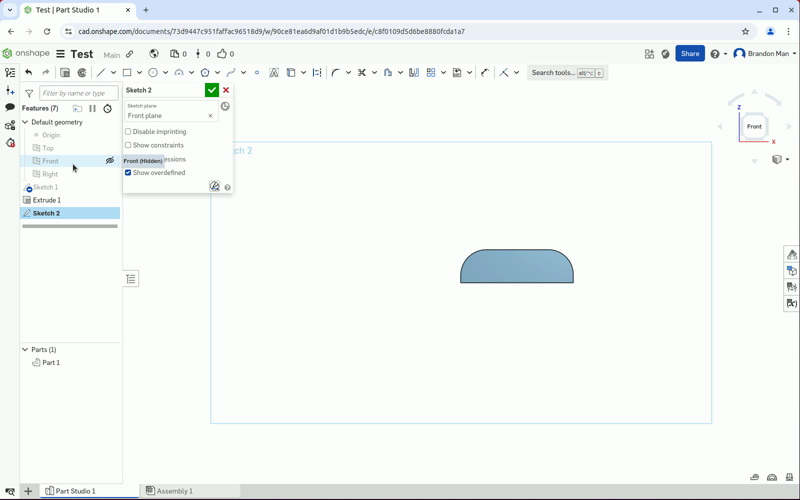
mouse_move(73, 352)
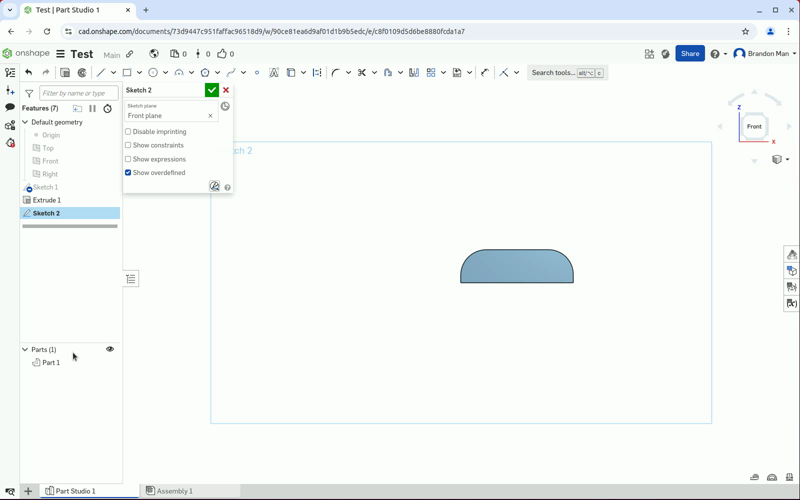
key(y)
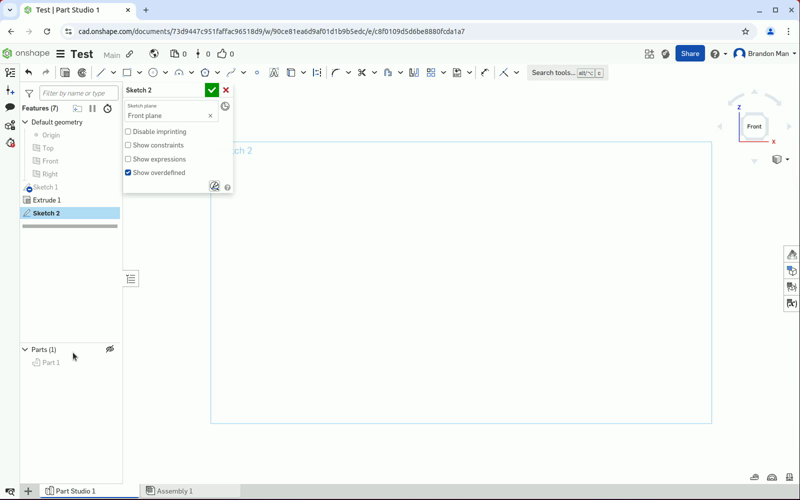
key(l)
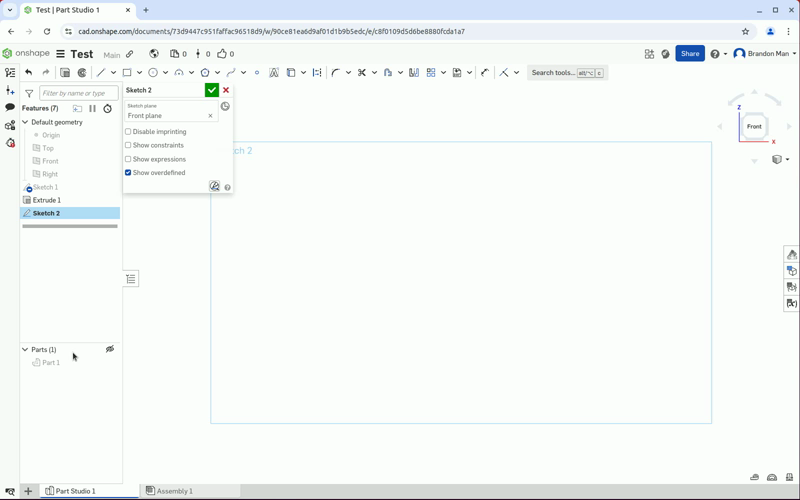
key_down(shift)
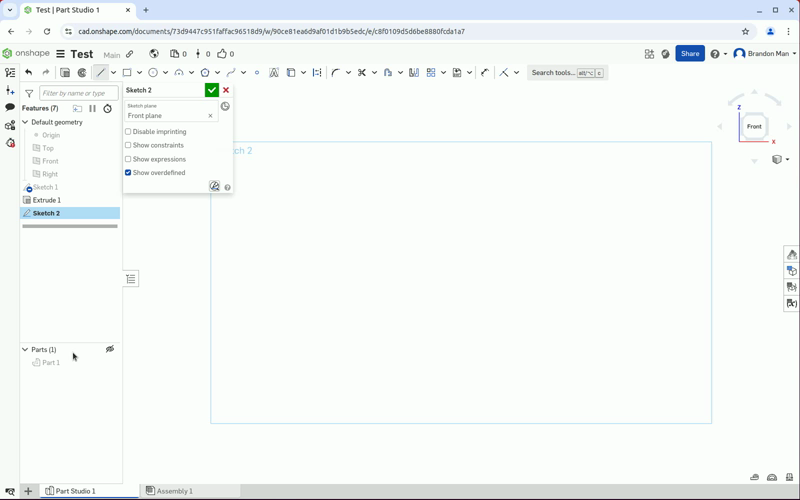
mouse_move(564, 282)
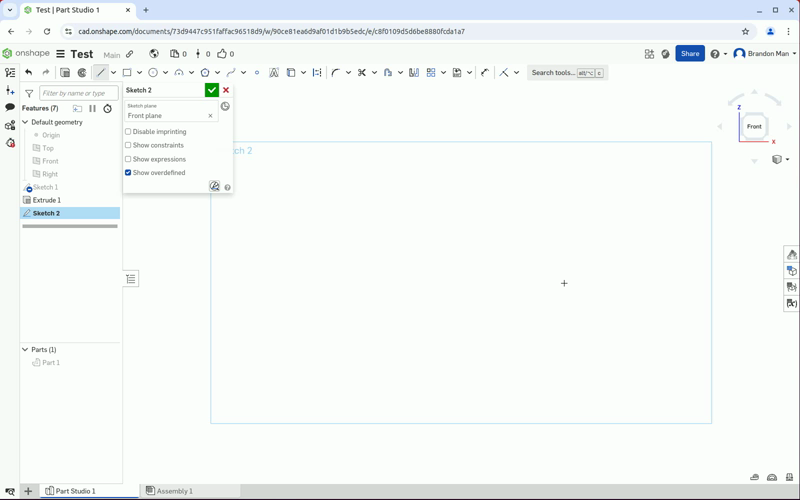
click(564, 282)
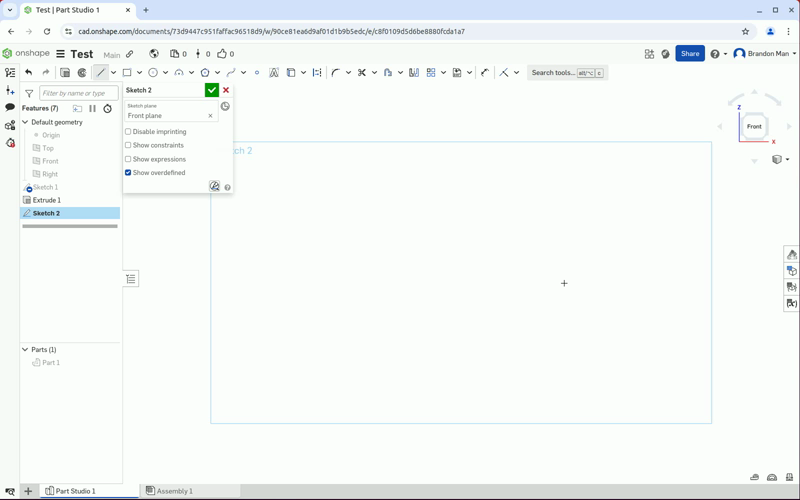
key_up(shift)
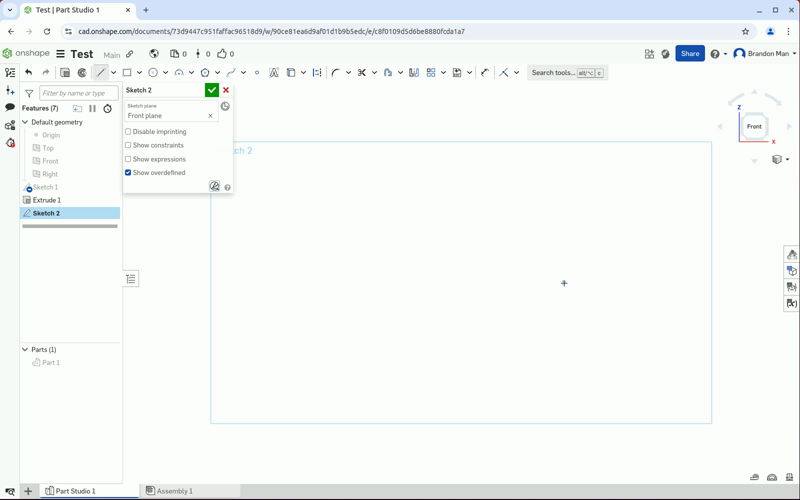
key_down(shift)
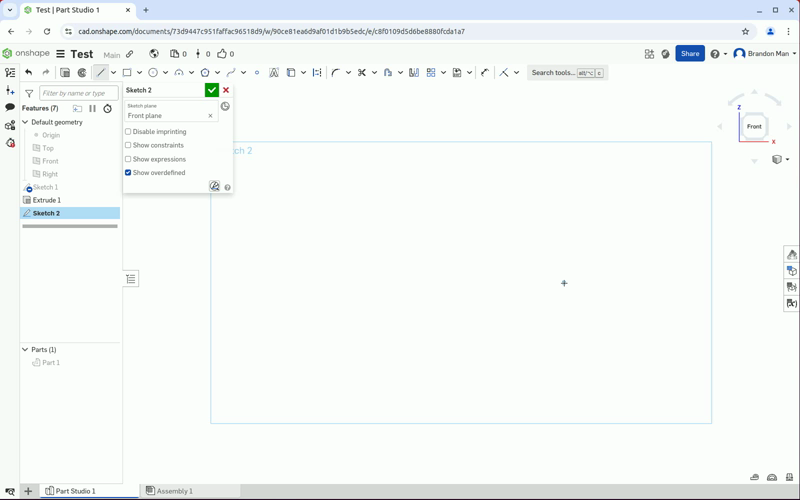
mouse_move(589, 282)
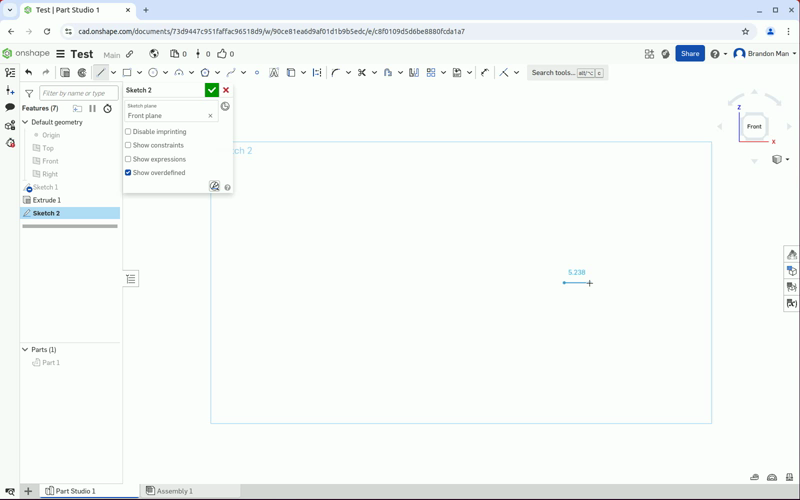
mouse_move(574, 282)
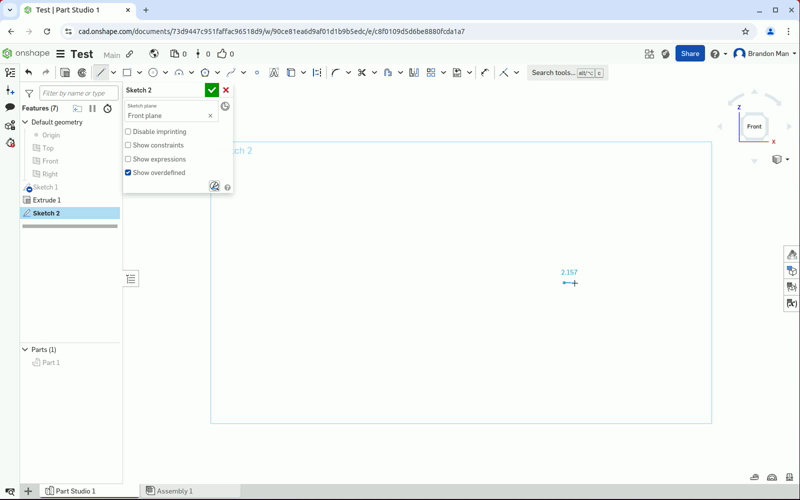
click(574, 282)
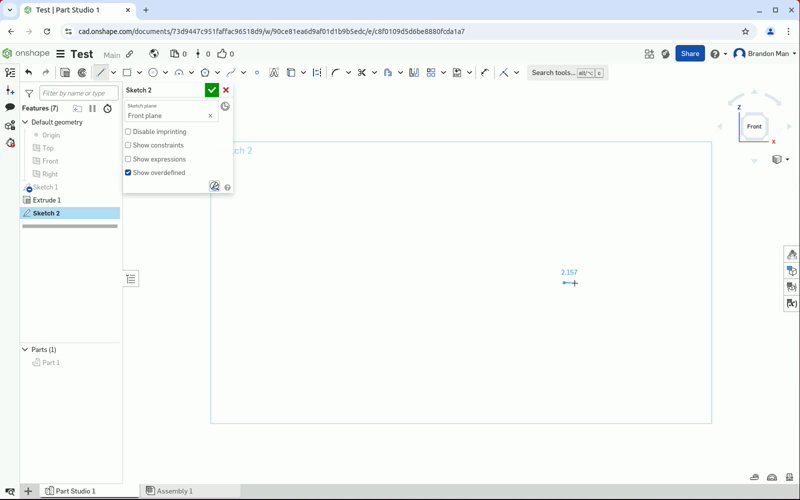
key_up(shift)
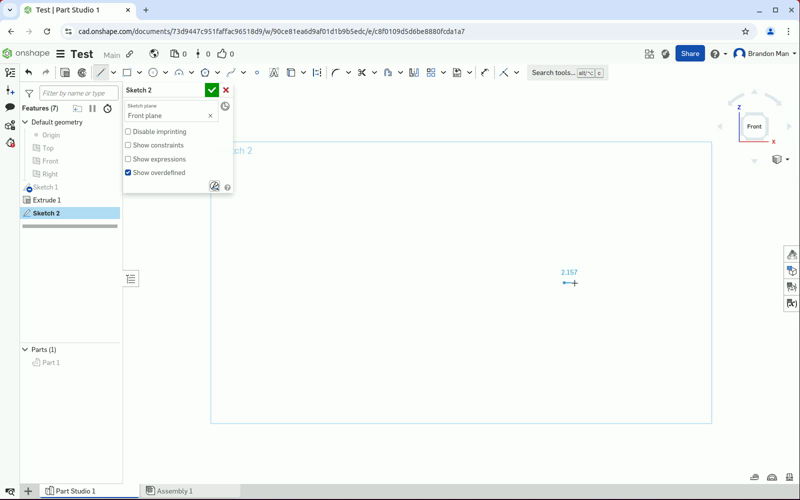
key_down(shift)
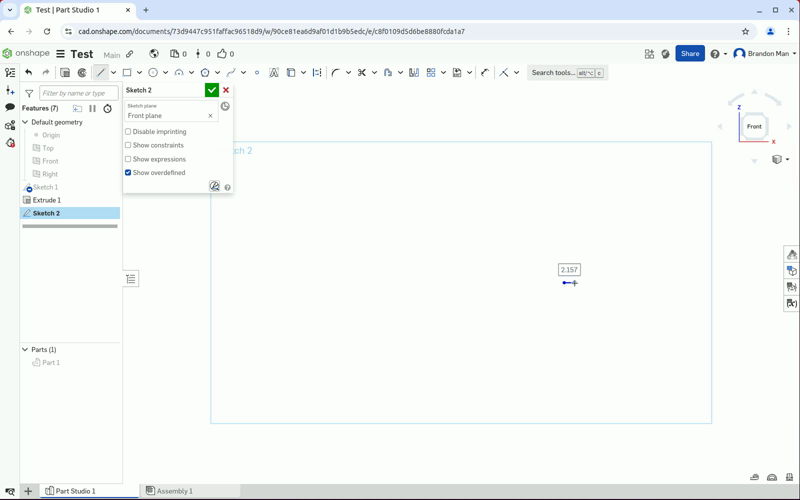
mouse_move(589, 282)
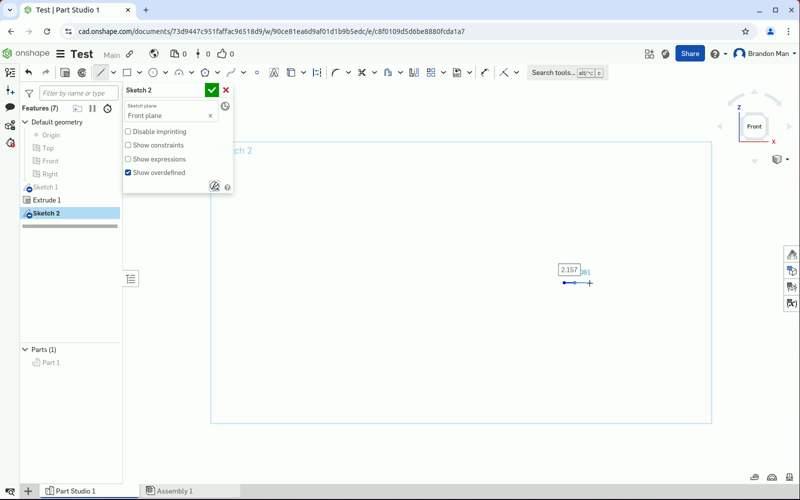
mouse_move(574, 277)
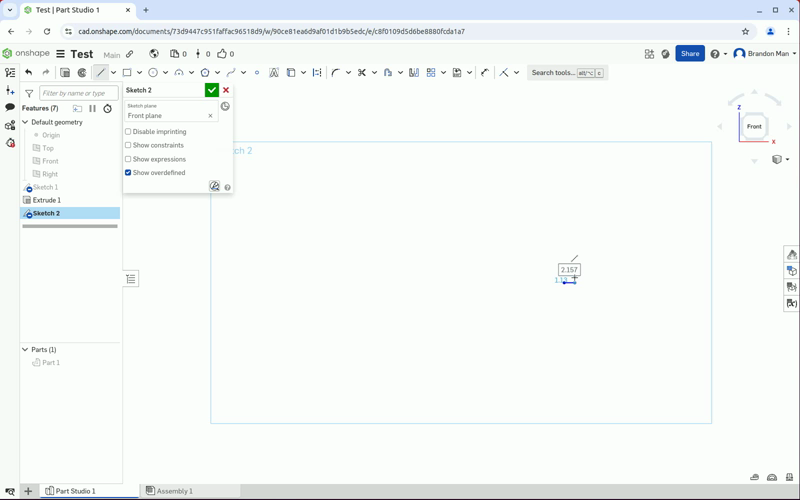
scroll(6)
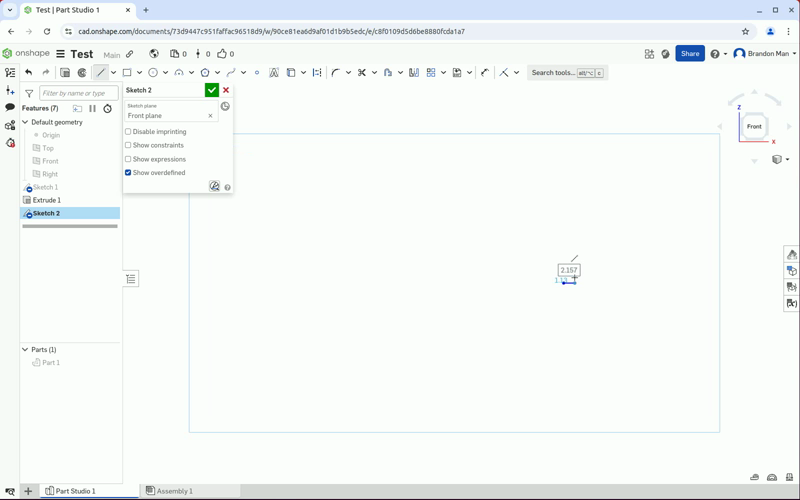
scroll(6)
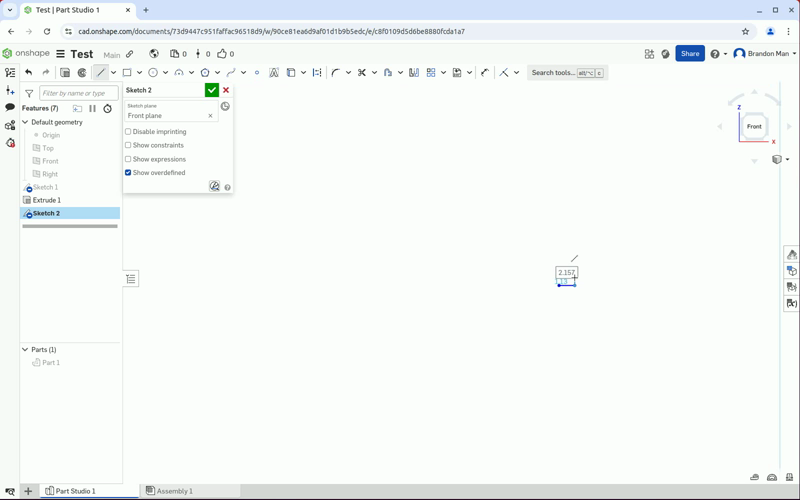
scroll(6)
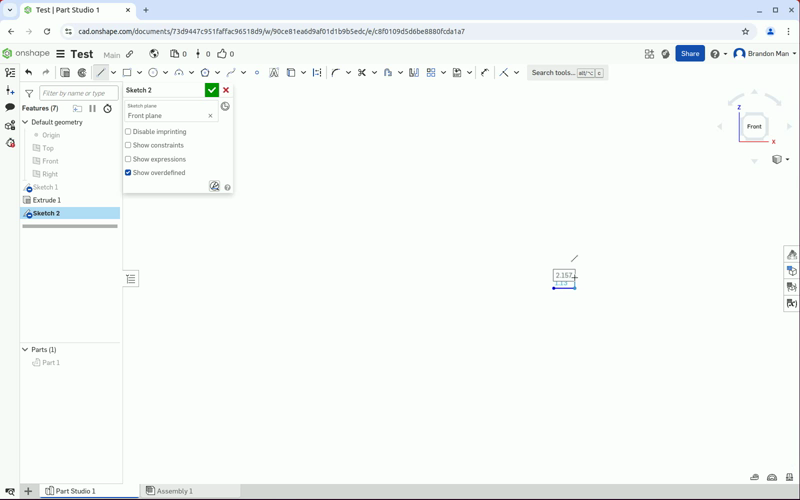
scroll(6)
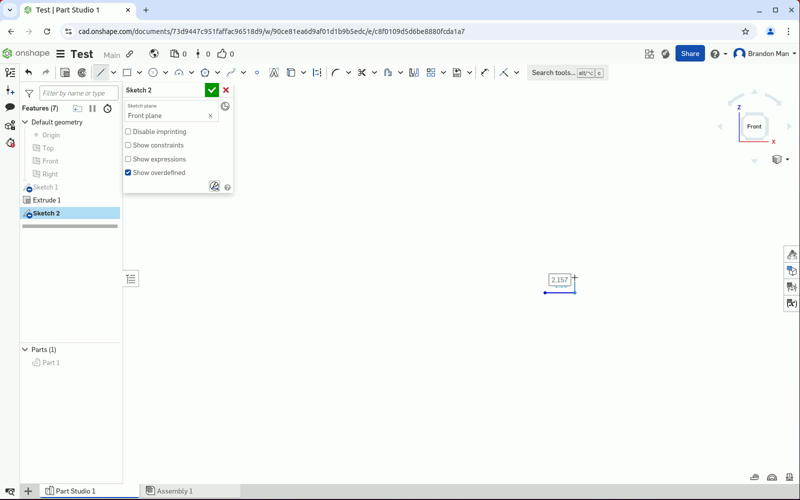
scroll(6)
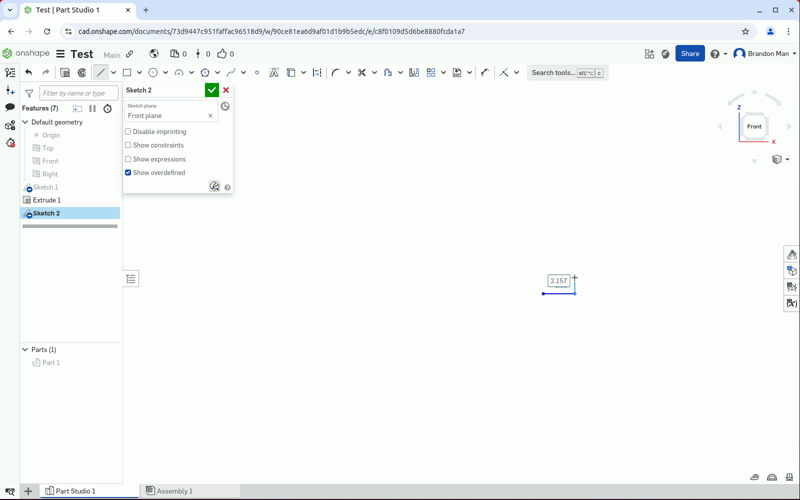
scroll(6)
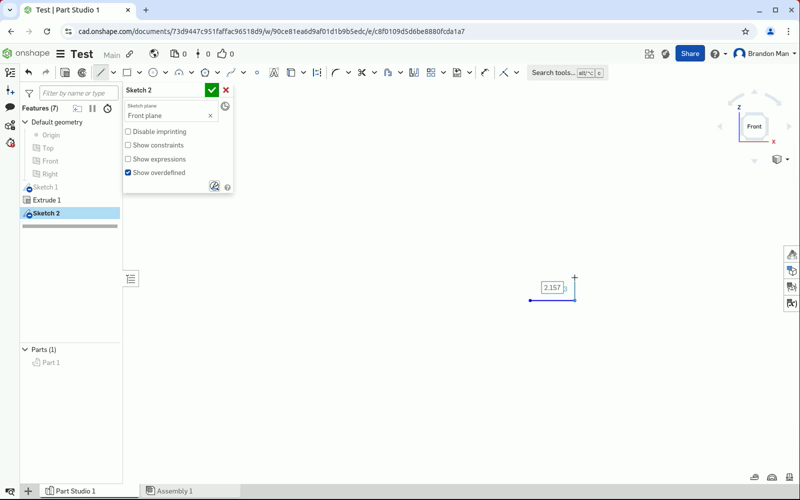
scroll(6)
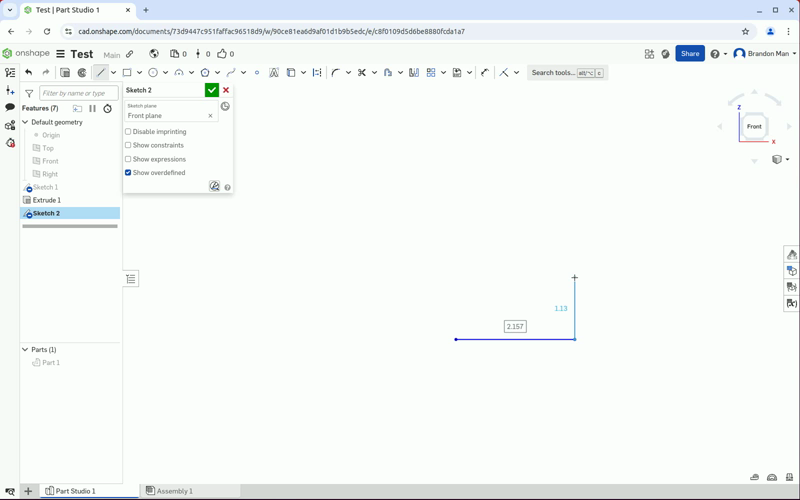
click(574, 277)
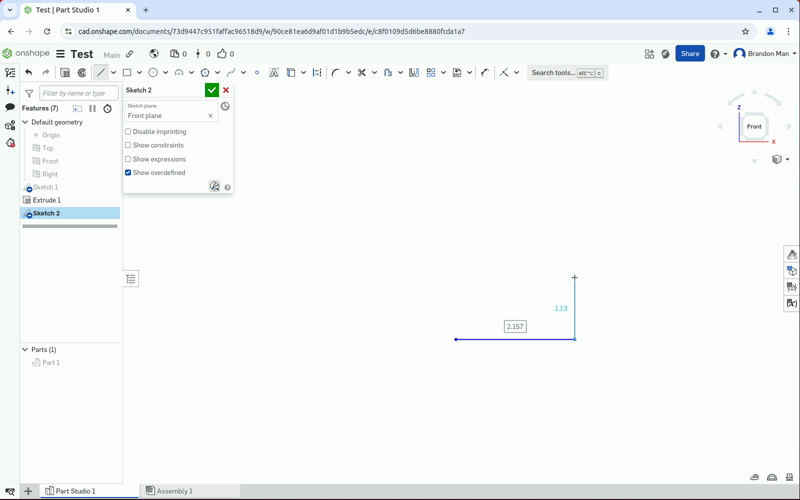
scroll(-6)
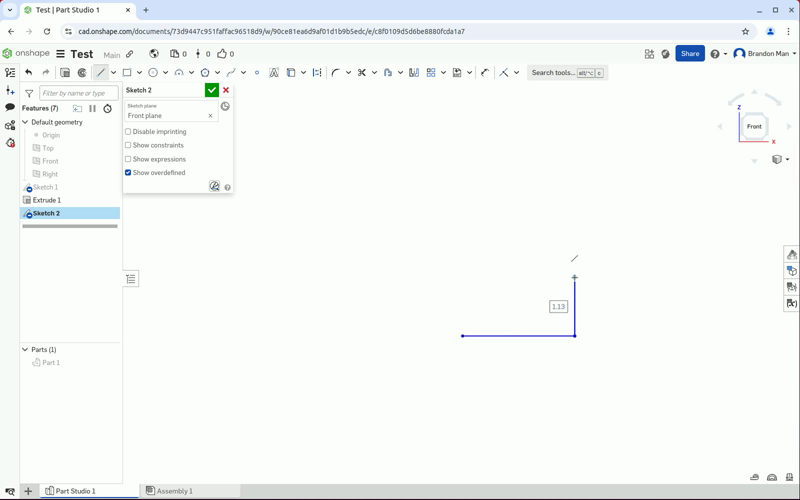
scroll(-6)
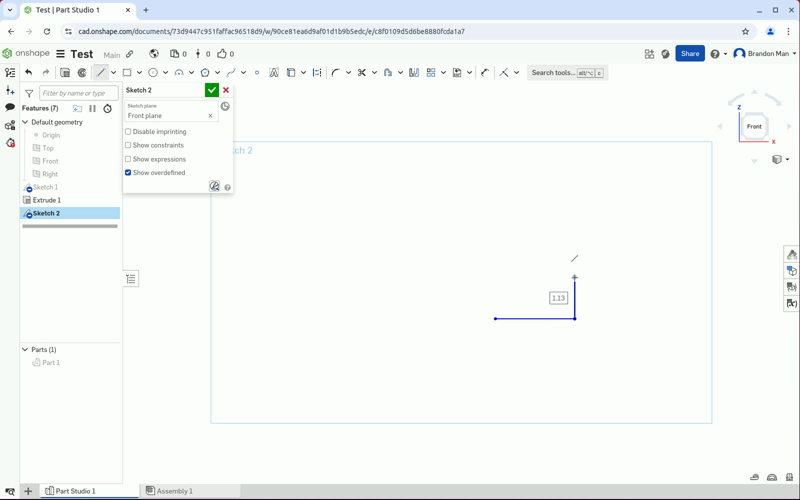
scroll(-6)
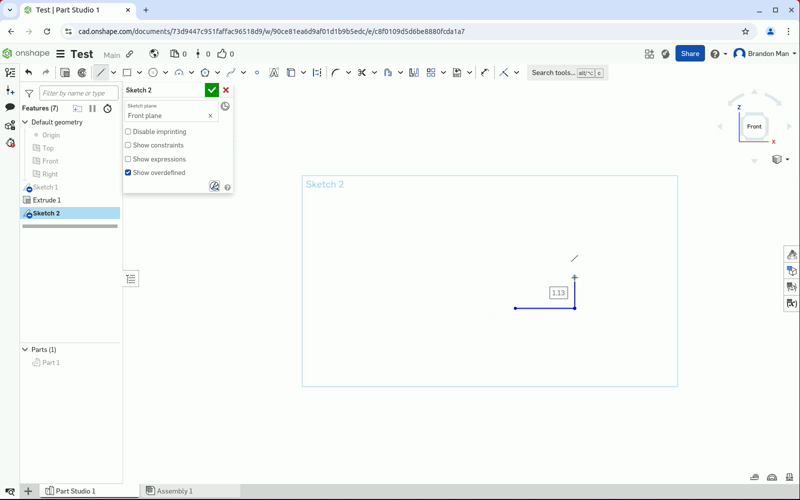
scroll(-6)
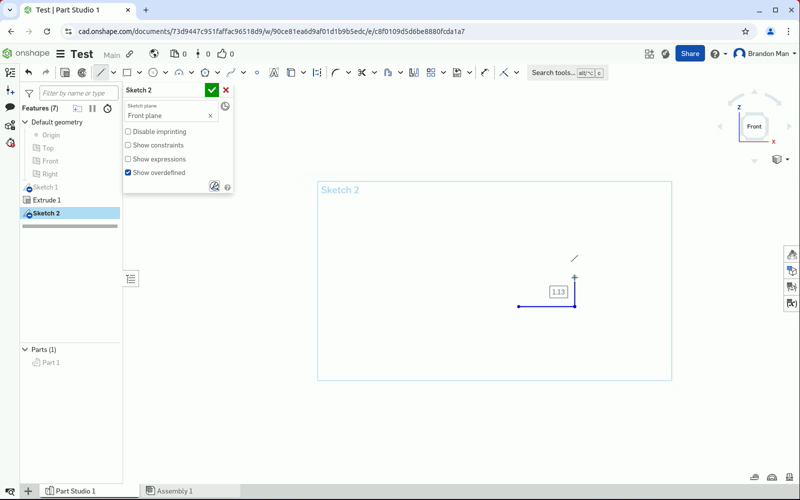
scroll(-6)
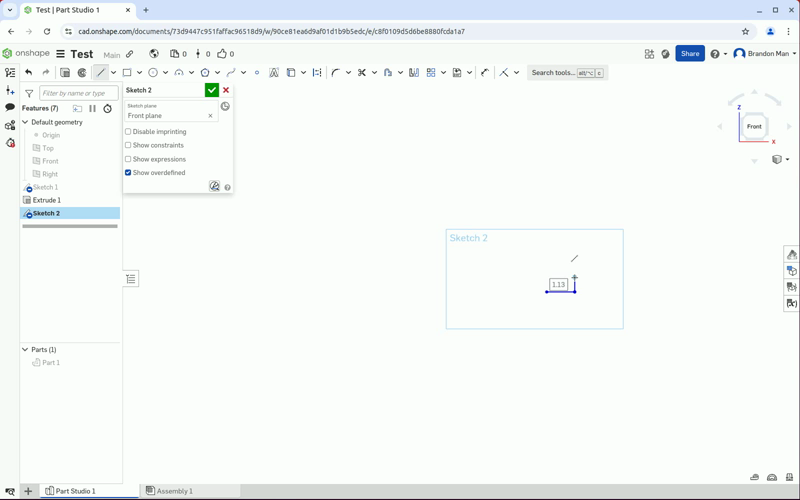
scroll(-6)
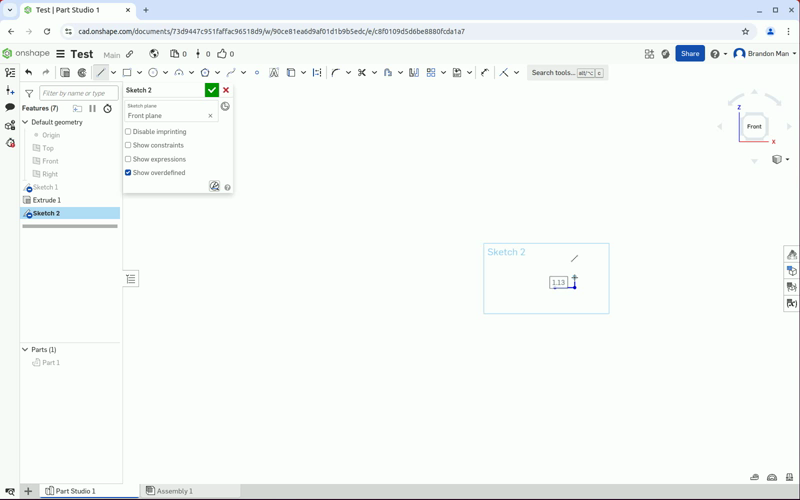
scroll(-6)
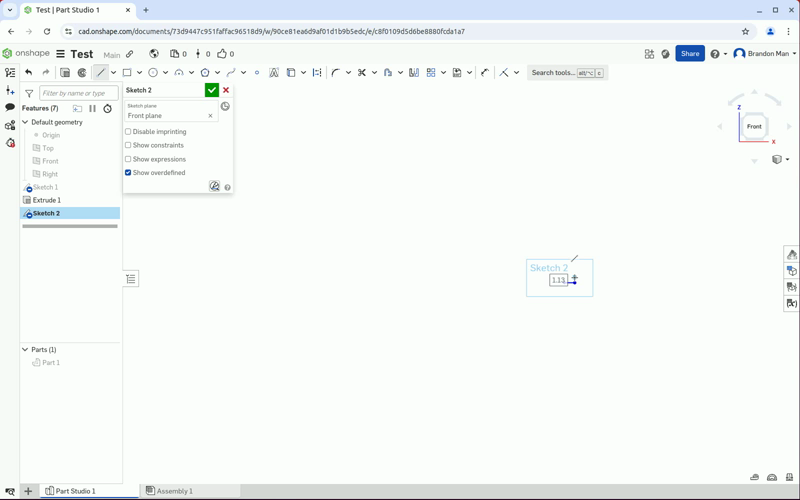
key_up(shift)
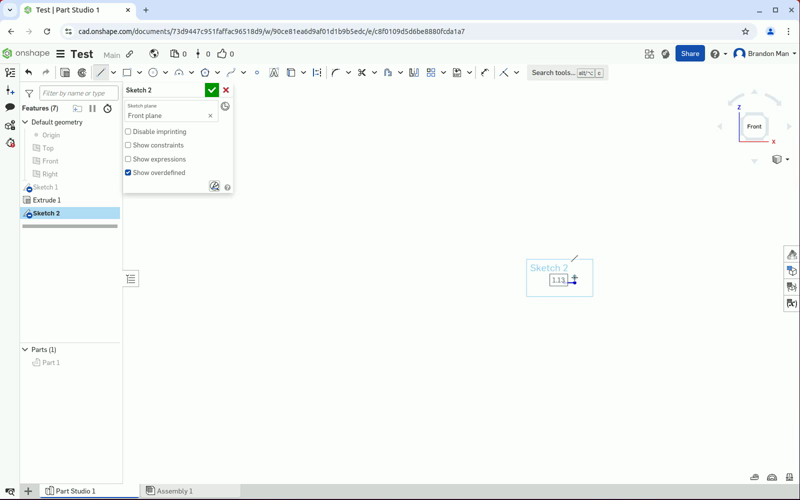
key_down(shift)
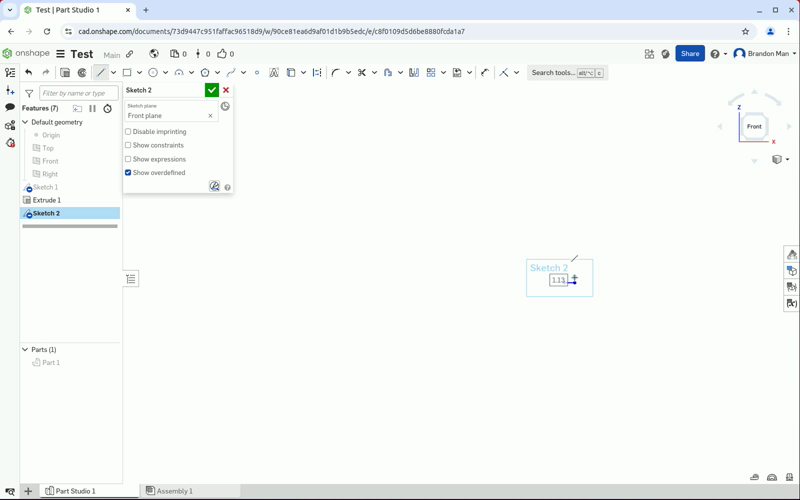
mouse_move(589, 277)
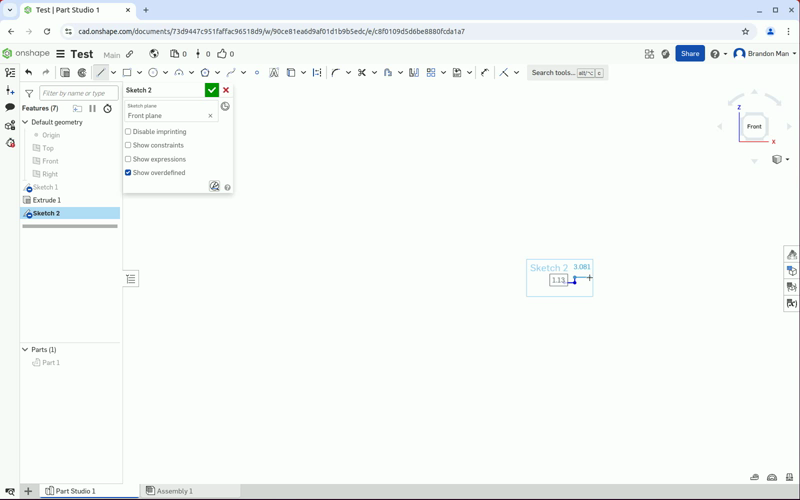
mouse_move(564, 277)
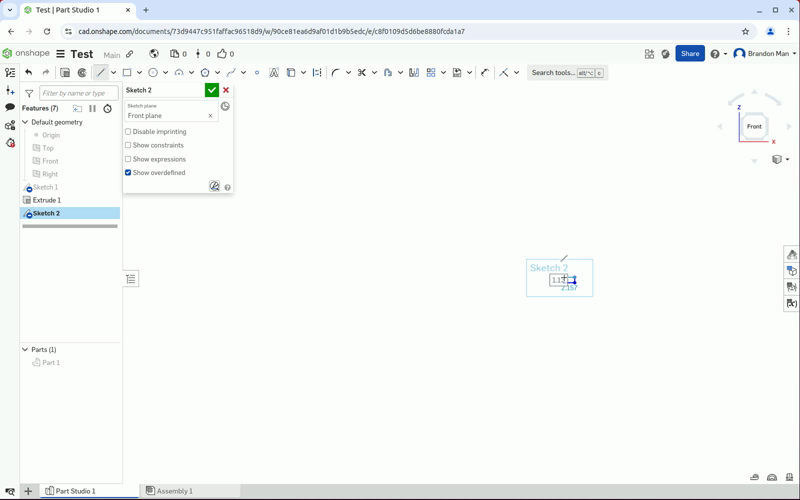
click(564, 277)
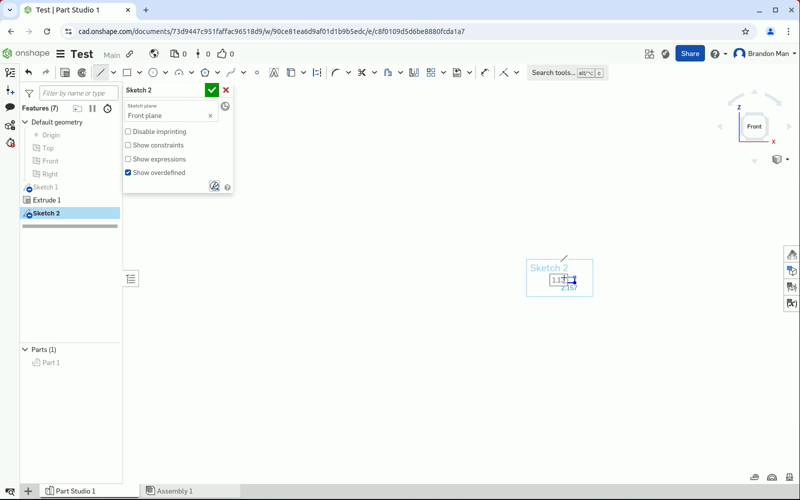
key_up(shift)
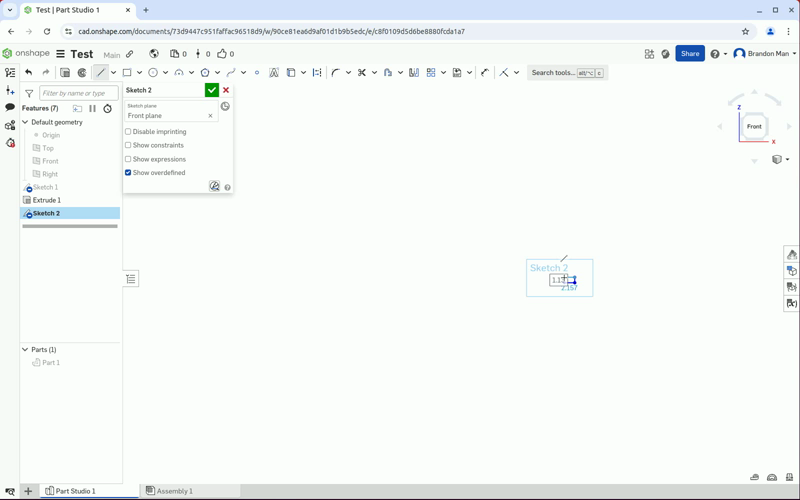
mouse_move(589, 277)
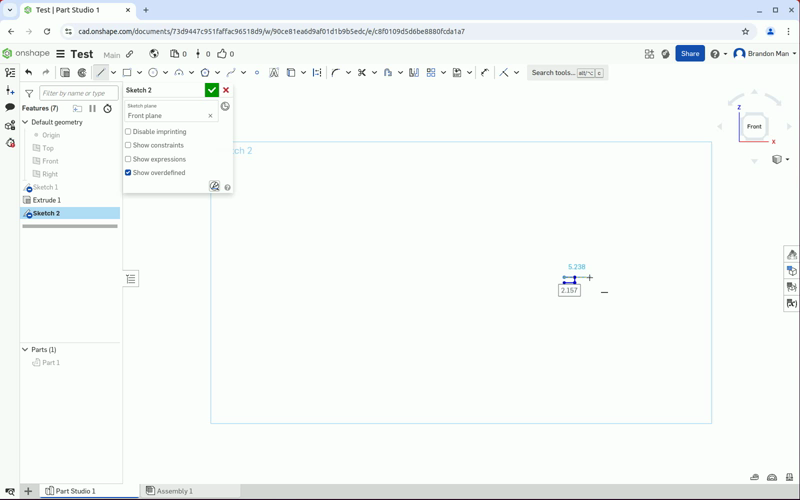
key_down(shift)
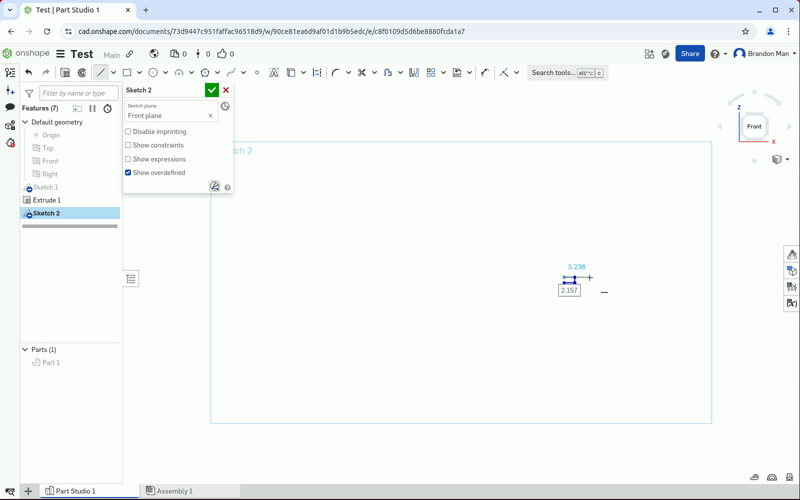
mouse_move(564, 282)
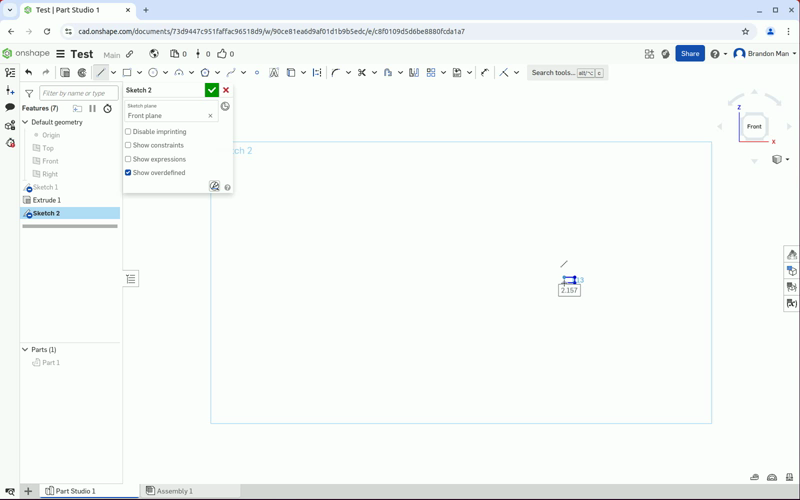
scroll(6)
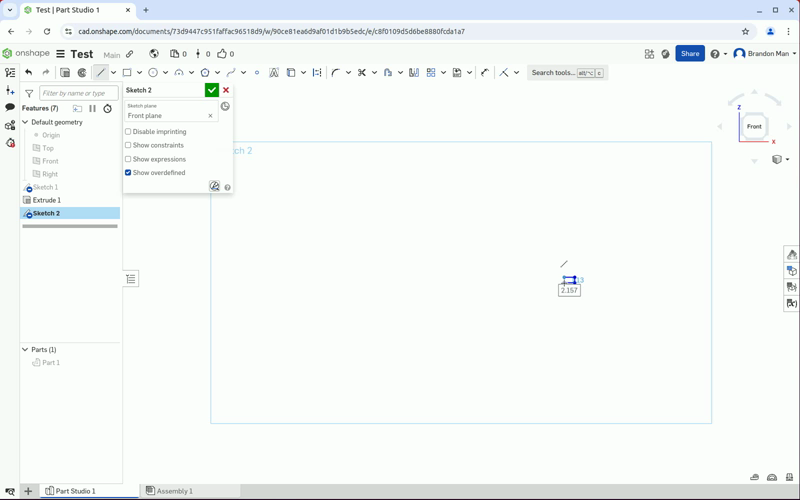
scroll(6)
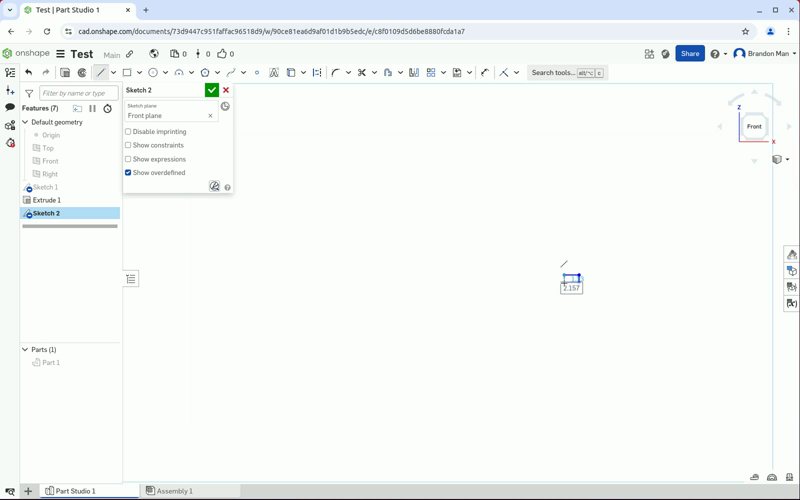
scroll(6)
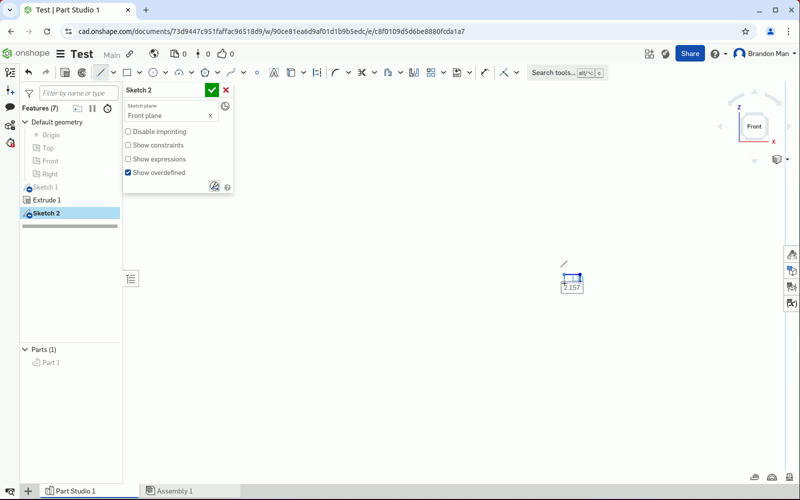
scroll(6)
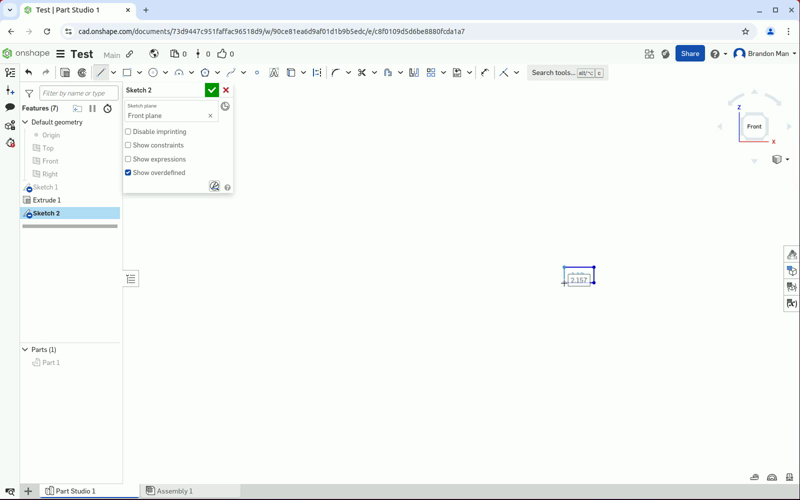
scroll(6)
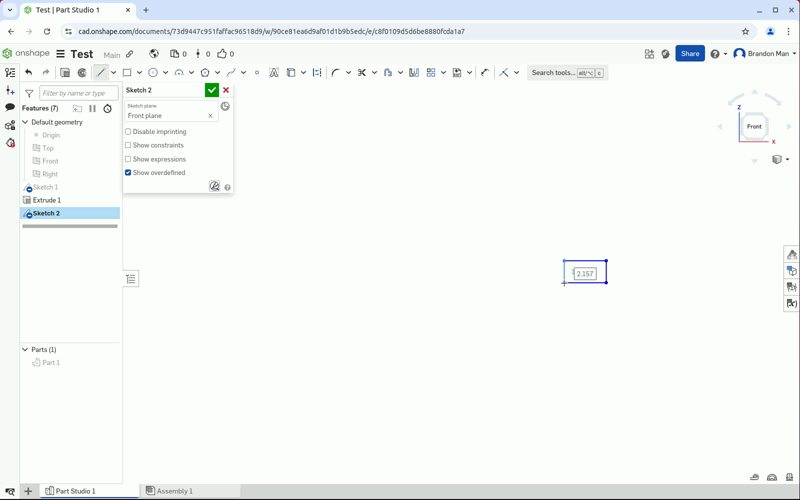
scroll(6)
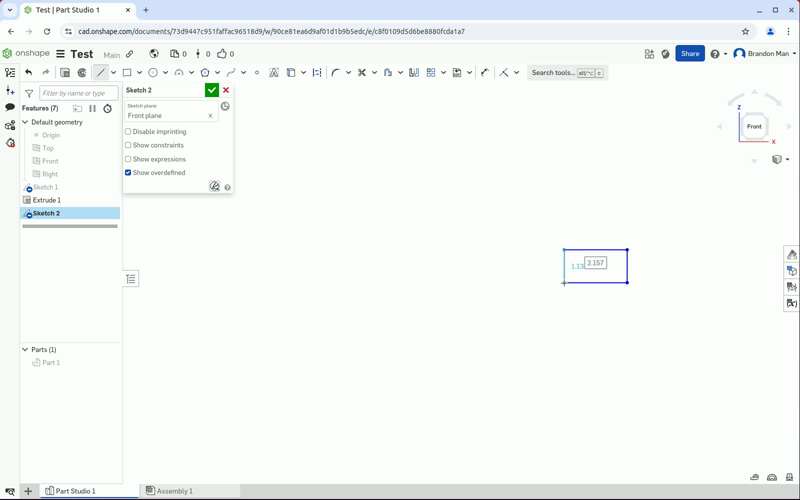
scroll(6)
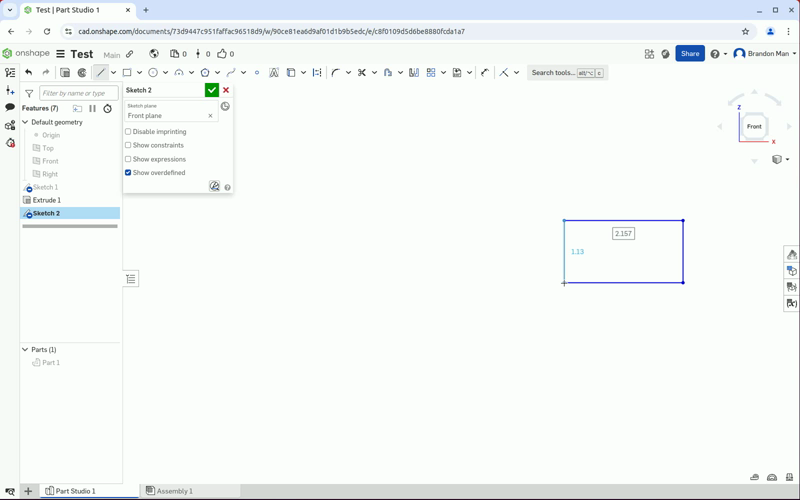
key_up(shift)
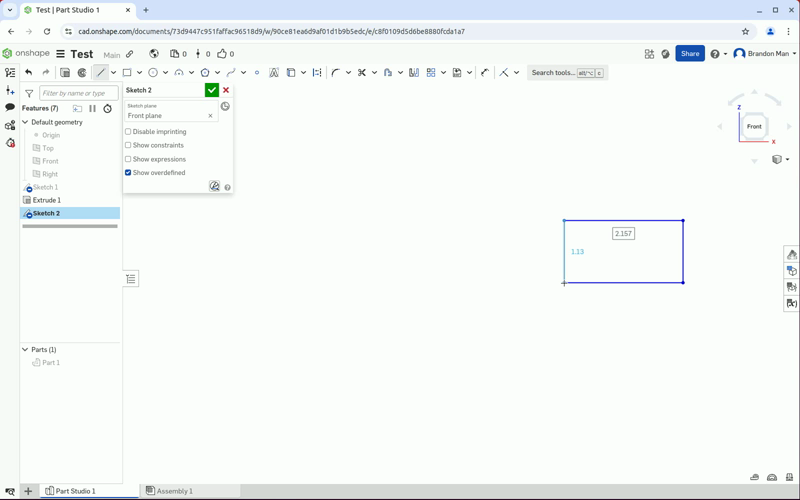
click(564, 282)
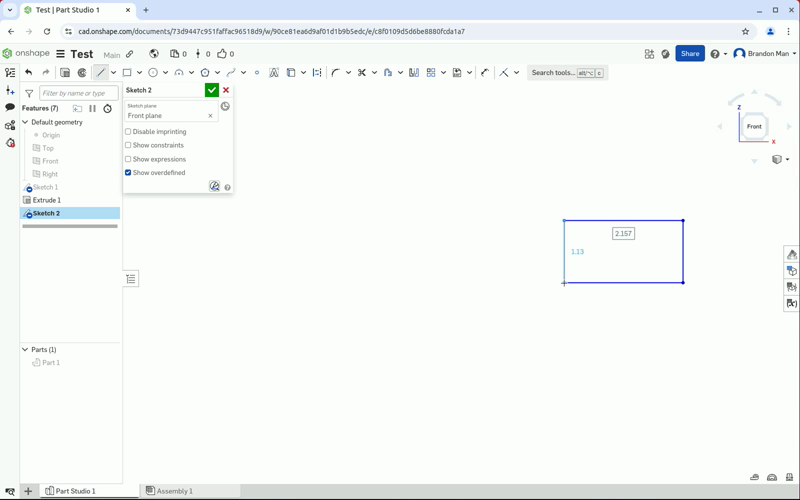
scroll(-6)
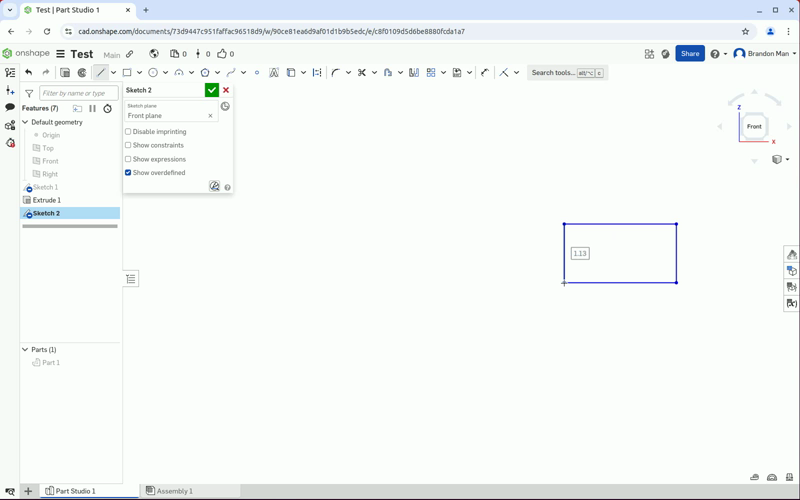
scroll(-6)
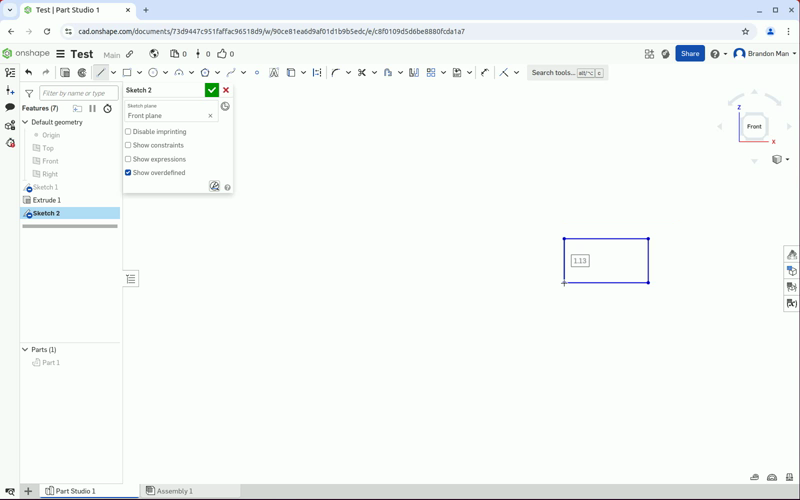
scroll(-6)
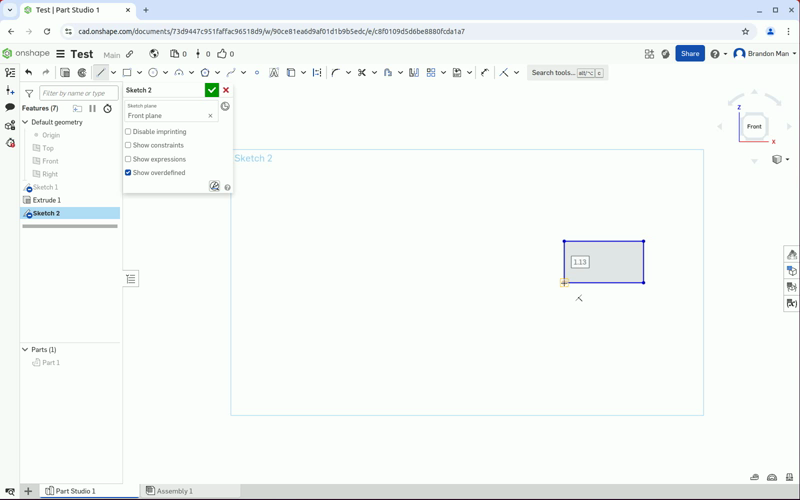
scroll(-6)
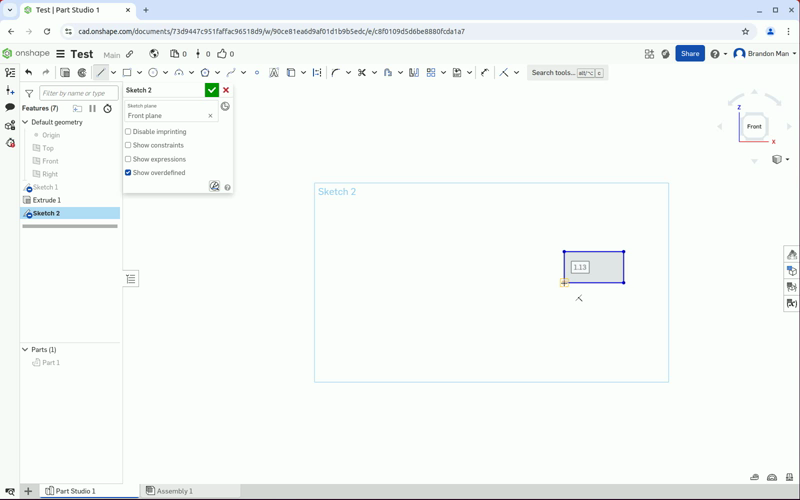
scroll(-6)
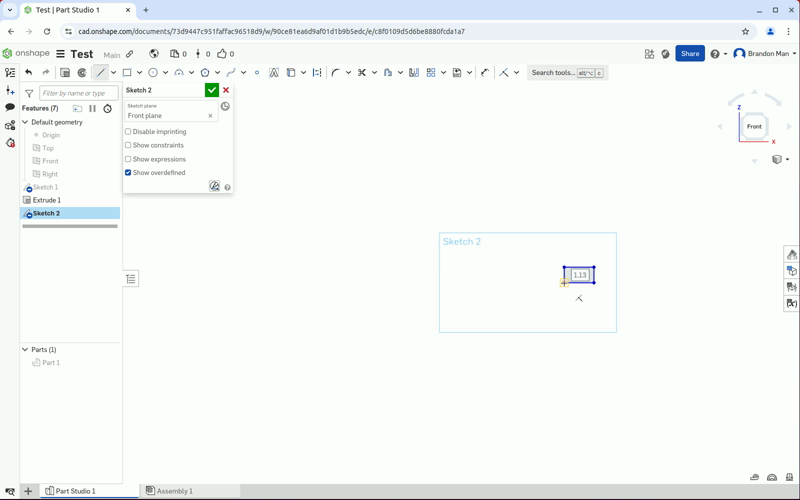
scroll(-6)
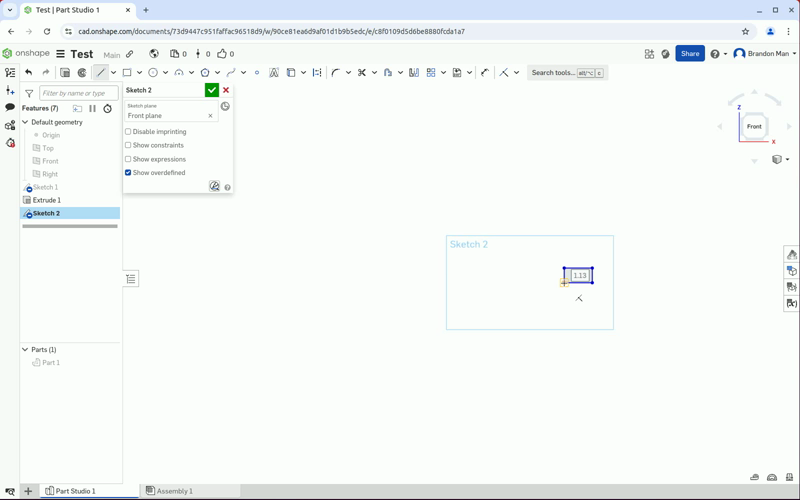
scroll(-6)
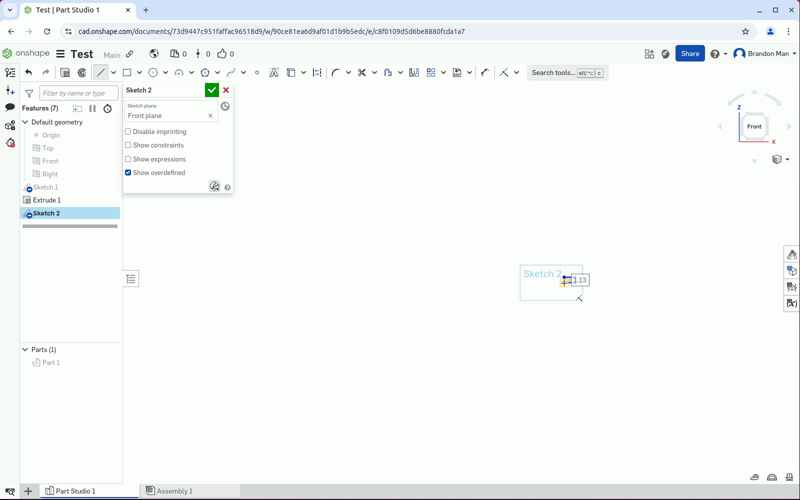
key(esc)
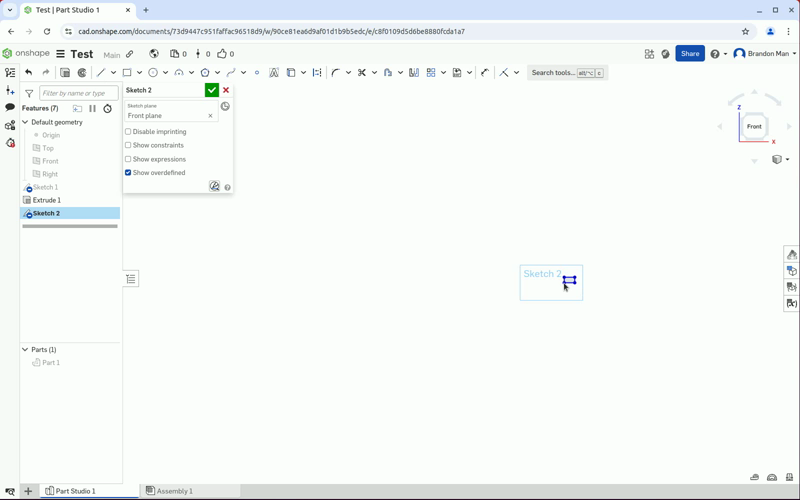
mouse_move(569, 282)
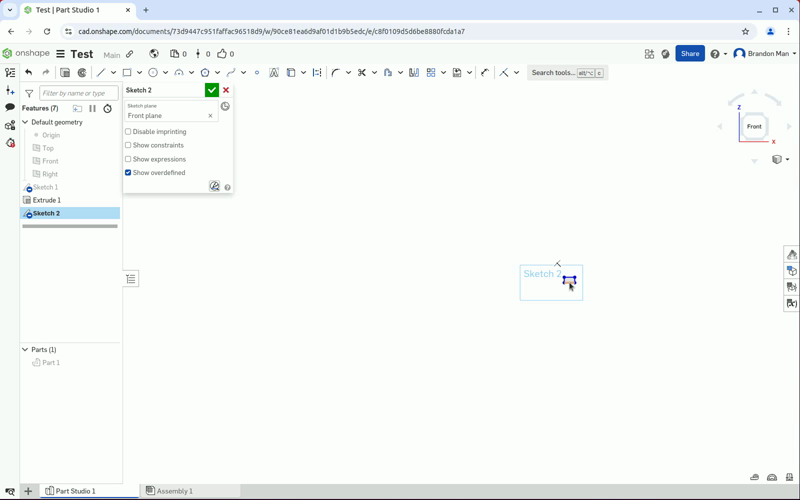
scroll(6)
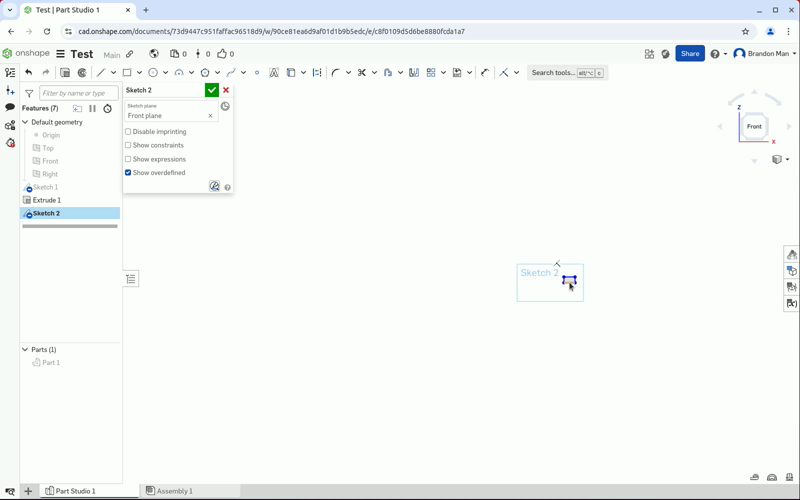
scroll(6)
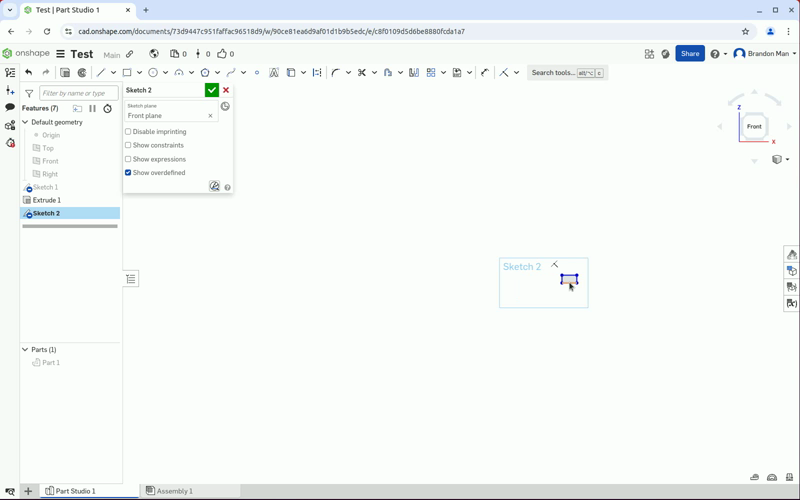
scroll(6)
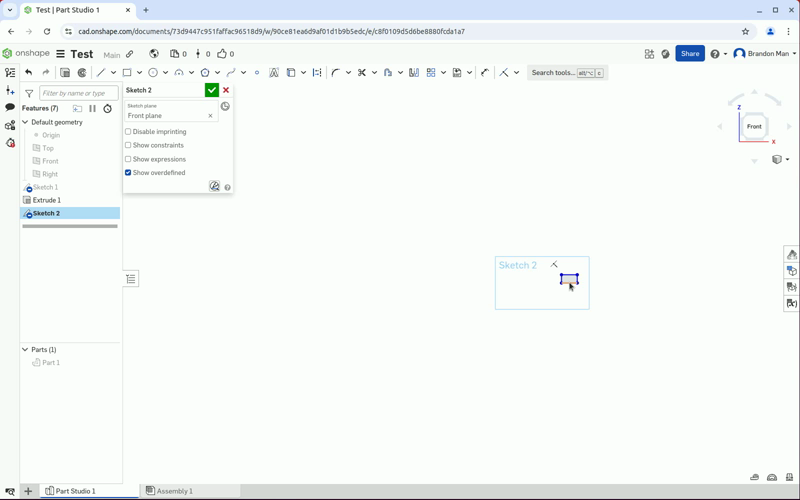
scroll(6)
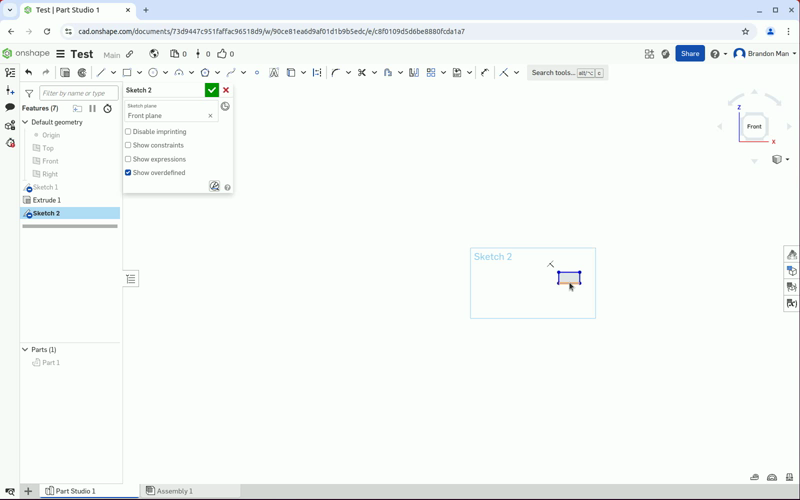
scroll(6)
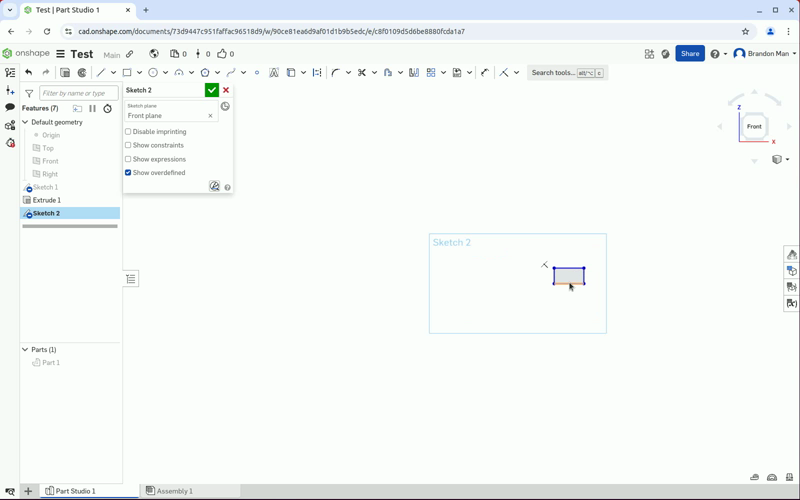
scroll(6)
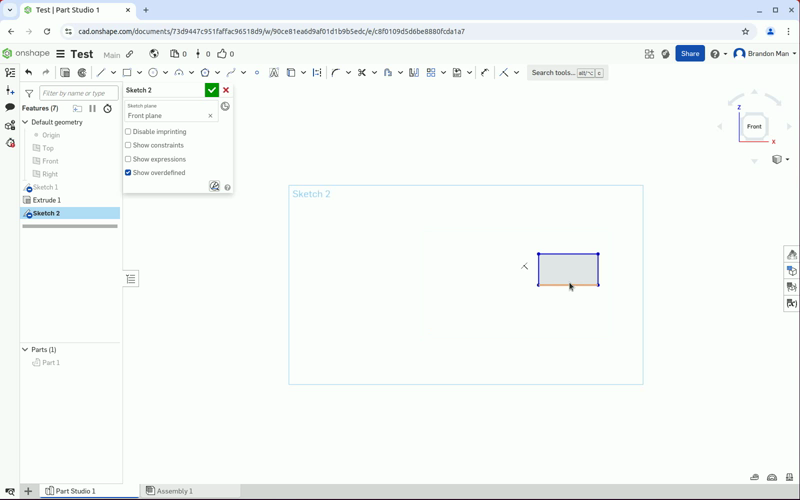
scroll(6)
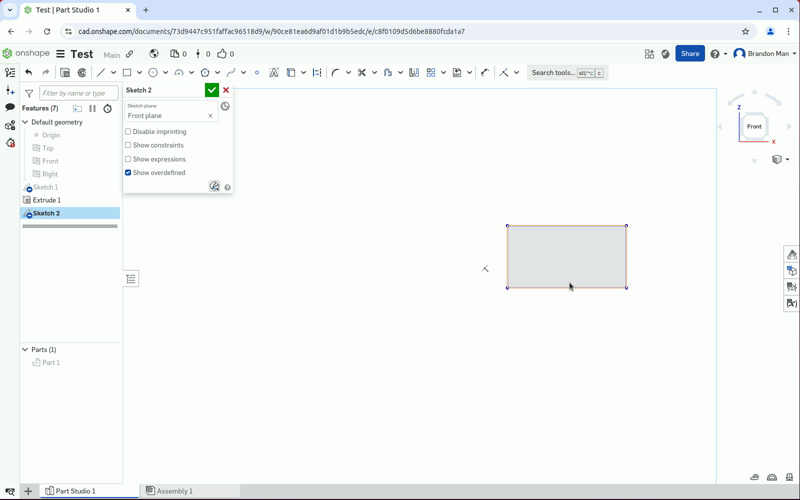
click(569, 282)
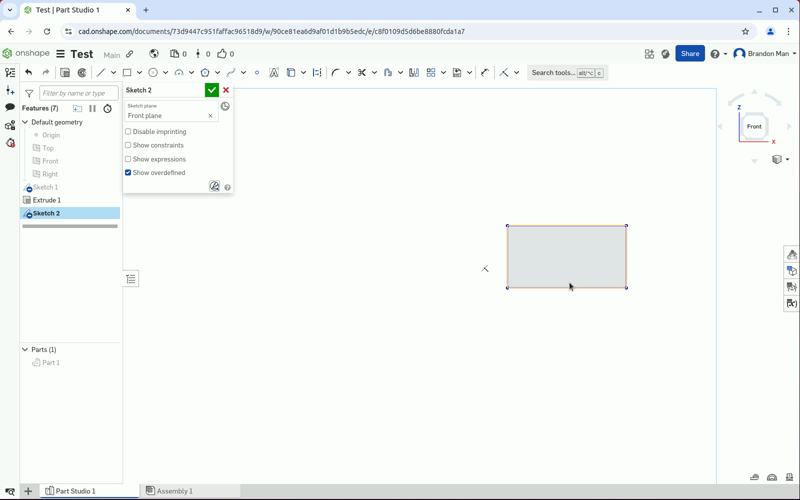
scroll(-6)
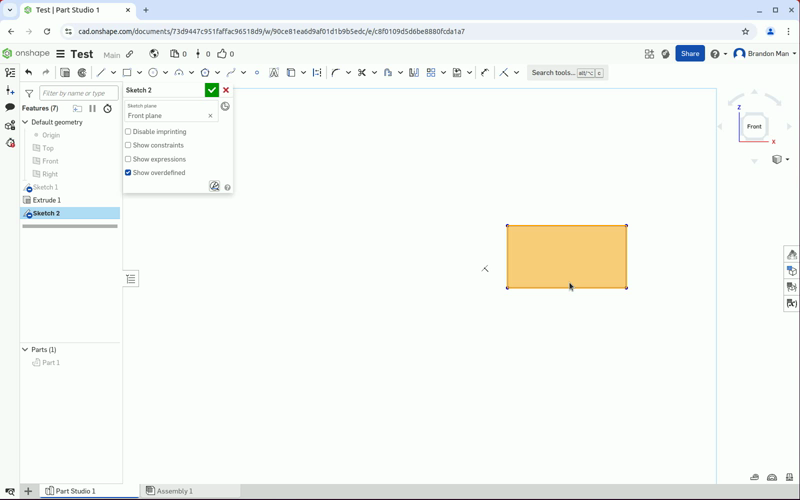
scroll(-6)
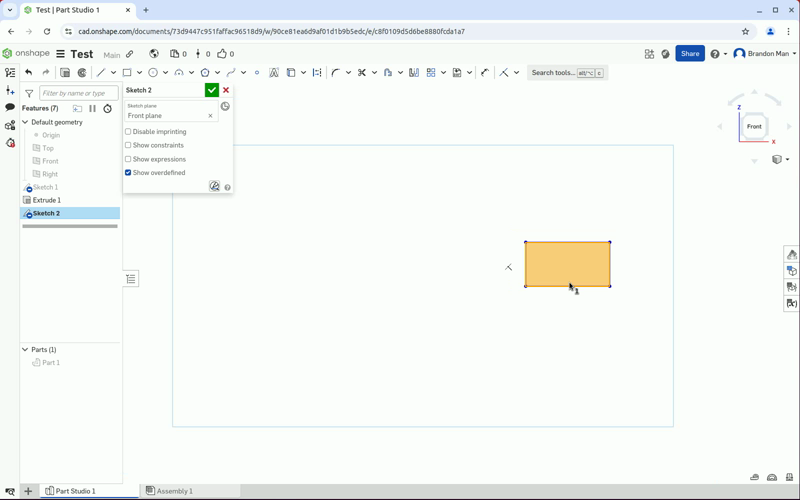
scroll(-6)
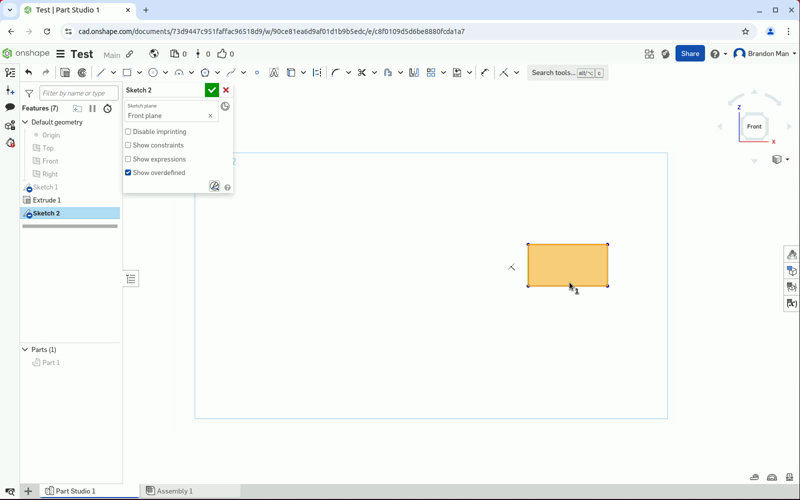
scroll(-6)
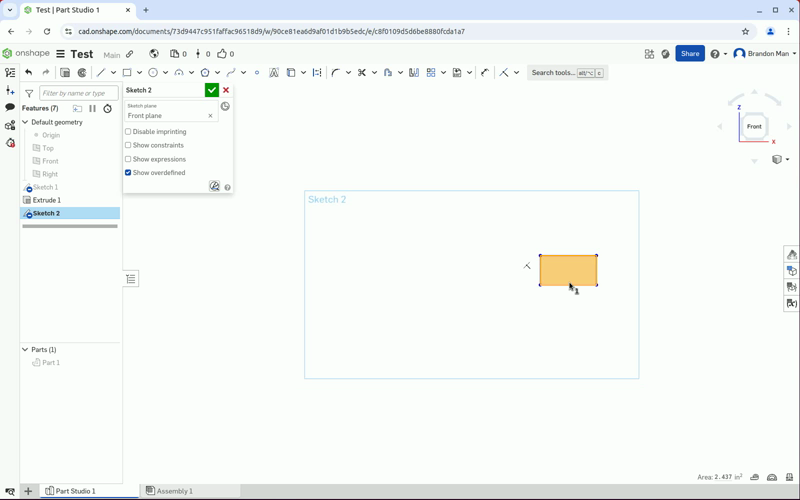
scroll(-6)
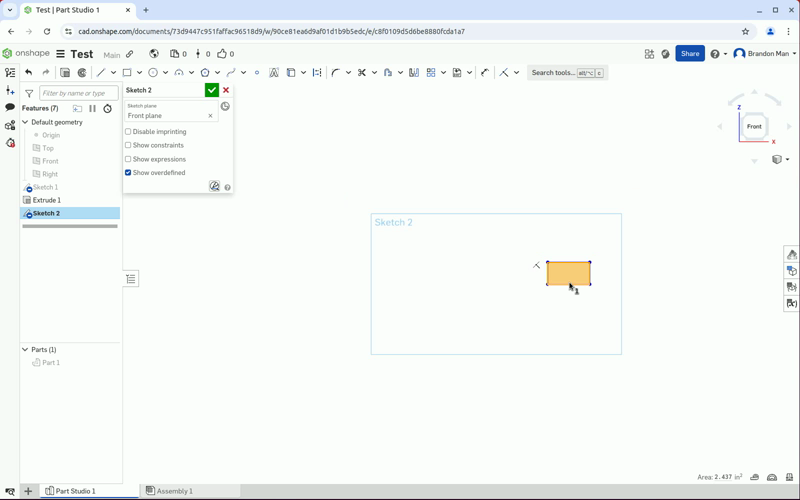
scroll(-6)
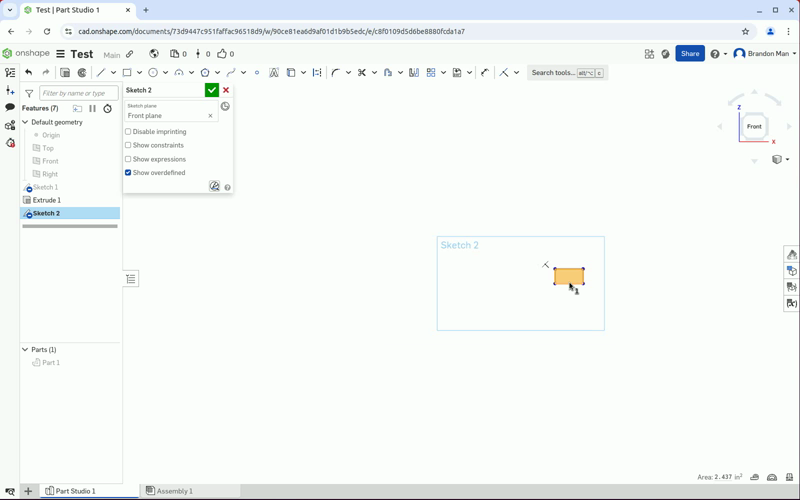
scroll(-6)
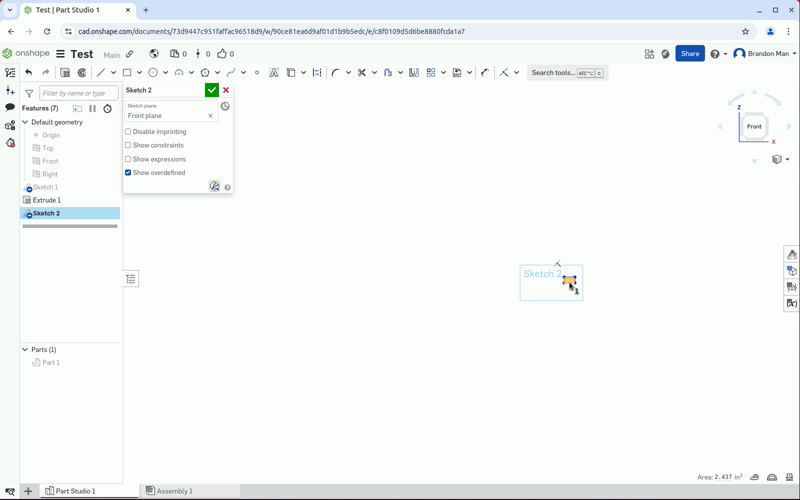
mouse_move(73, 352)
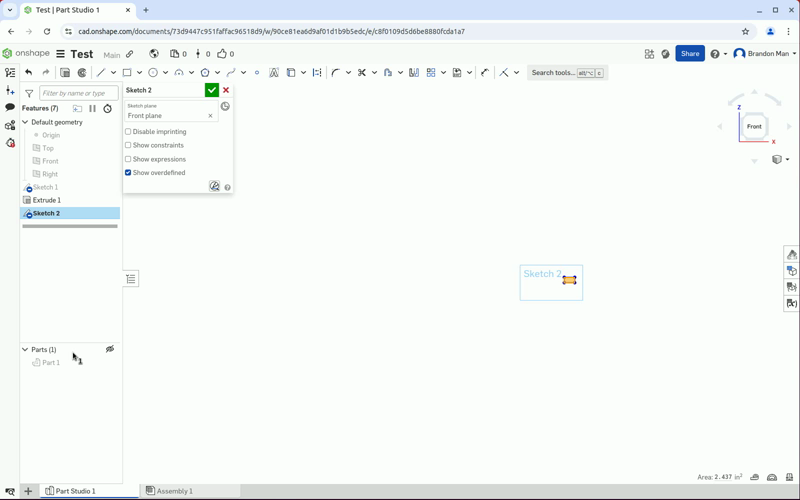
key(shift+y)
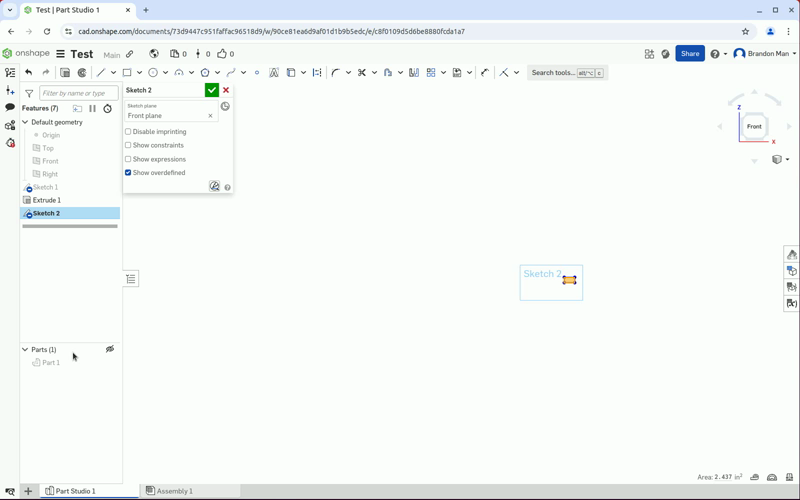
key(shift+e)
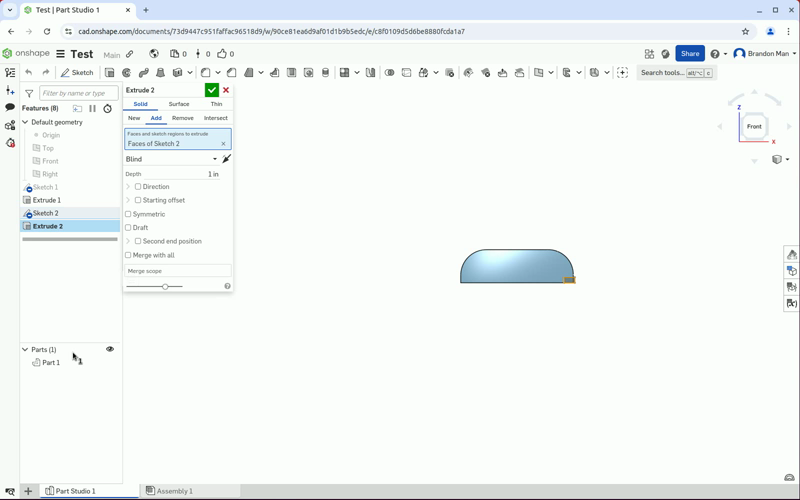
mouse_move(143, 106)
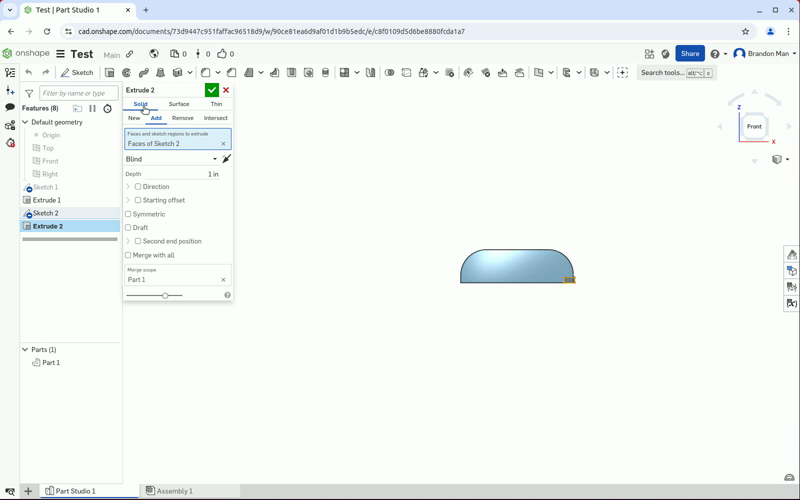
click(143, 106)
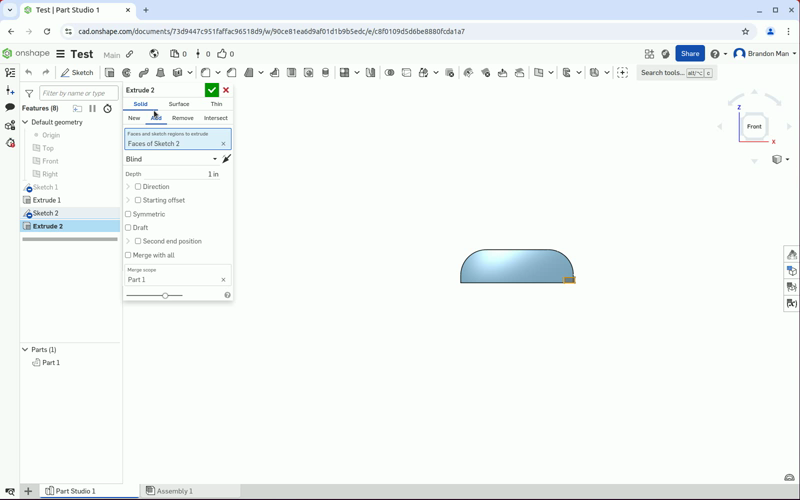
mouse_move(186, 120)
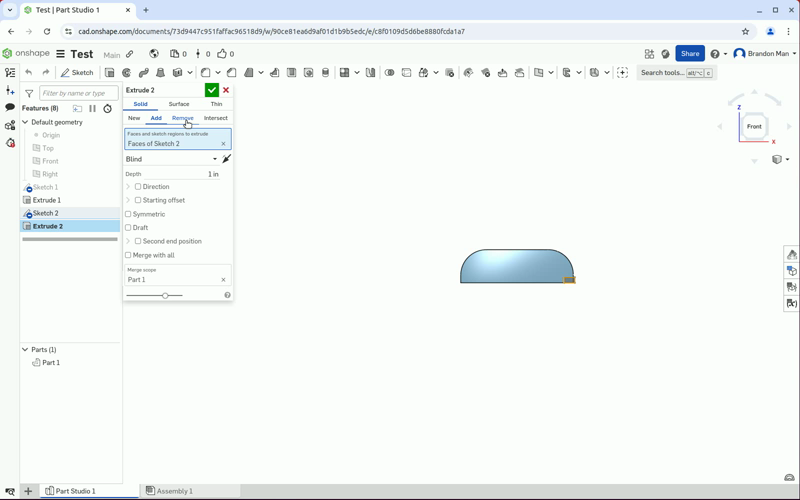
click(186, 120)
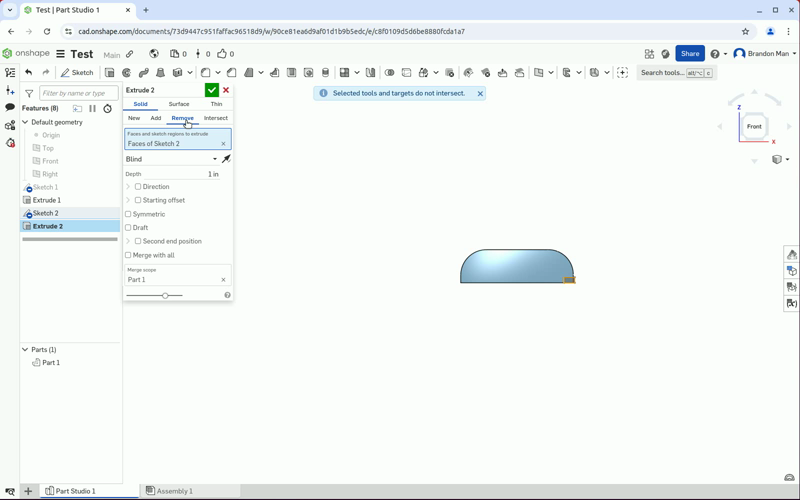
key(tab, 4)
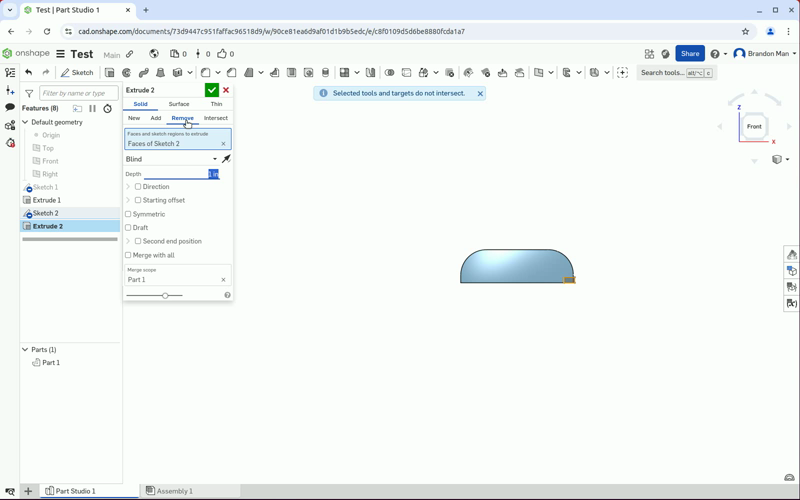
text(-10.591)
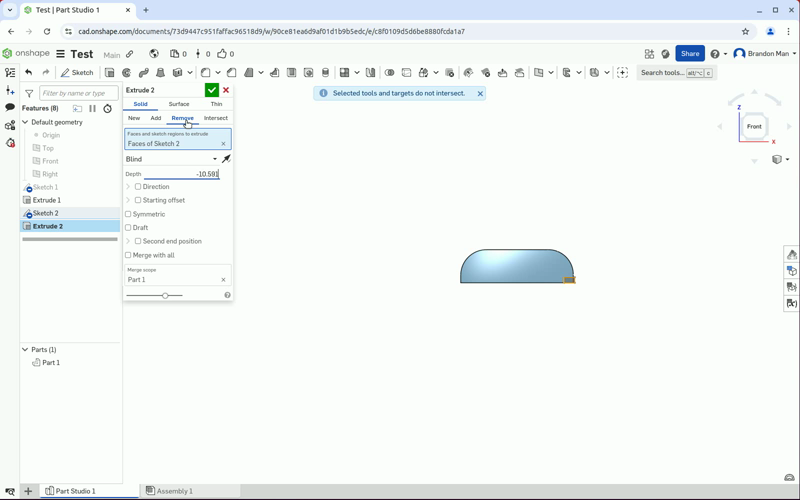
key(tab, 6)
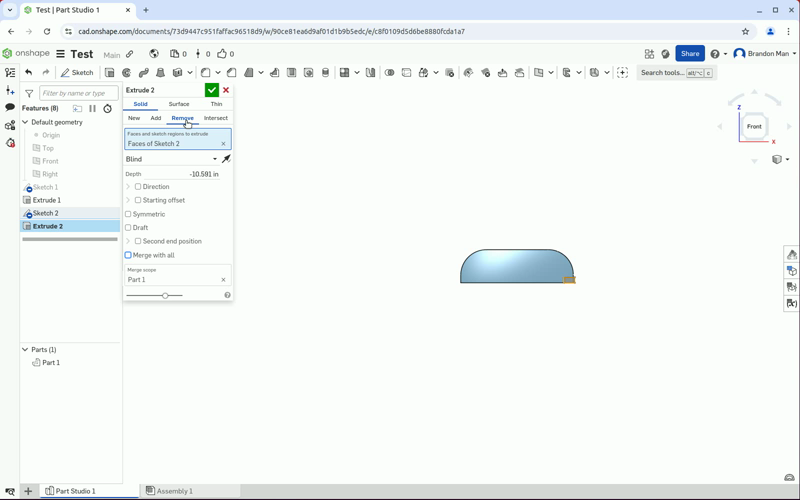
key(space)
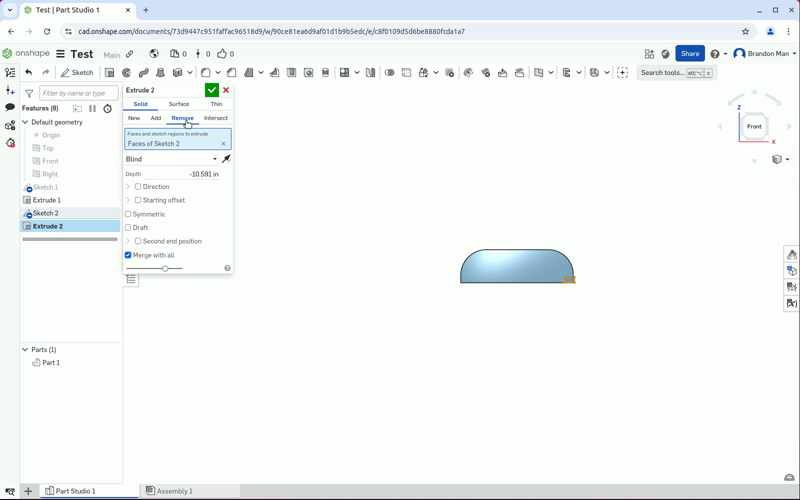
key(enter)
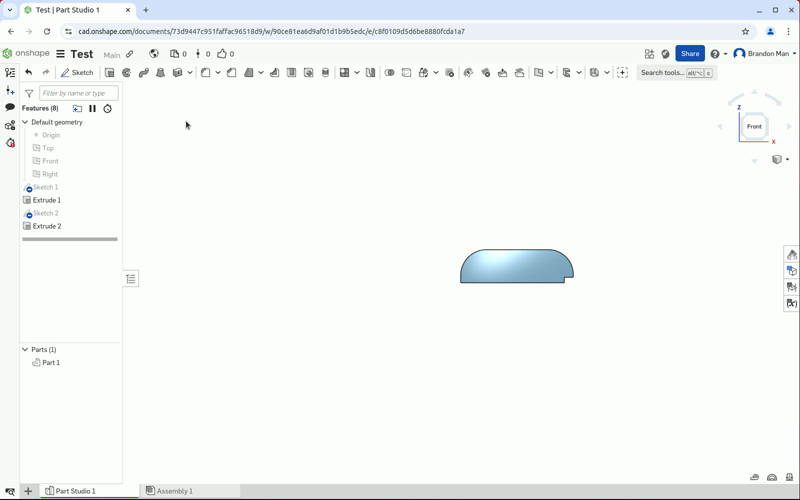
key(shift+h)
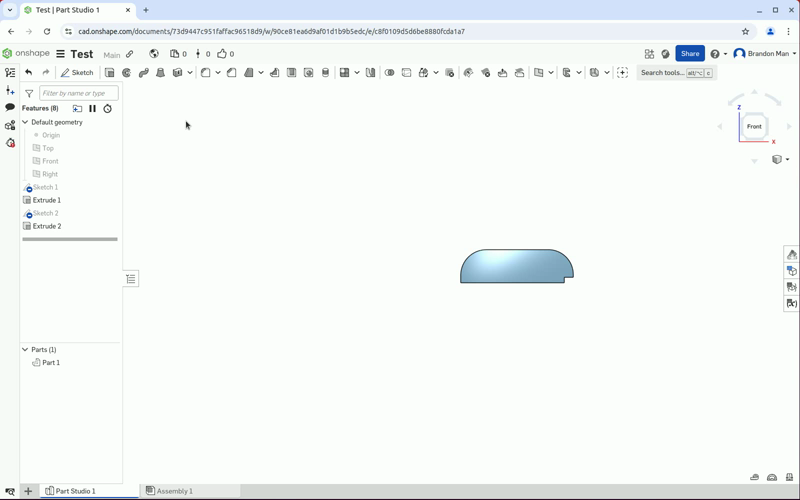
key(shift+h)
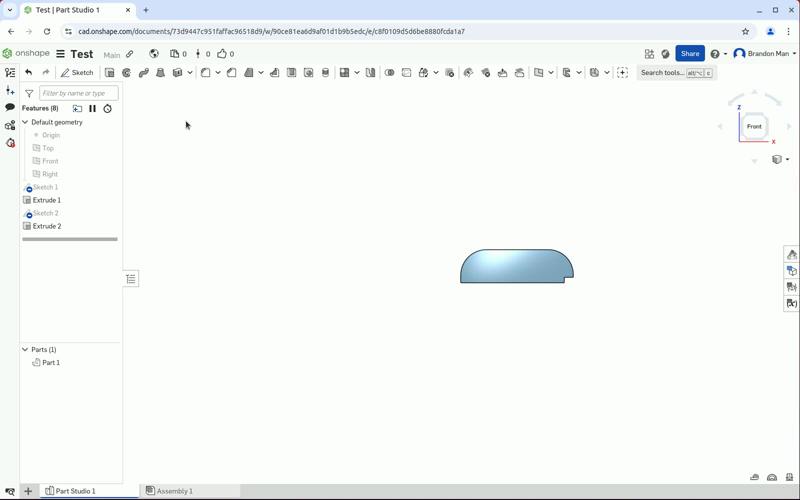
mouse_move(73, 189)
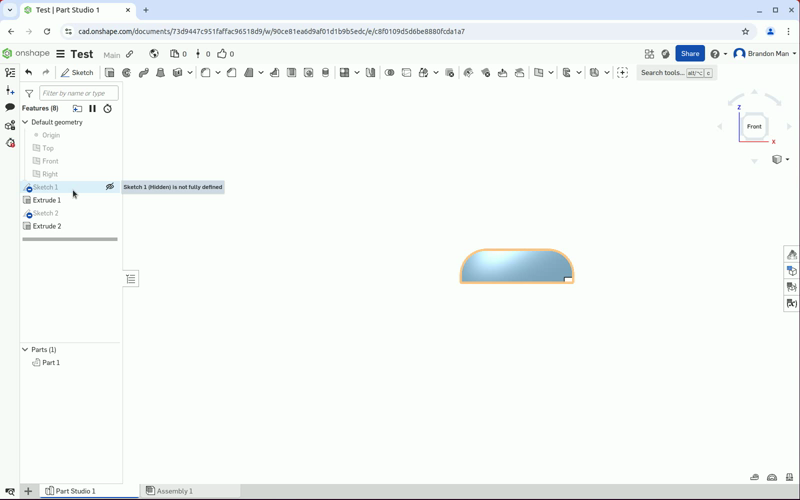
click(73, 189)
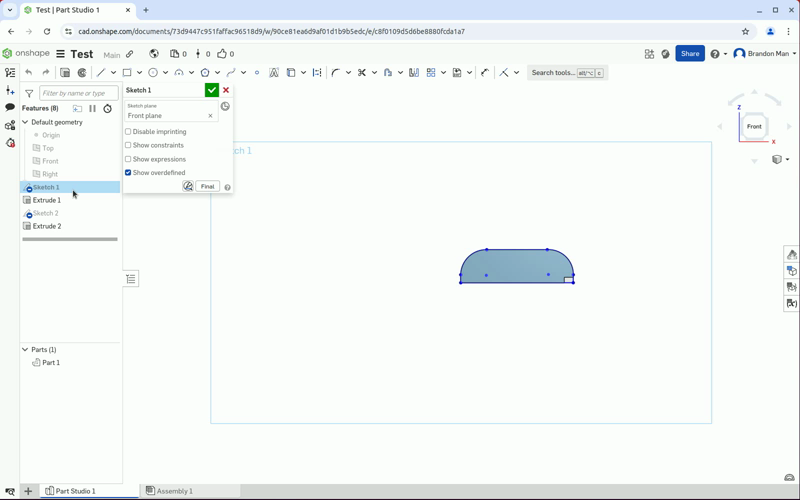
mouse_move(229, 92)
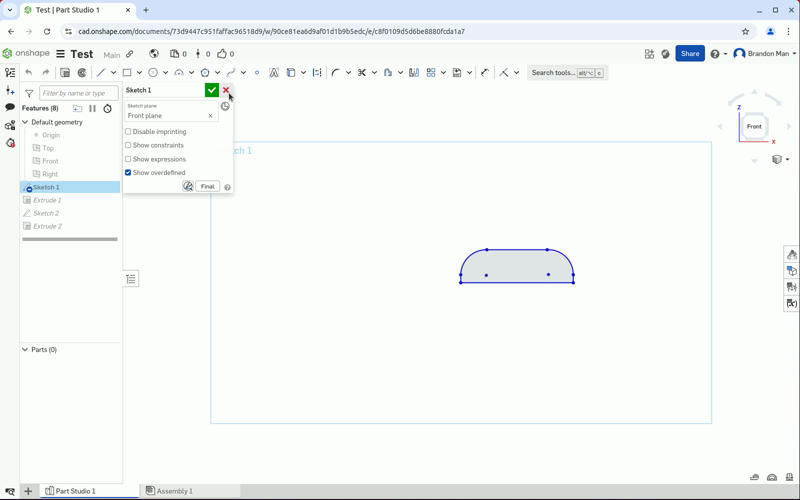
click(229, 92)
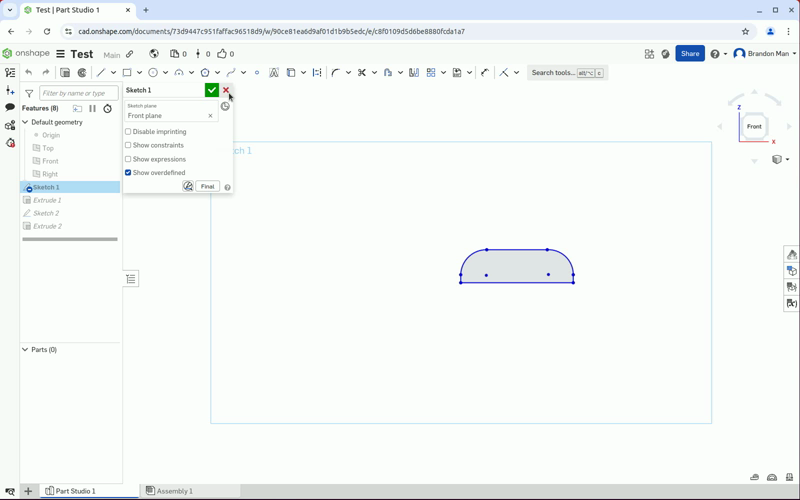
key(shift+s)
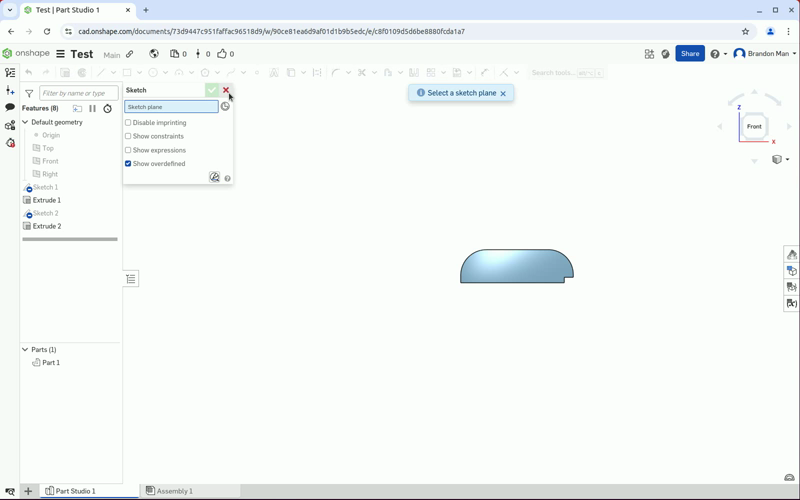
mouse_move(73, 163)
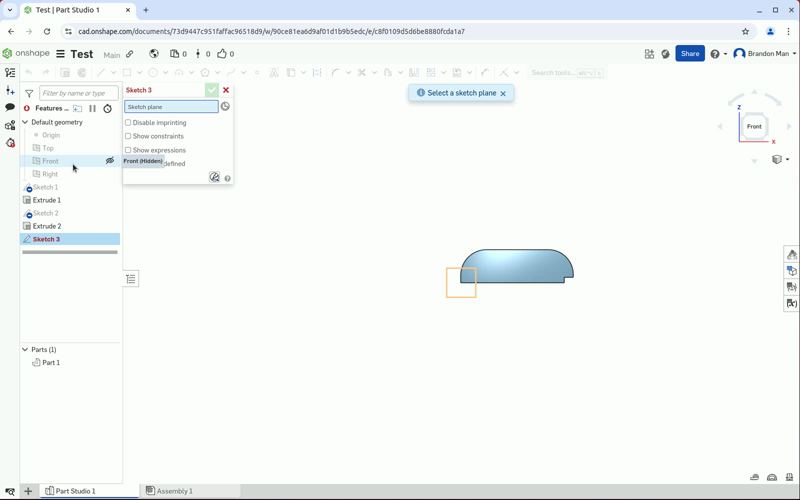
click(73, 163)
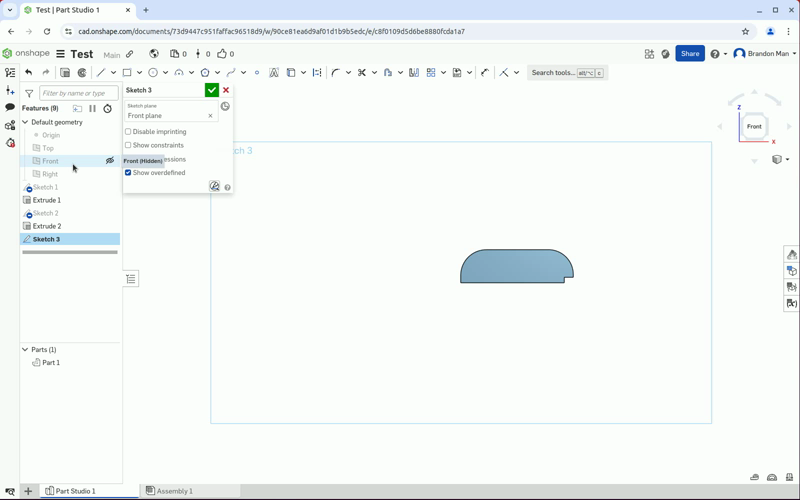
mouse_move(73, 352)
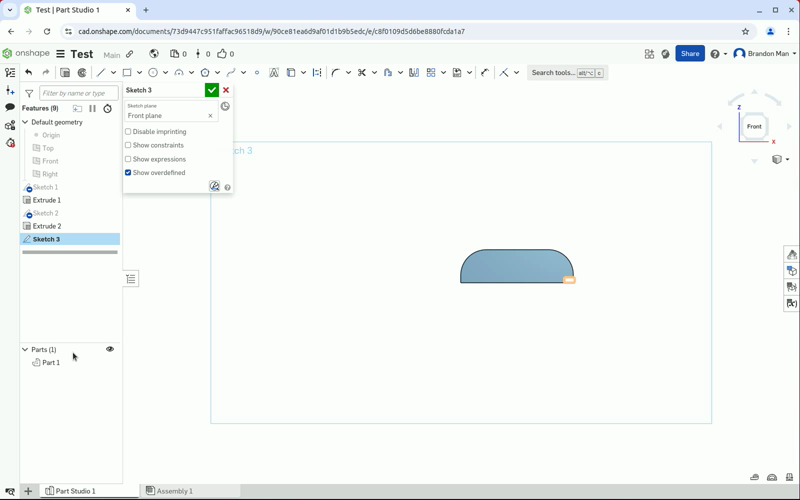
key(y)
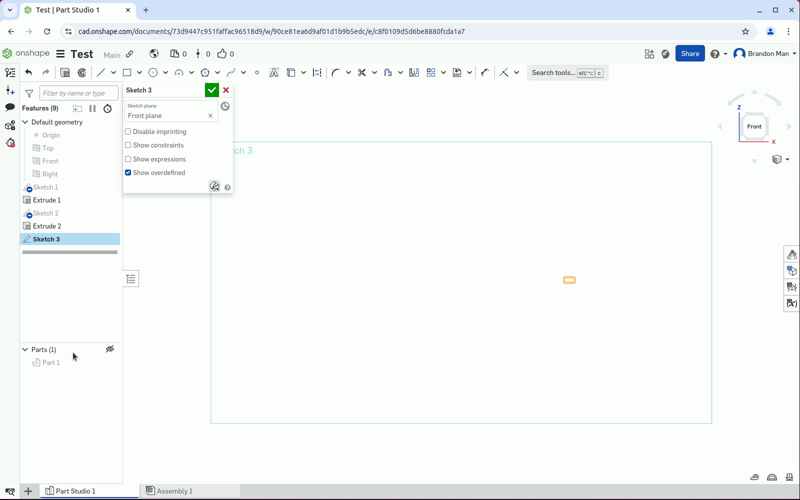
key(l)
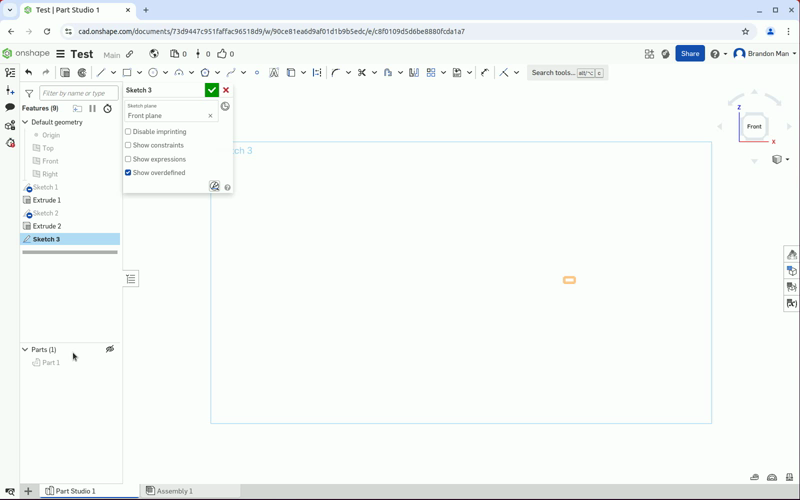
key_down(shift)
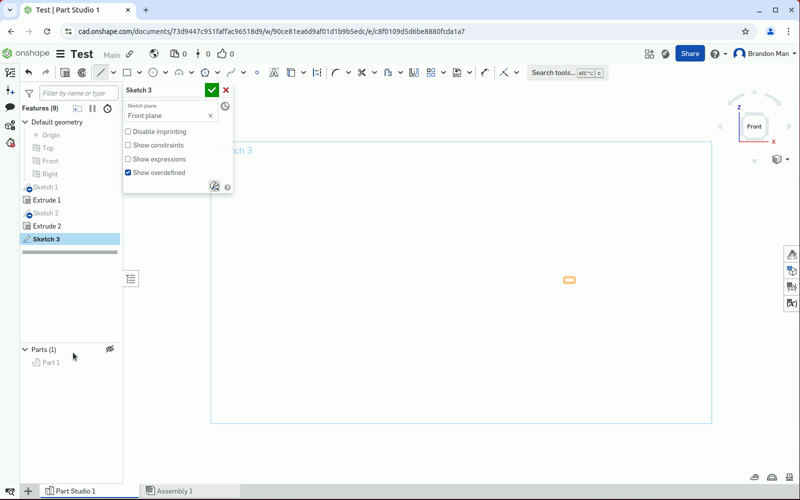
mouse_move(460, 282)
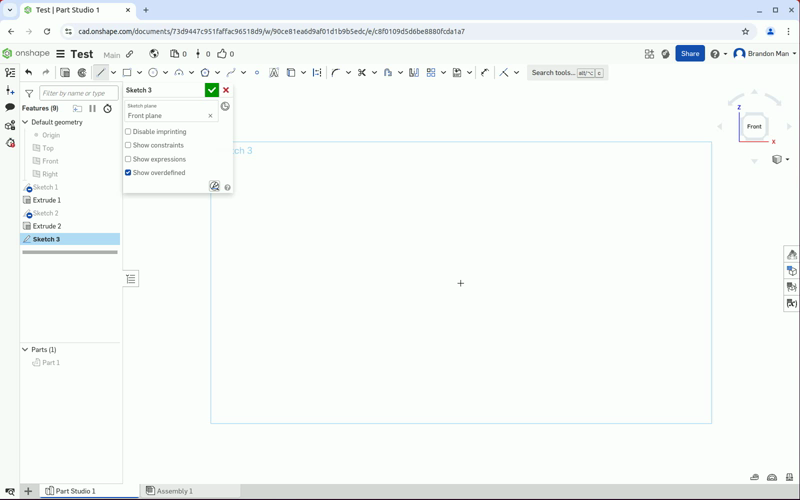
click(460, 282)
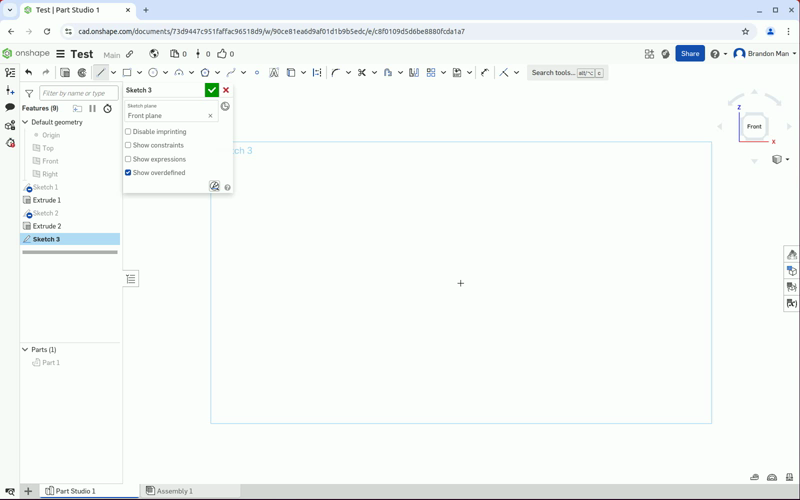
key_up(shift)
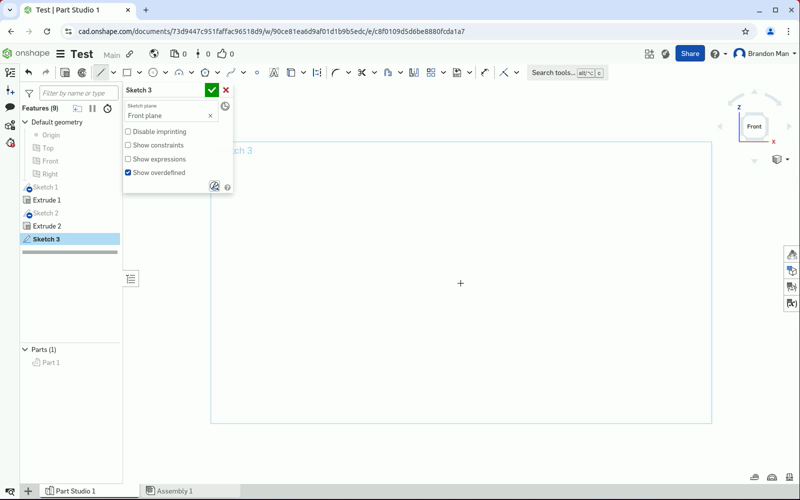
key_down(shift)
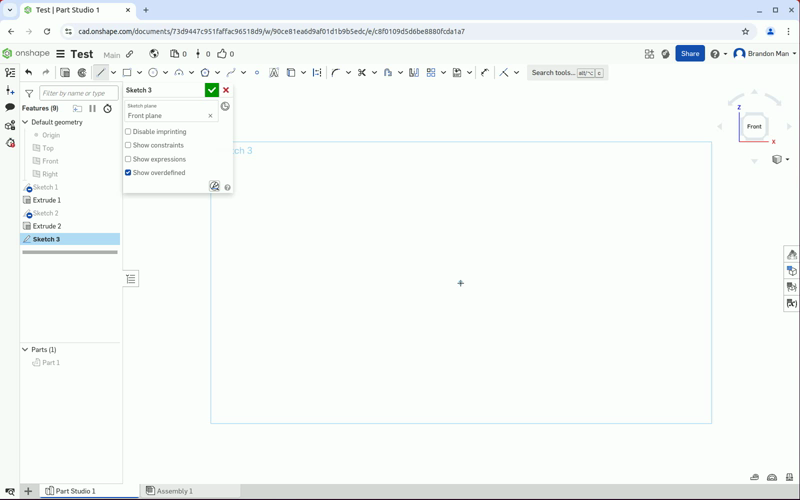
mouse_move(490, 282)
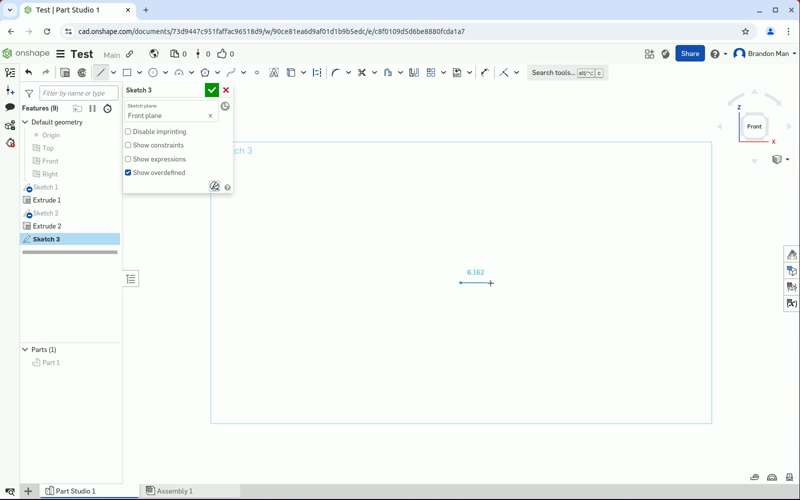
mouse_move(471, 282)
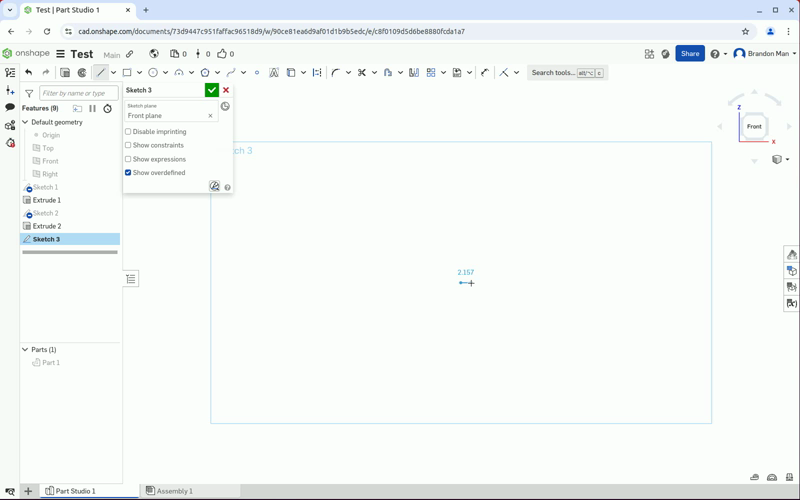
click(471, 282)
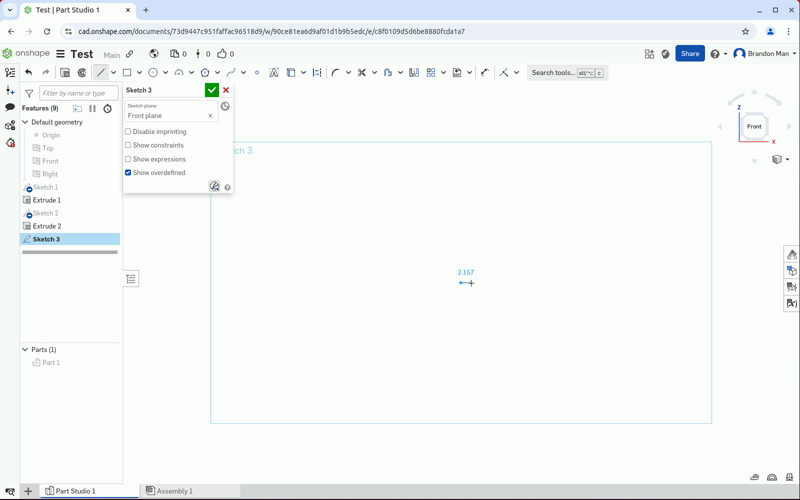
key_up(shift)
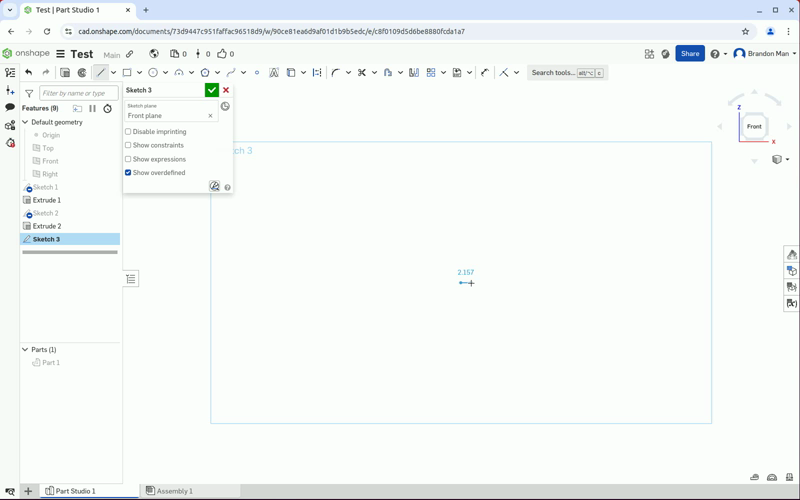
key_down(shift)
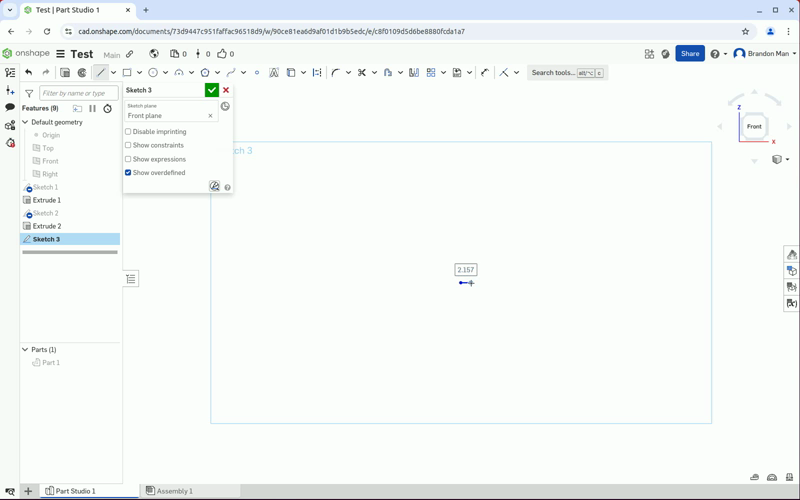
mouse_move(501, 282)
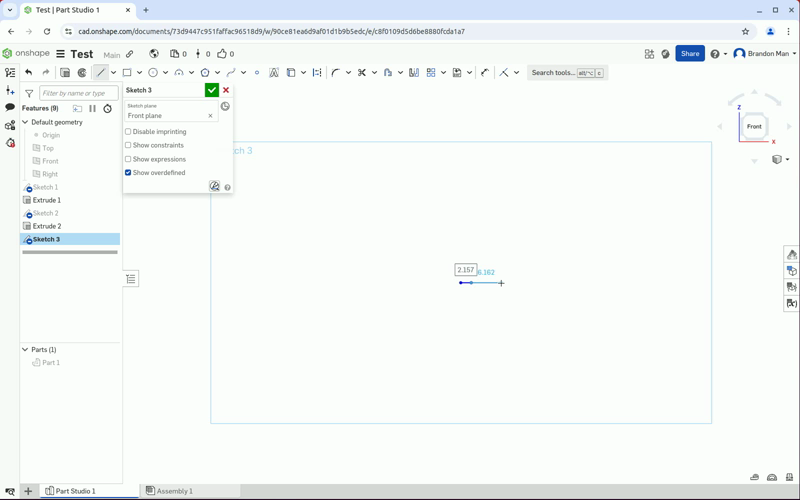
mouse_move(471, 277)
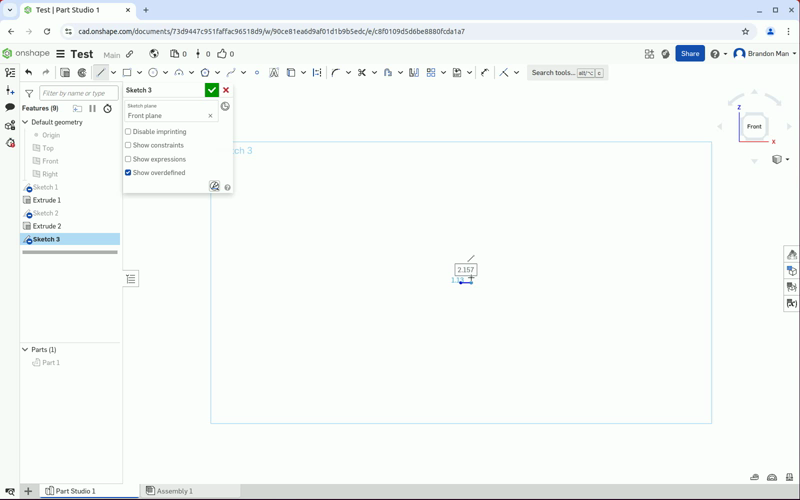
scroll(6)
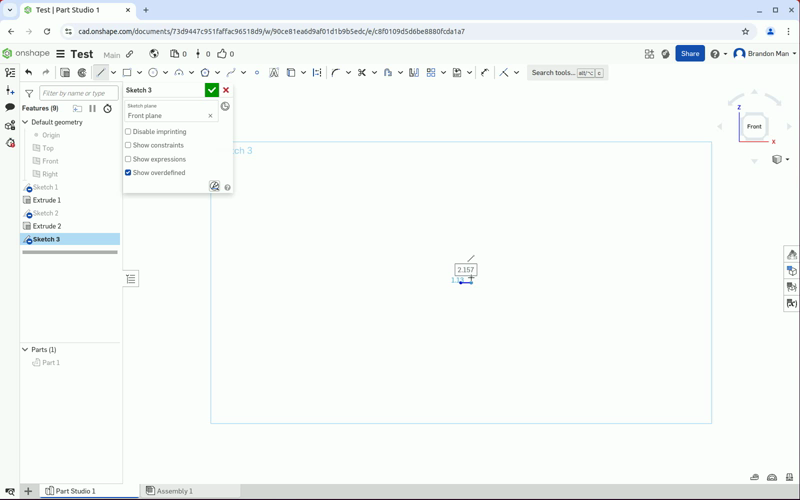
scroll(6)
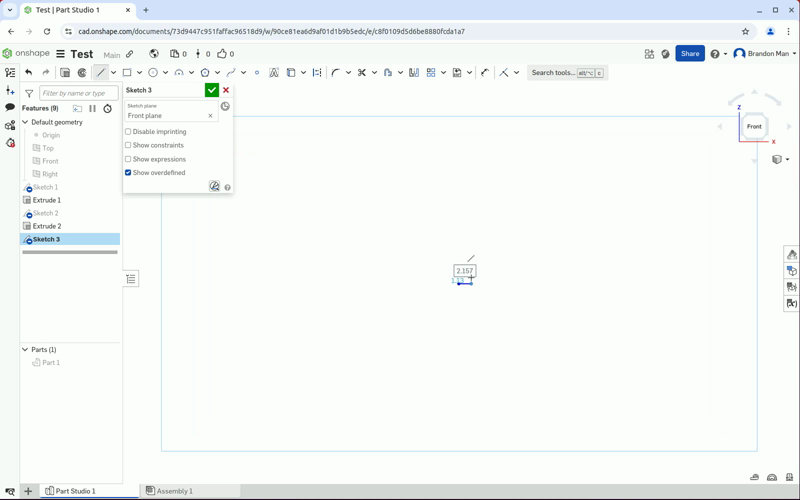
scroll(6)
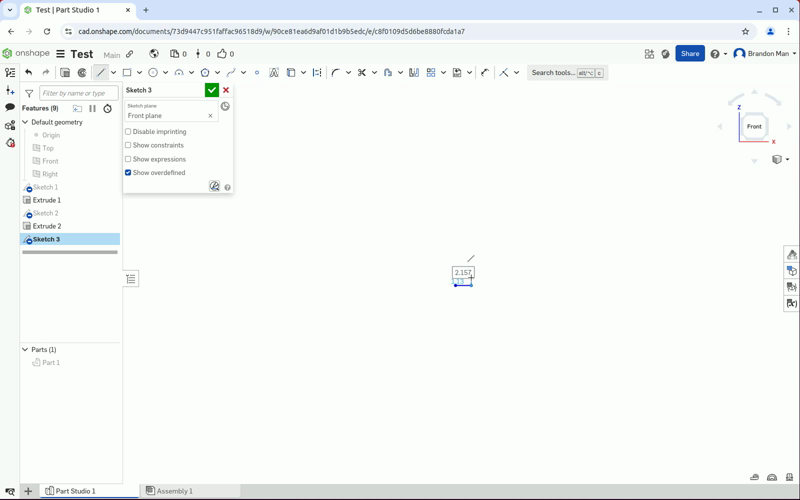
scroll(6)
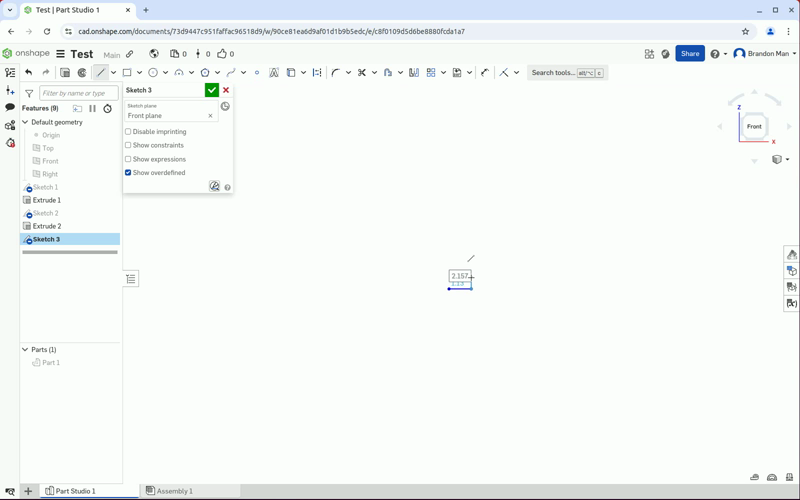
scroll(6)
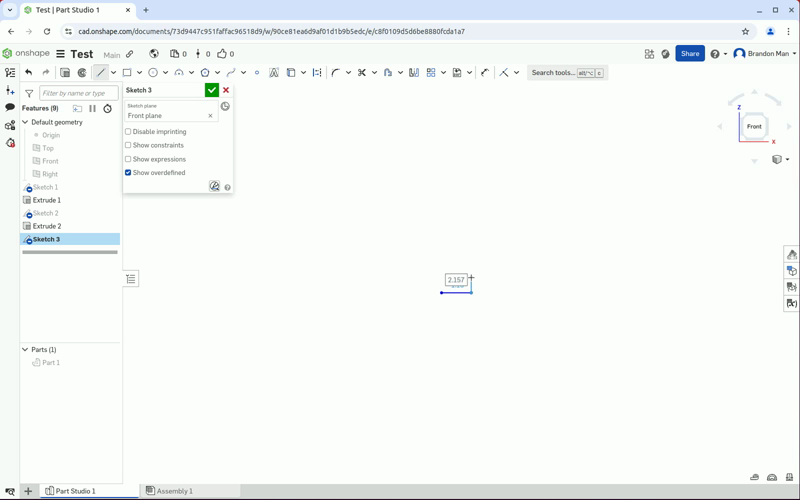
scroll(6)
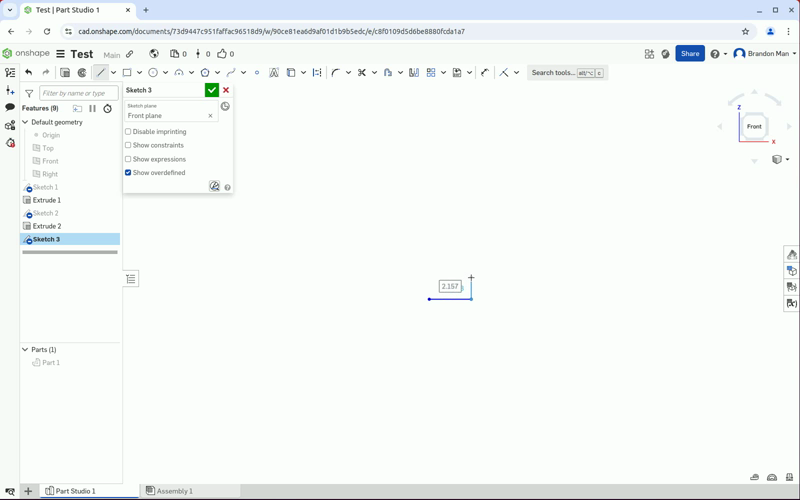
scroll(6)
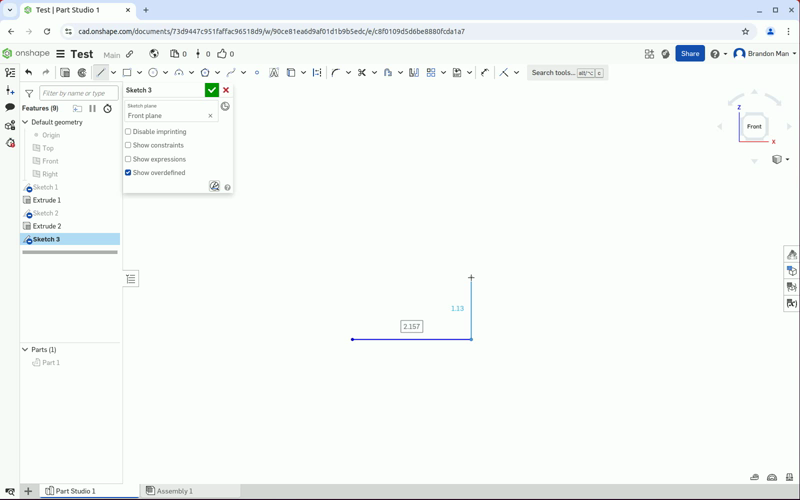
click(471, 277)
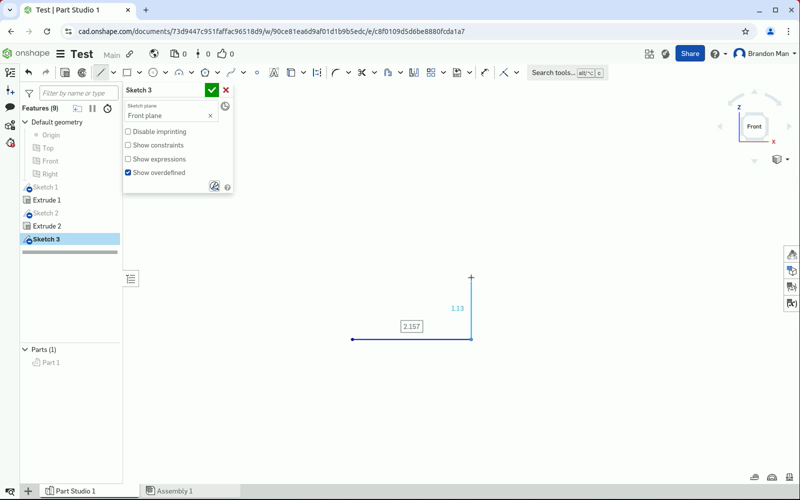
scroll(-6)
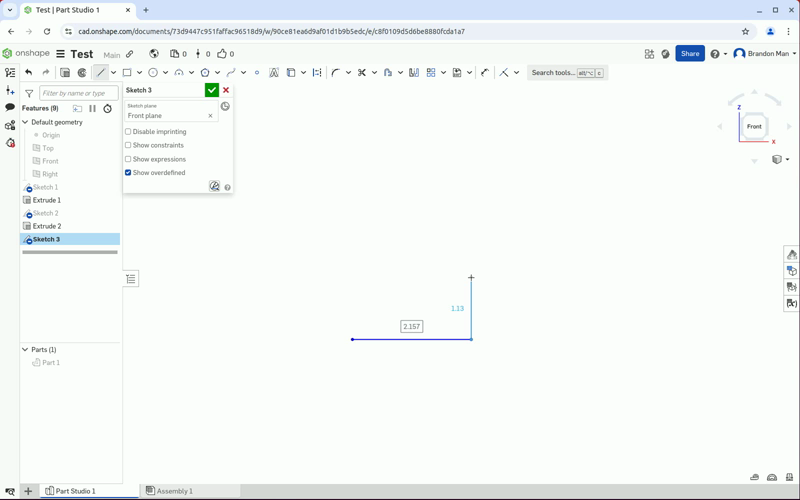
scroll(-6)
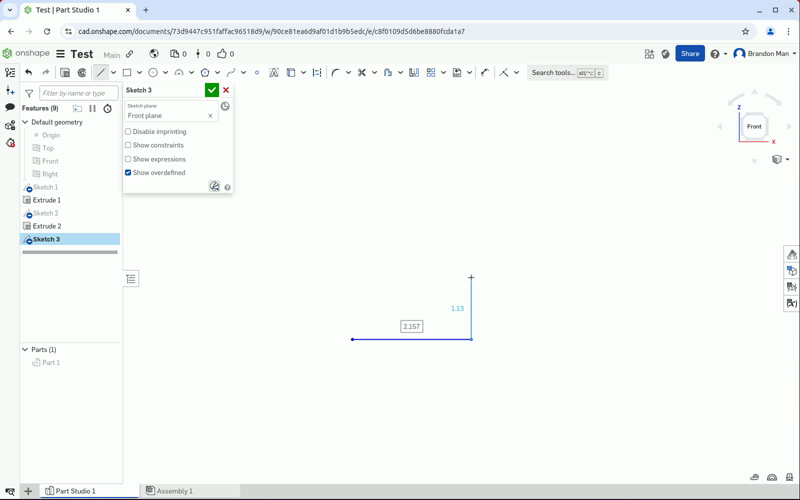
scroll(-6)
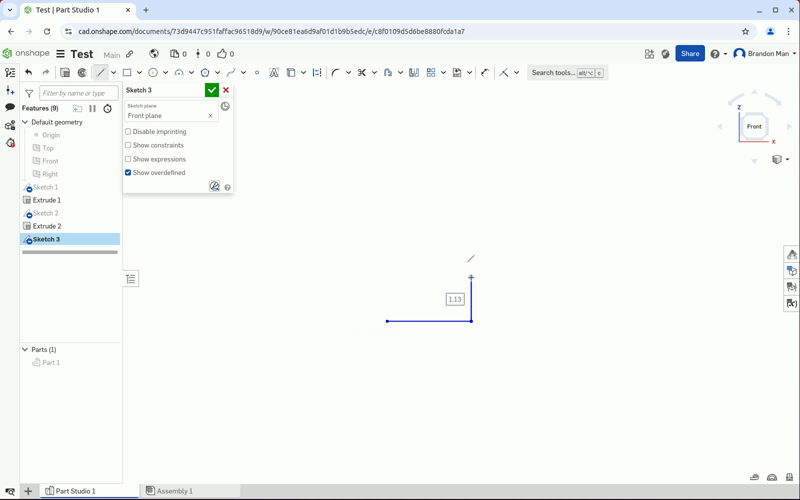
scroll(-6)
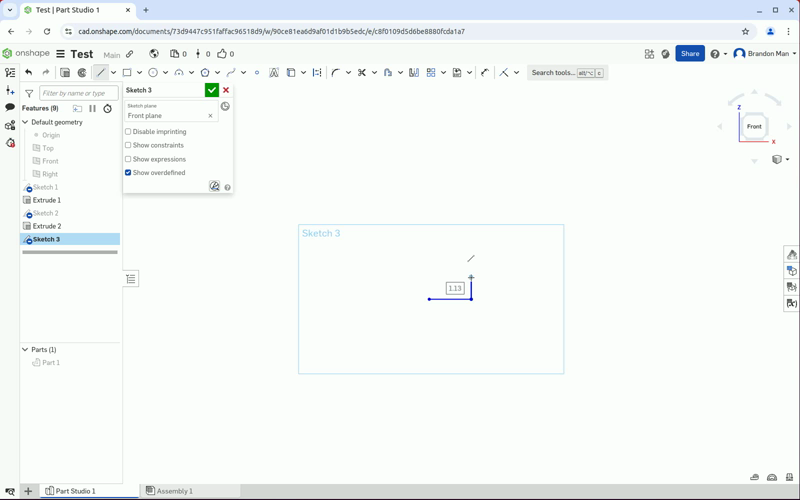
scroll(-6)
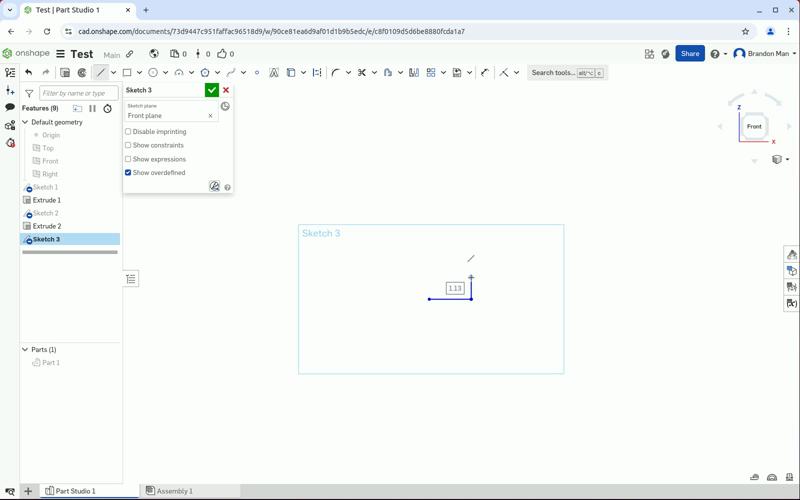
scroll(-6)
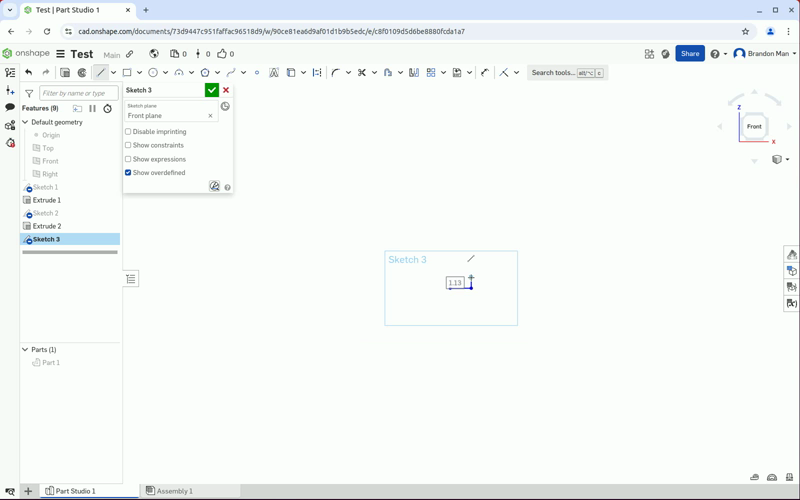
scroll(-6)
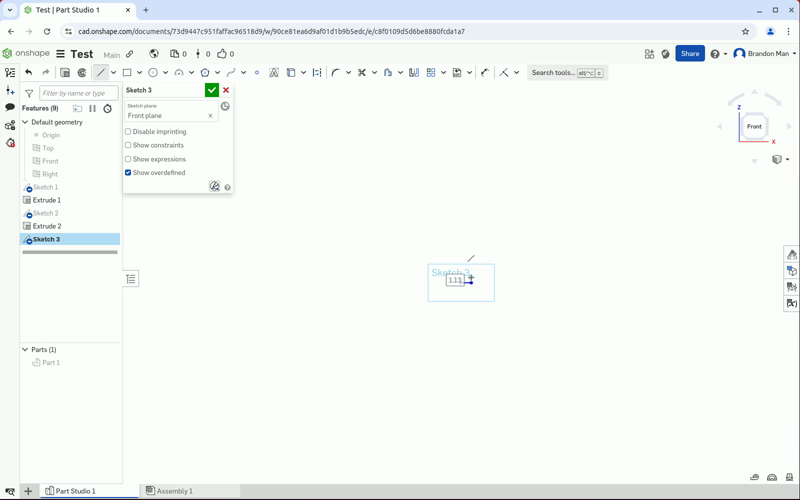
key_up(shift)
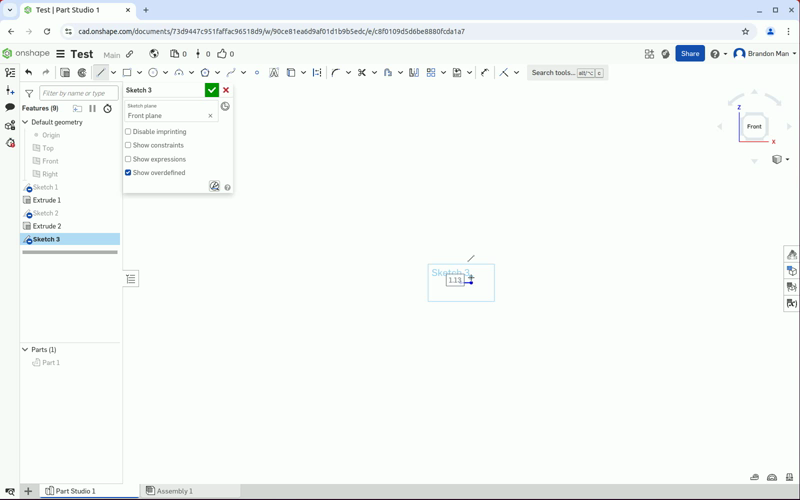
key_down(shift)
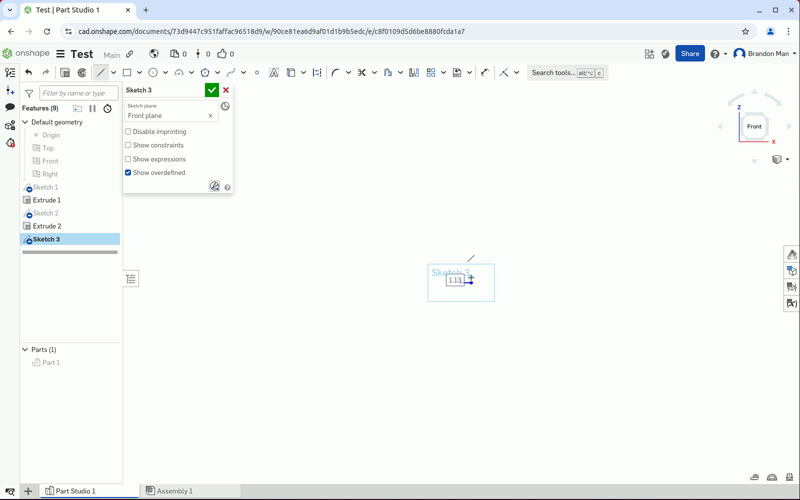
mouse_move(501, 277)
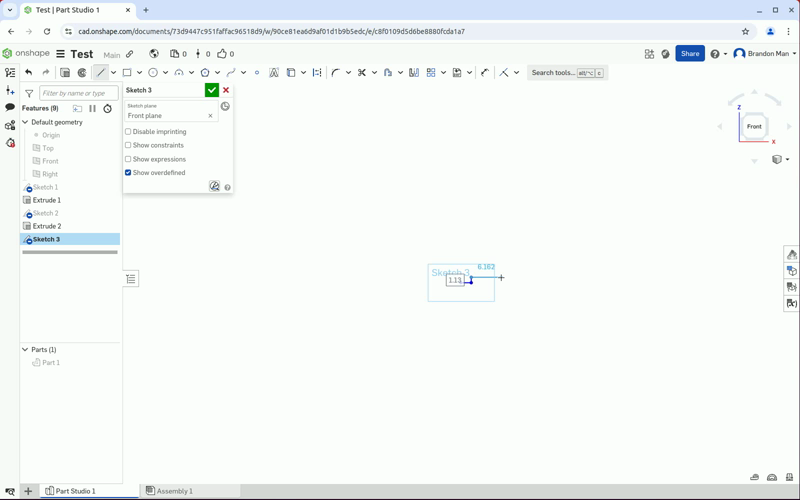
mouse_move(460, 277)
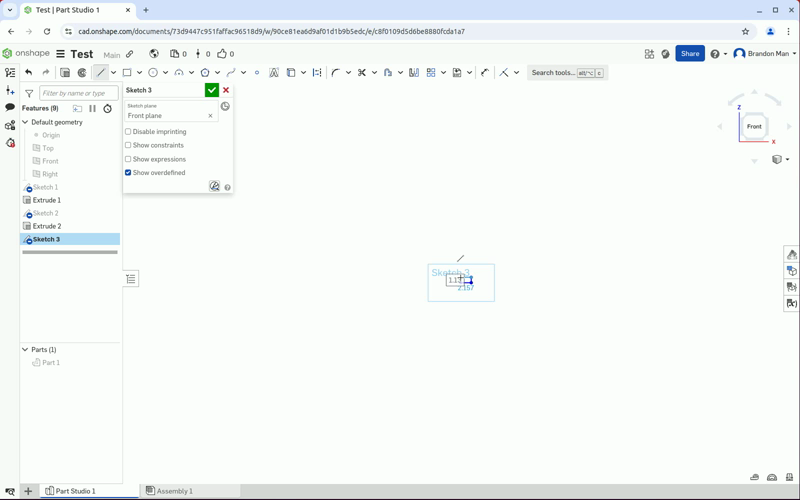
click(460, 277)
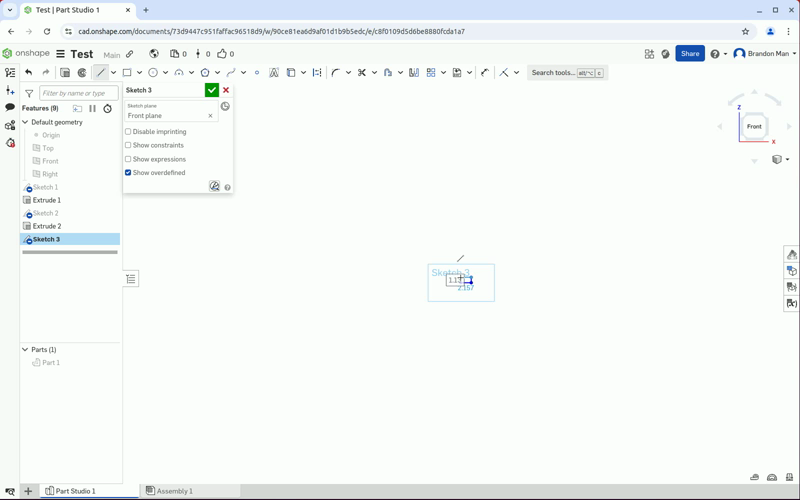
key_up(shift)
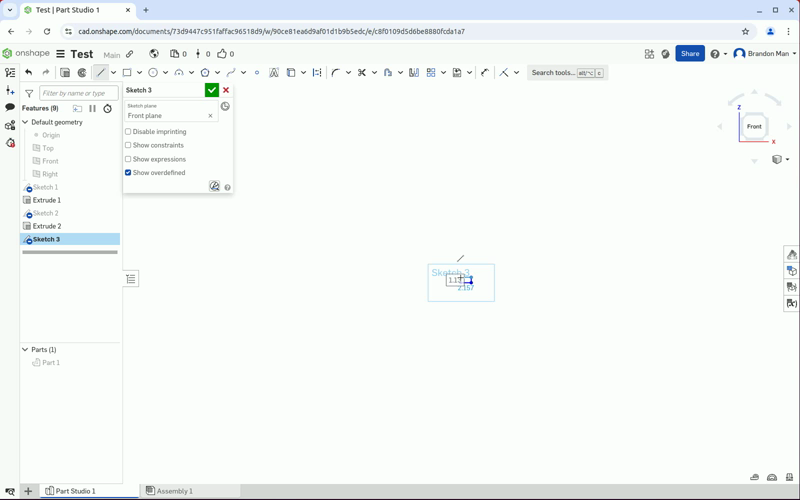
mouse_move(490, 277)
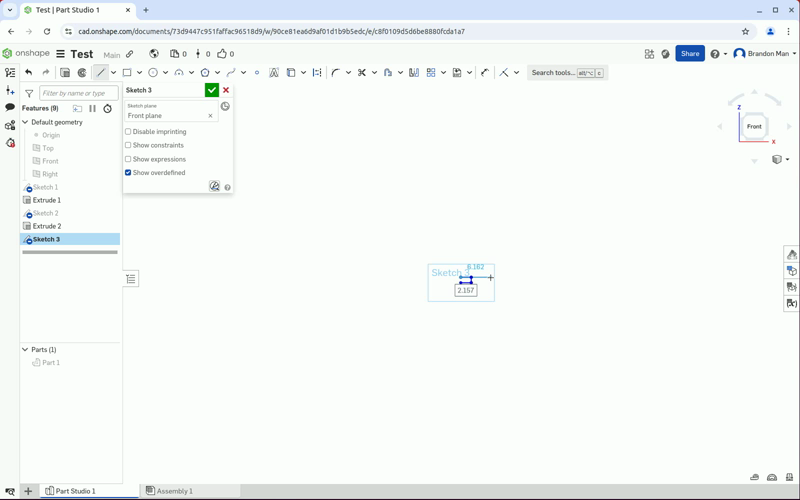
key_down(shift)
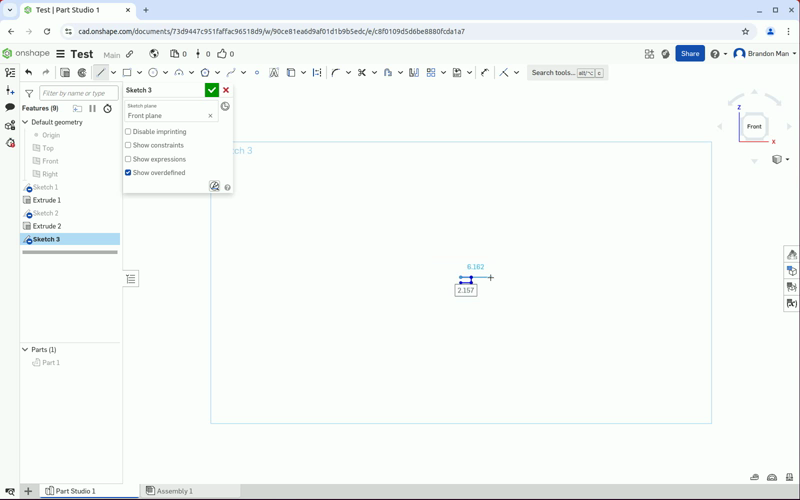
mouse_move(460, 282)
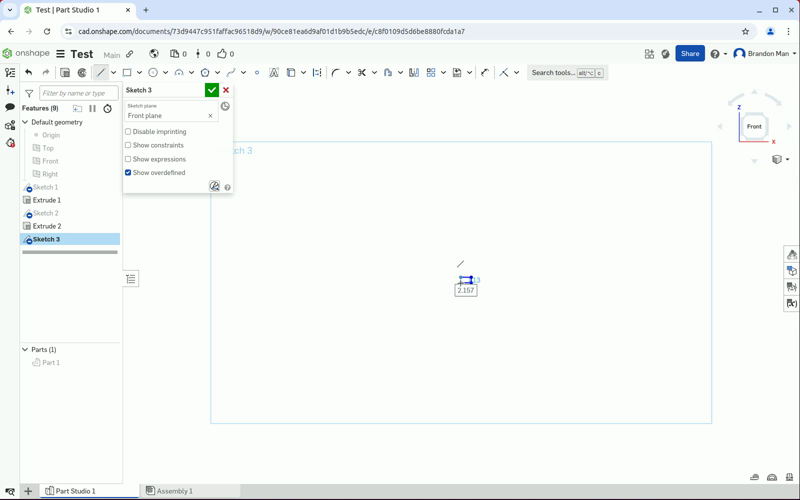
scroll(6)
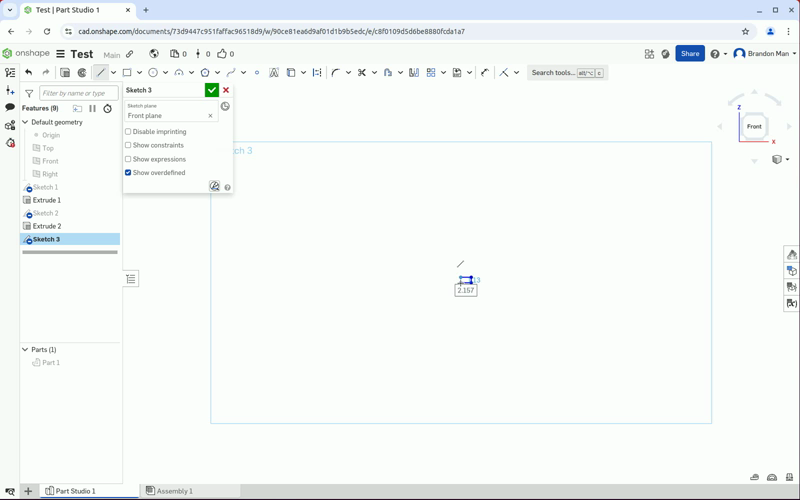
scroll(6)
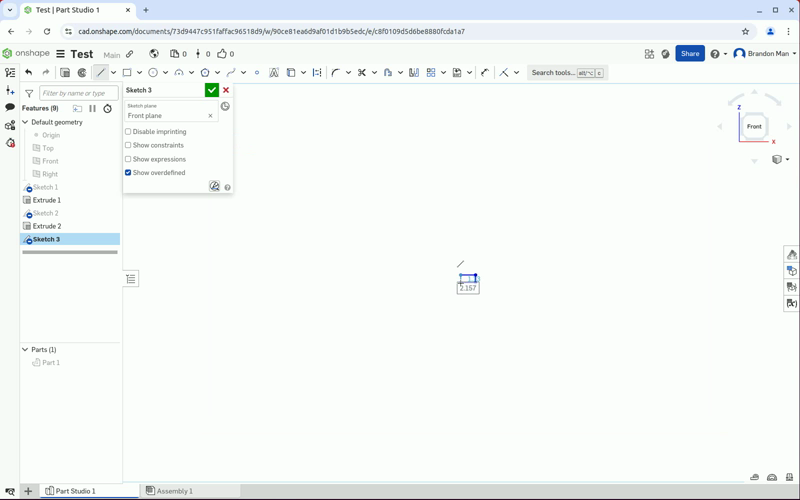
scroll(6)
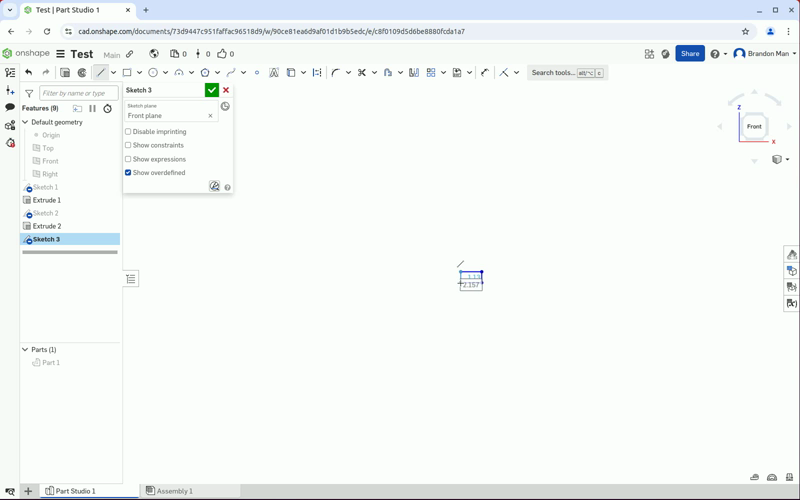
scroll(6)
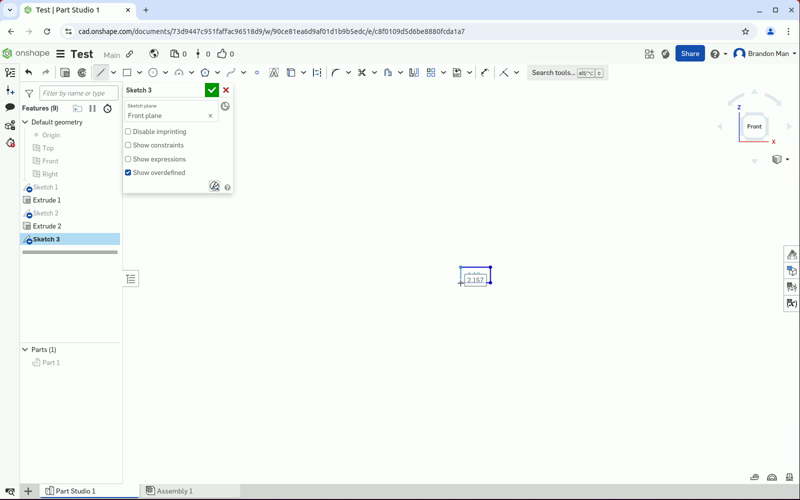
scroll(6)
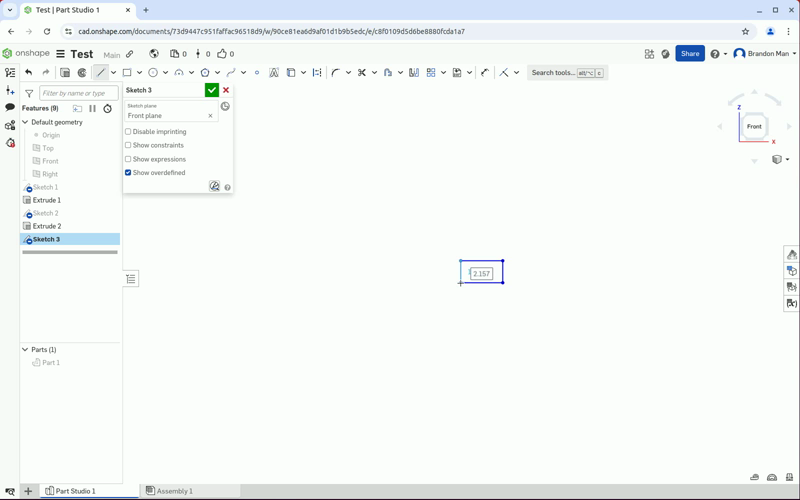
scroll(6)
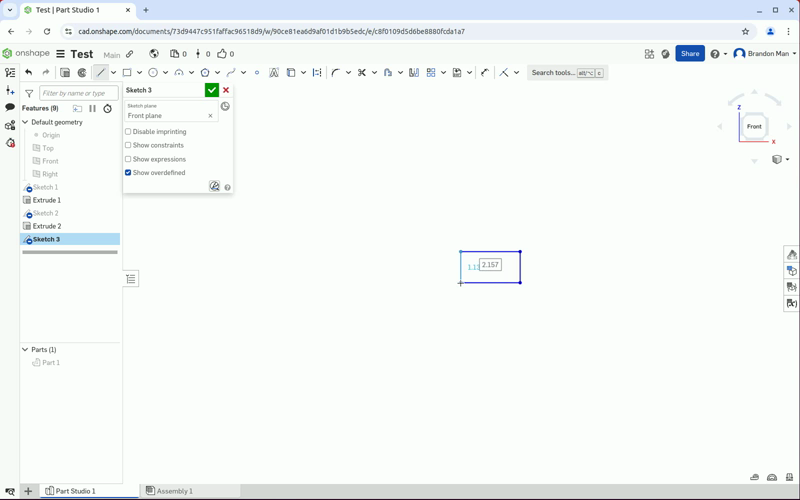
scroll(6)
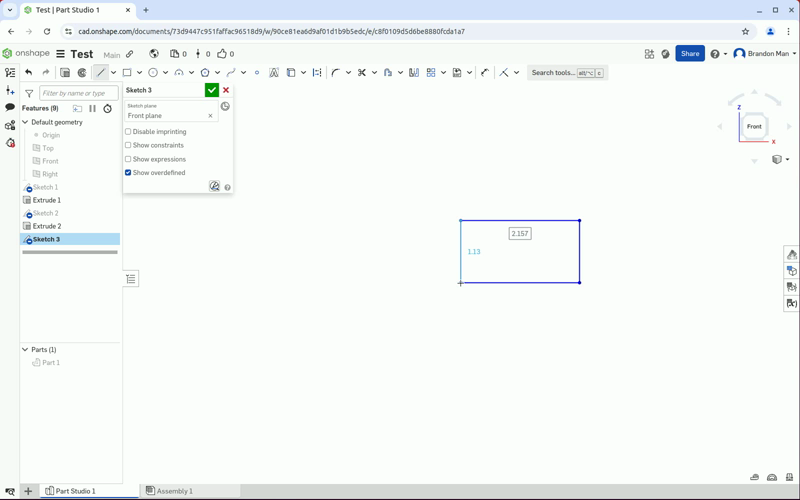
key_up(shift)
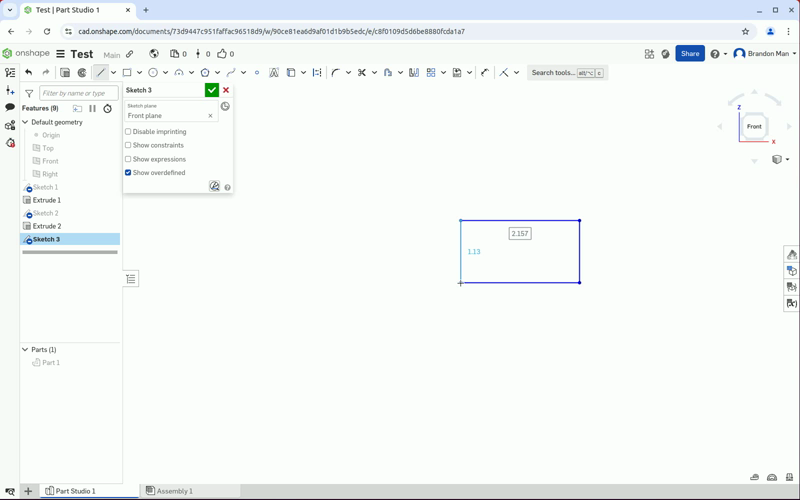
click(460, 282)
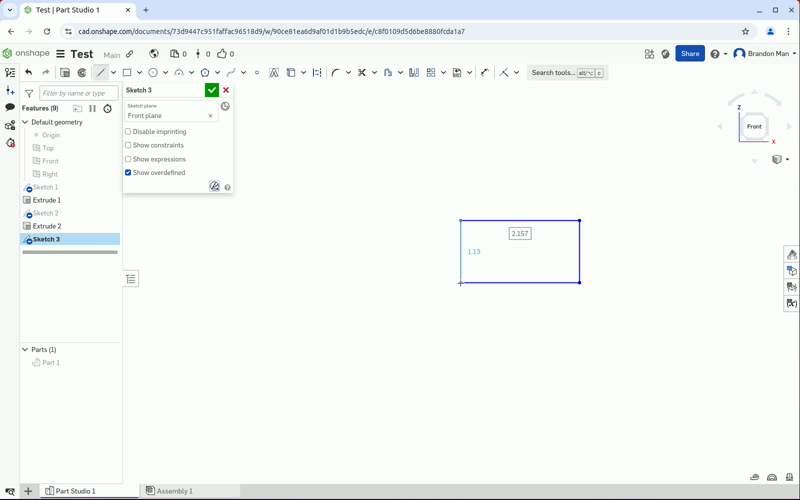
scroll(-6)
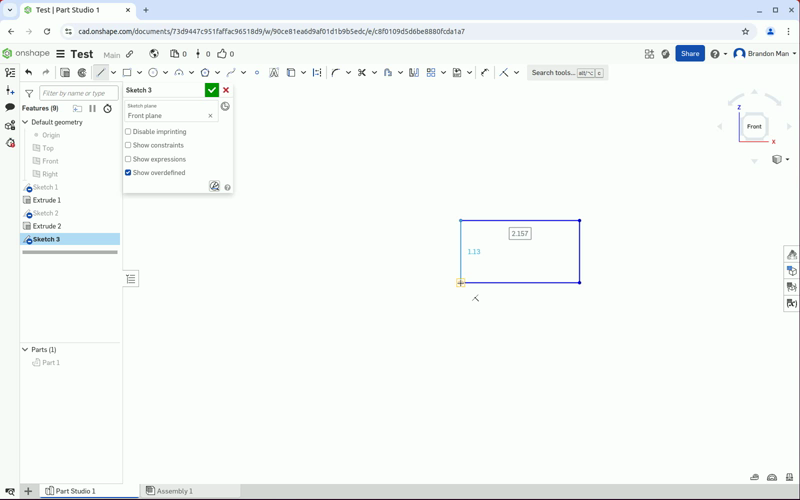
scroll(-6)
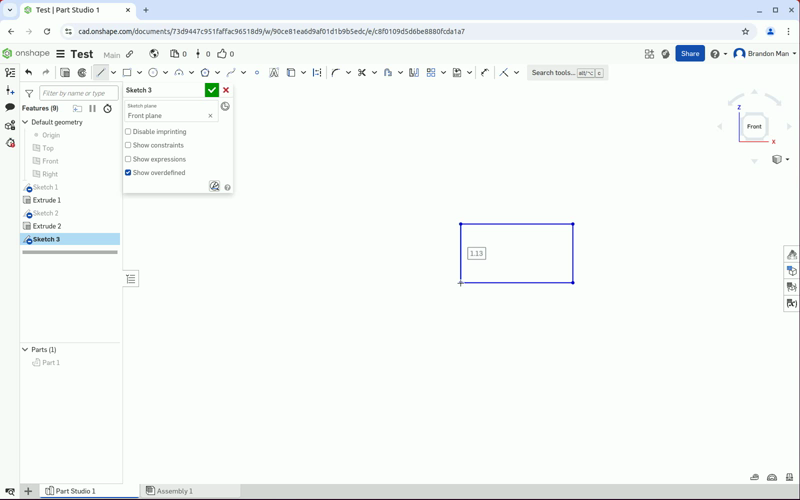
scroll(-6)
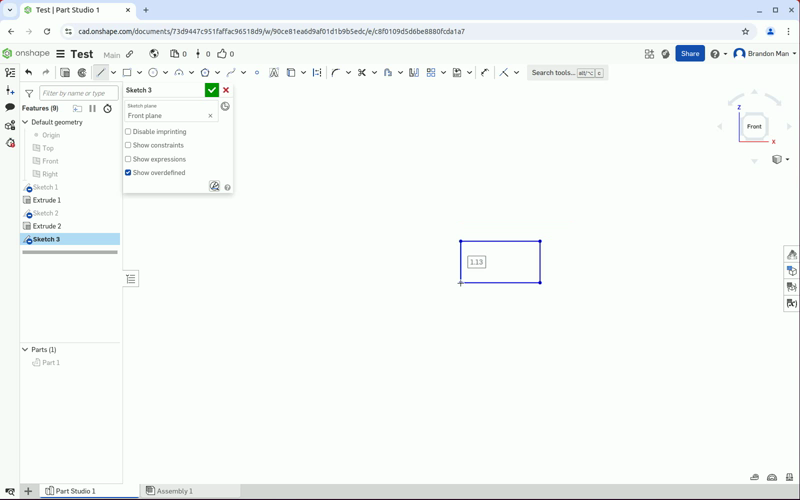
scroll(-6)
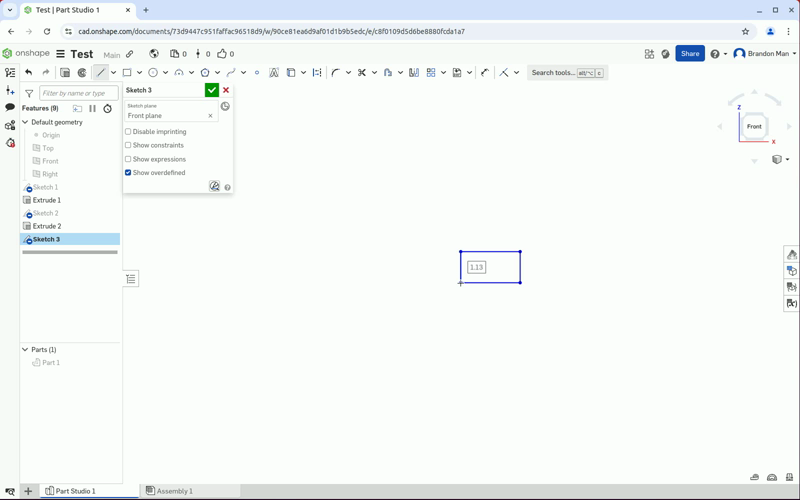
scroll(-6)
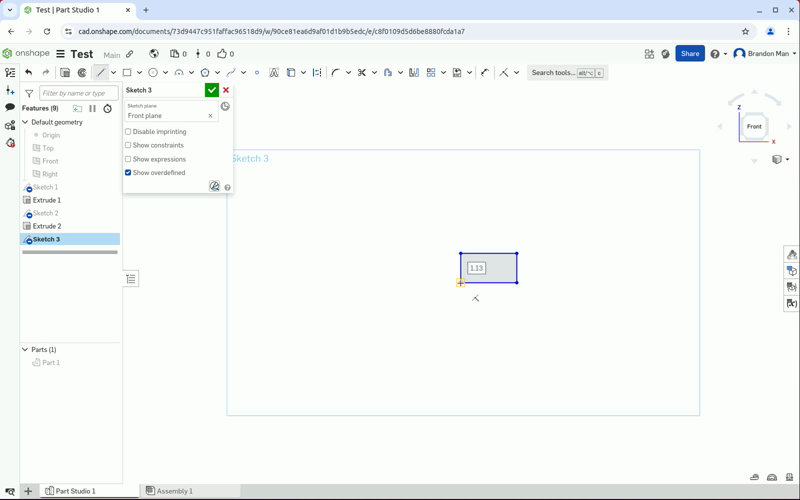
scroll(-6)
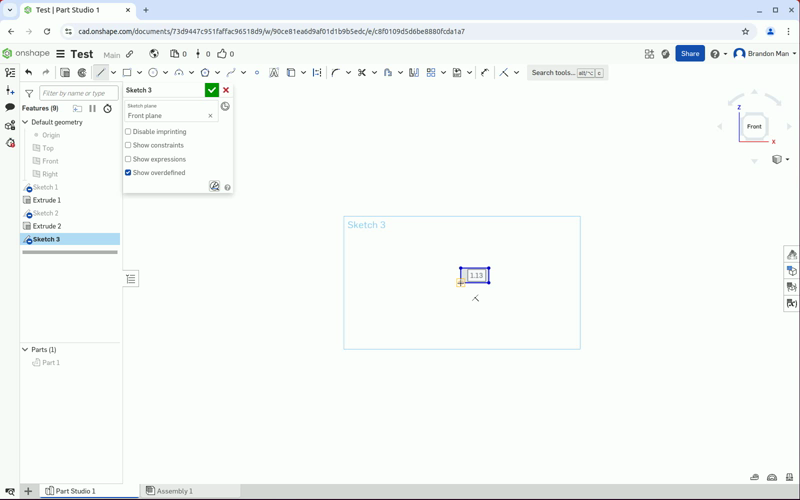
scroll(-6)
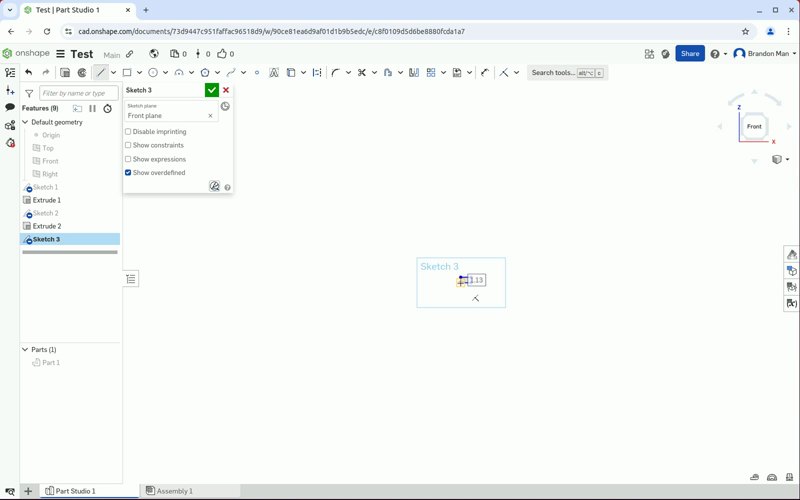
key(esc)
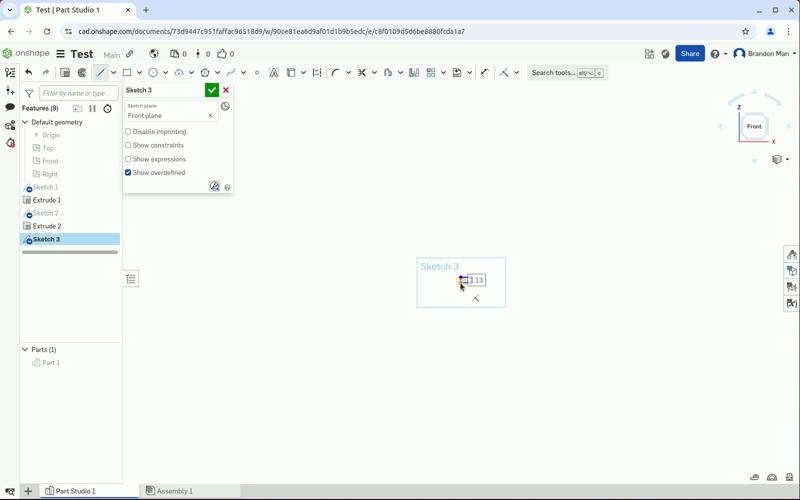
mouse_move(462, 281)
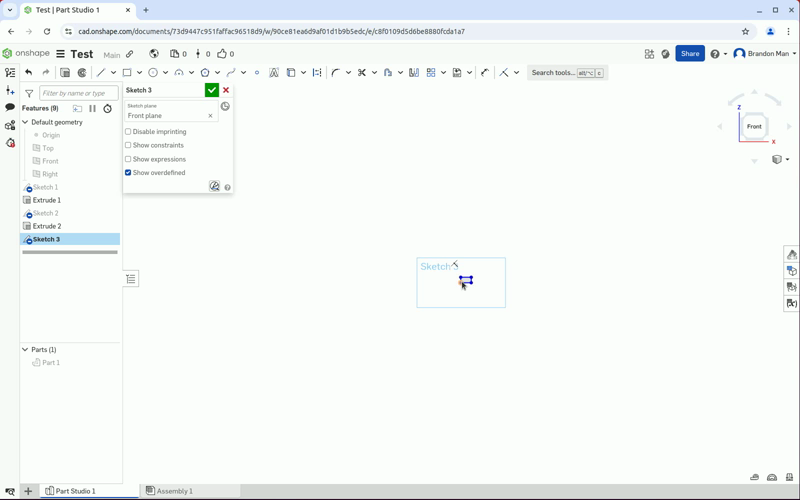
scroll(6)
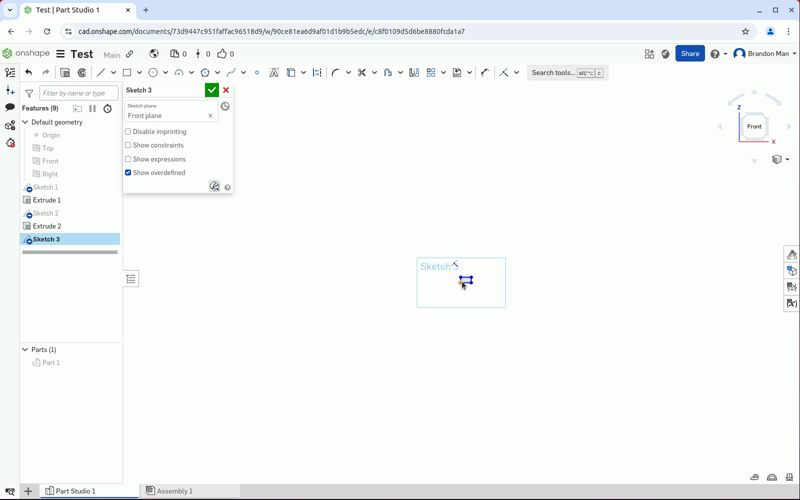
scroll(6)
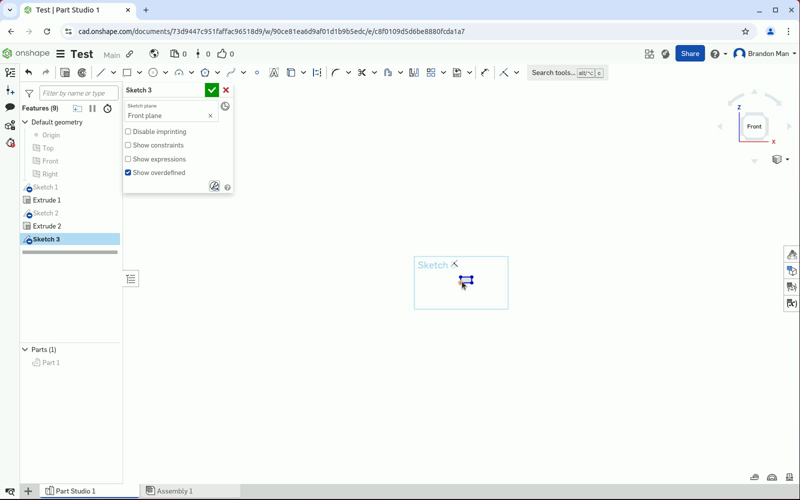
scroll(6)
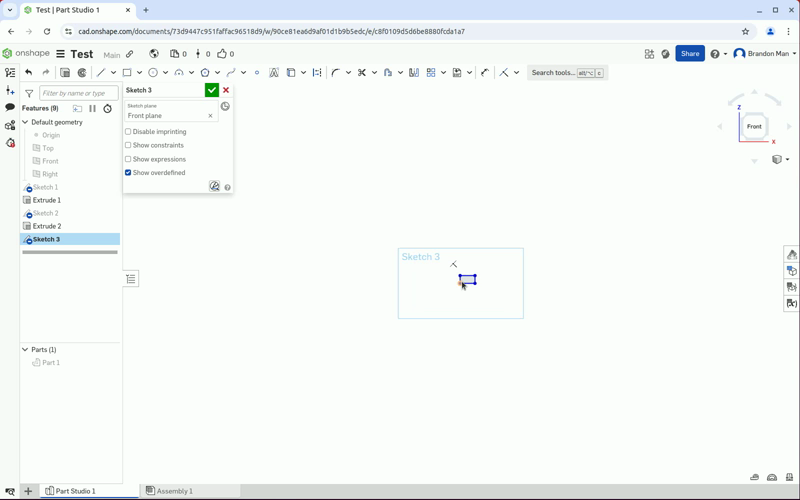
scroll(6)
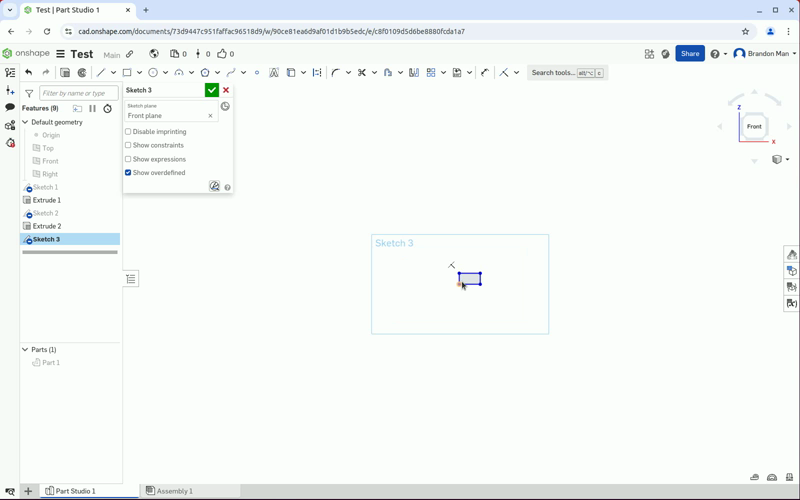
scroll(6)
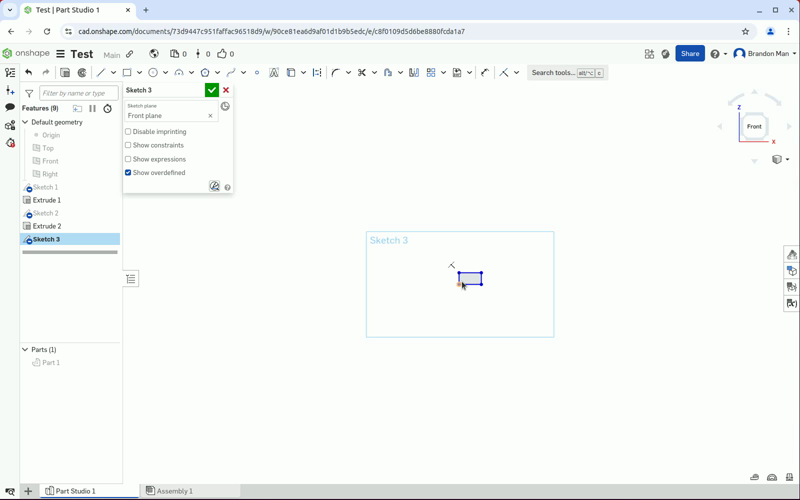
scroll(6)
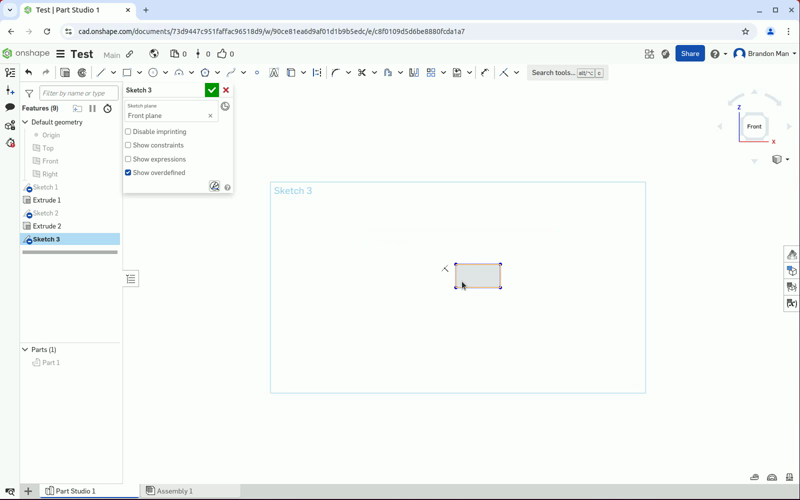
scroll(6)
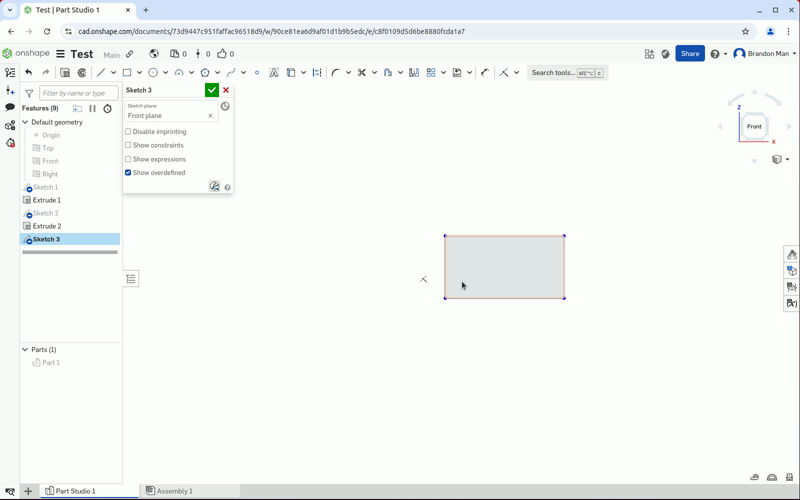
click(462, 281)
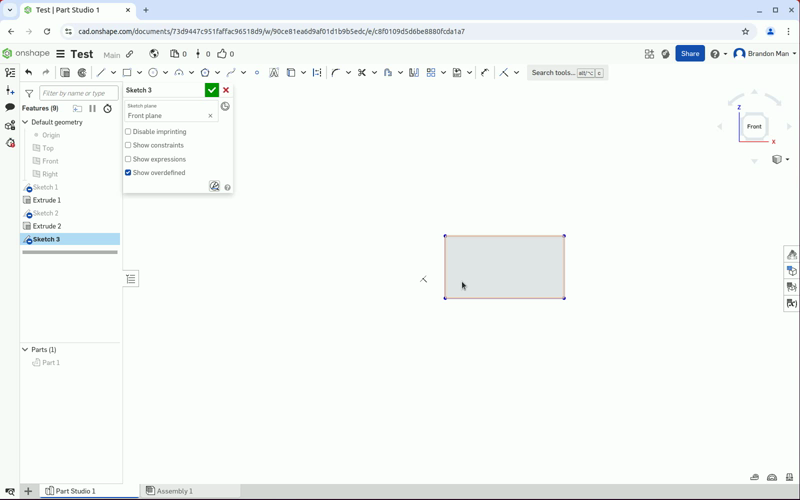
scroll(-6)
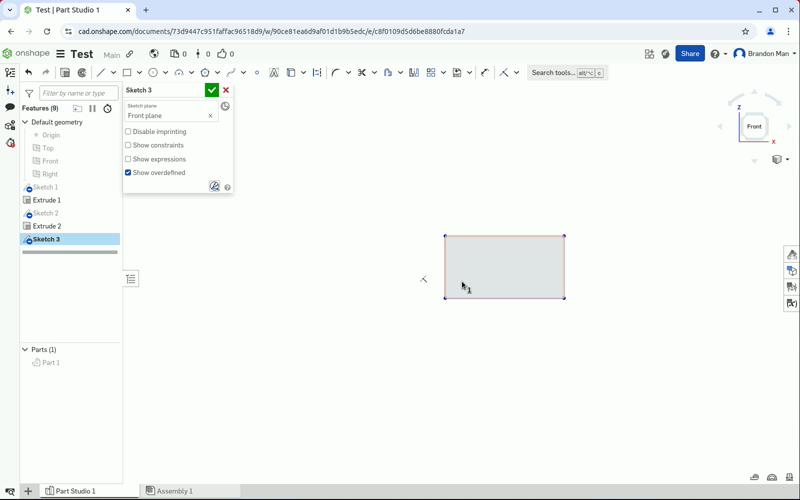
scroll(-6)
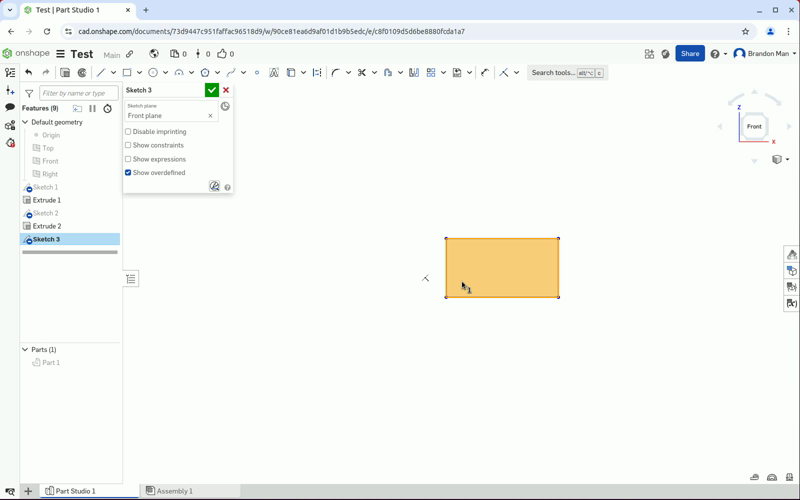
scroll(-6)
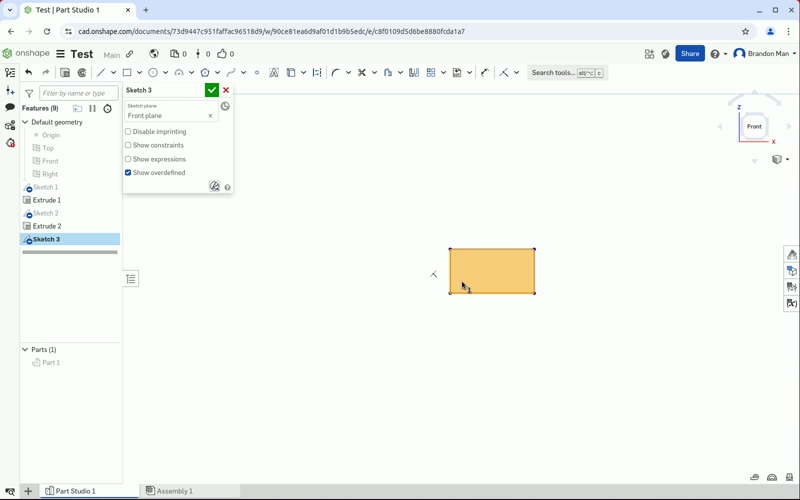
scroll(-6)
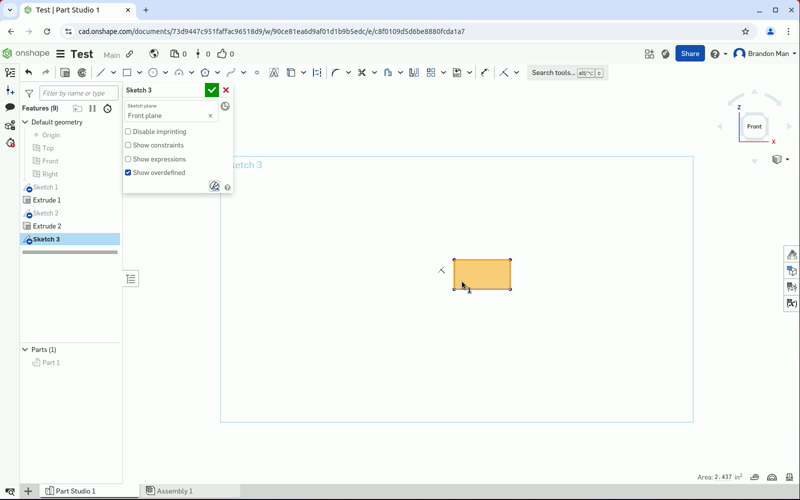
scroll(-6)
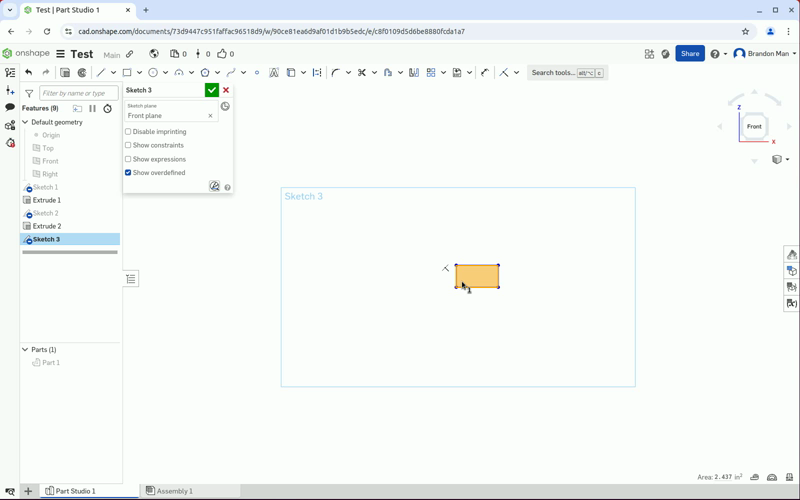
scroll(-6)
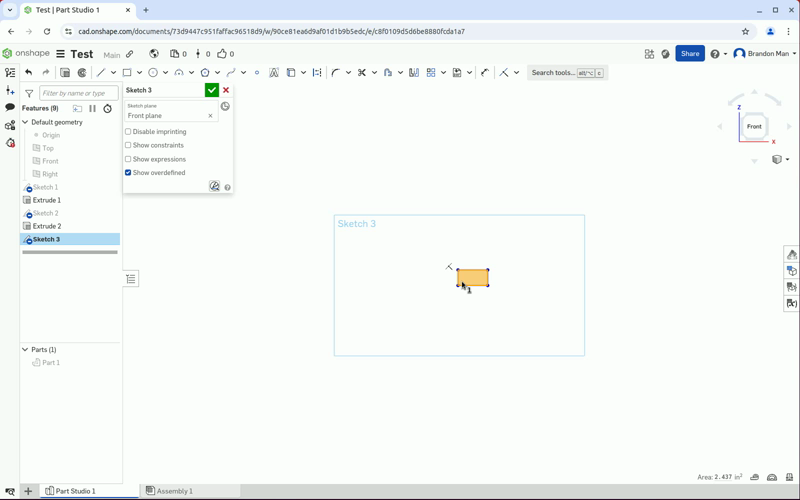
scroll(-6)
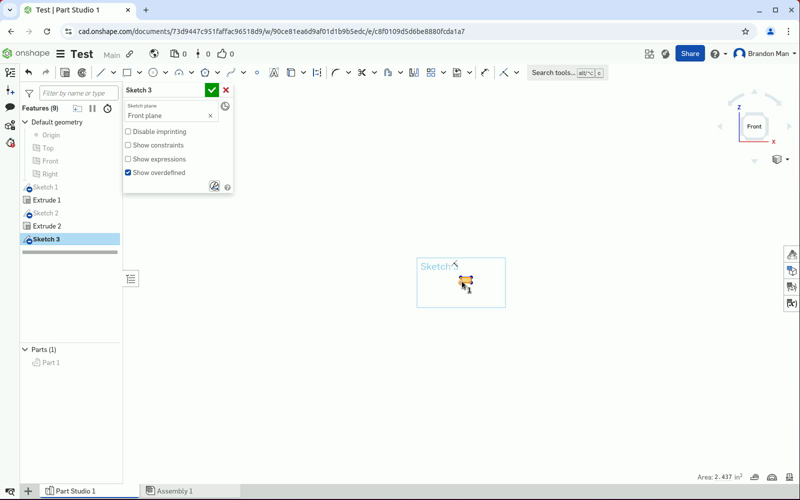
mouse_move(73, 352)
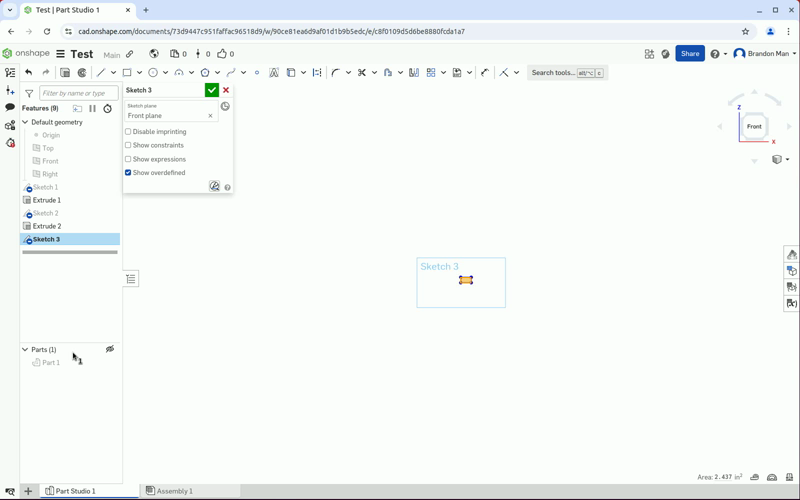
key(shift+y)
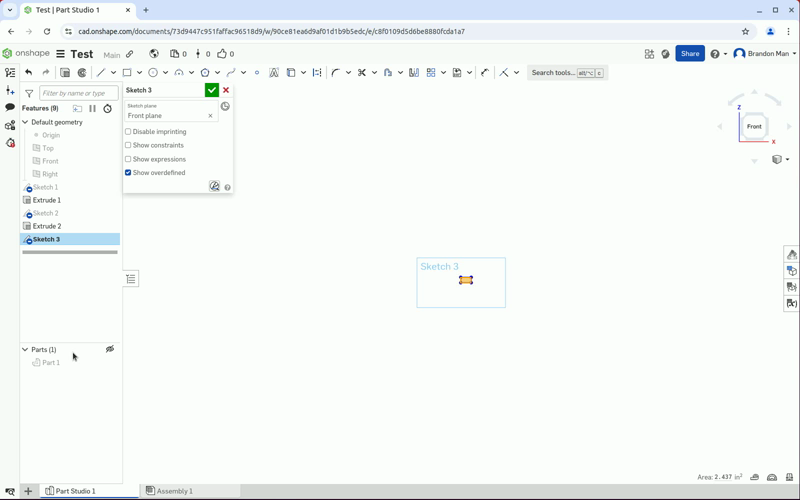
key(shift+e)
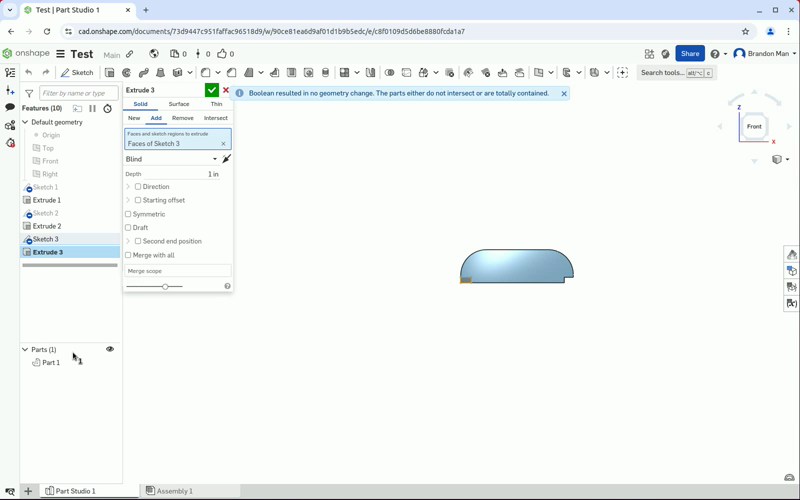
mouse_move(143, 106)
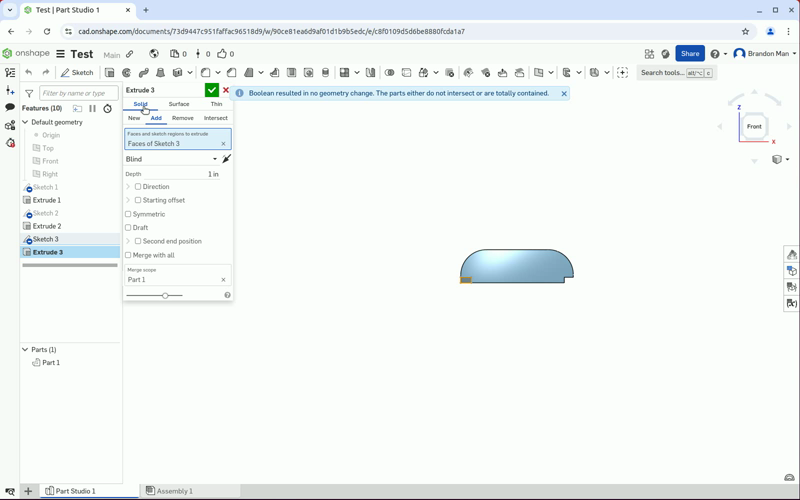
click(143, 106)
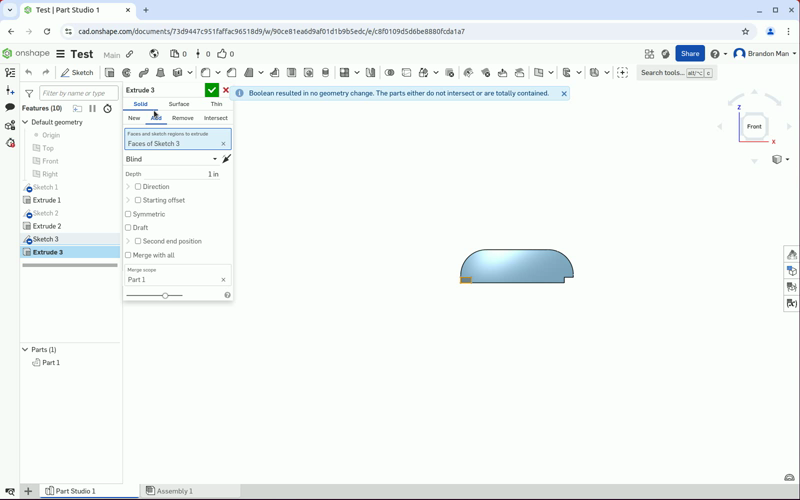
mouse_move(186, 120)
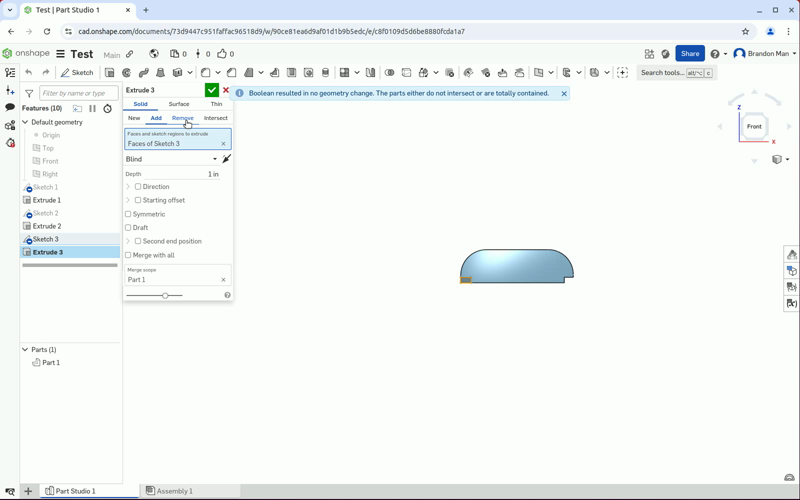
click(186, 120)
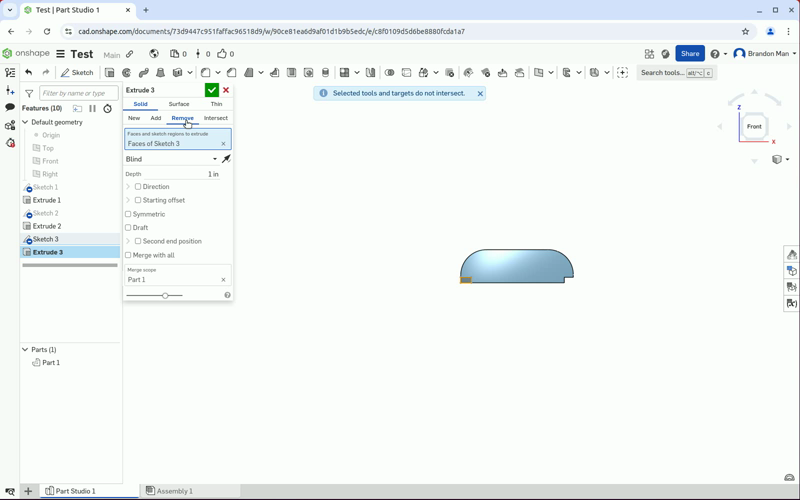
key(tab, 4)
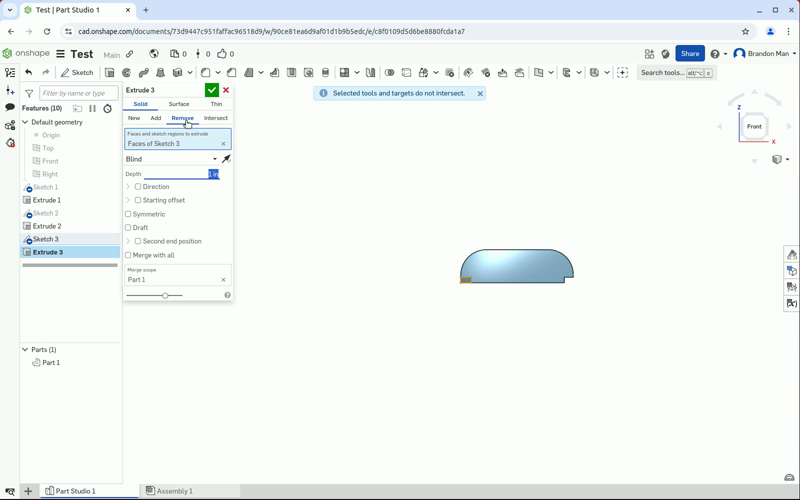
text(-10.591)
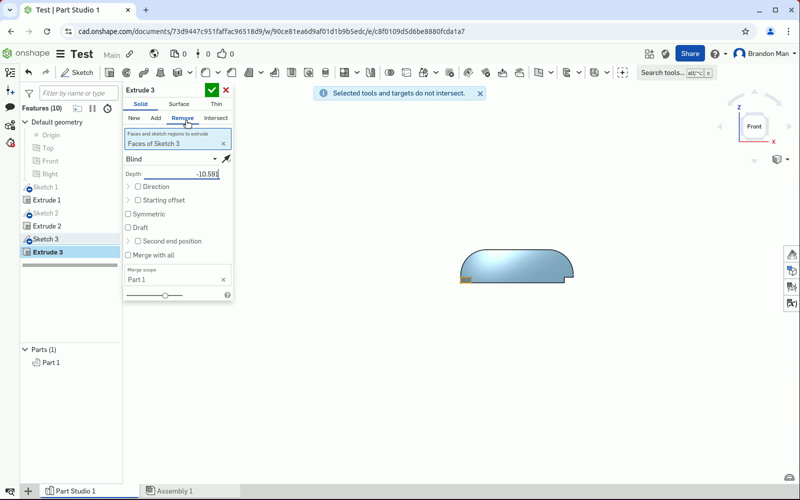
key(tab, 6)
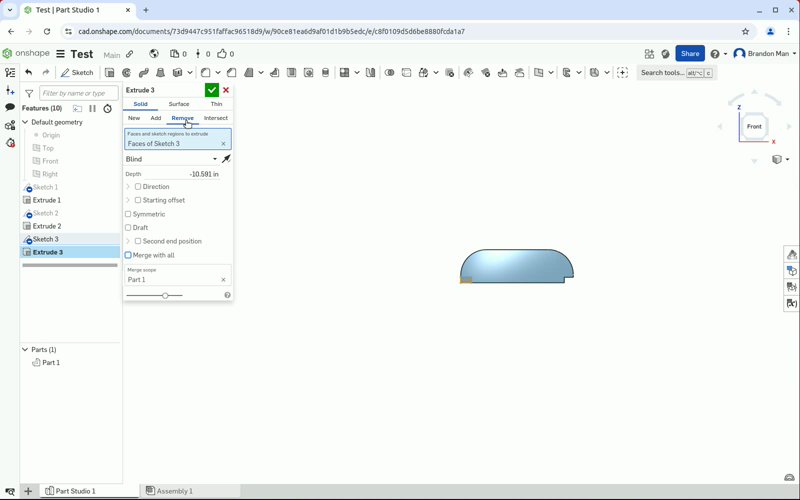
key(space)
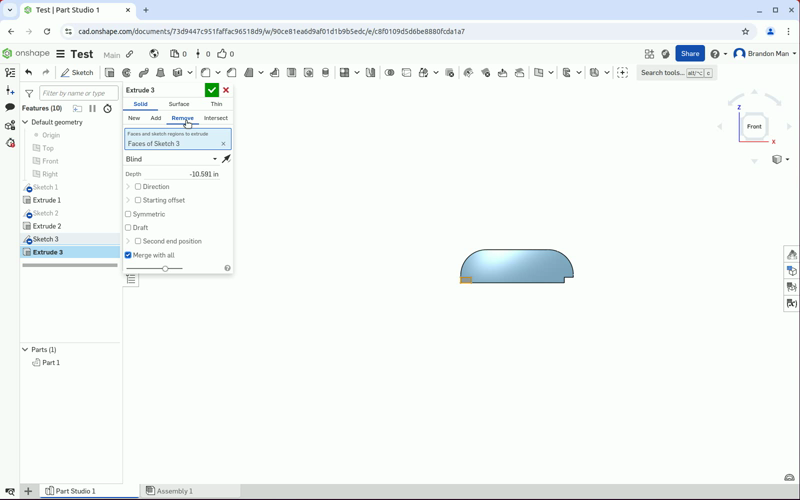
key(enter)
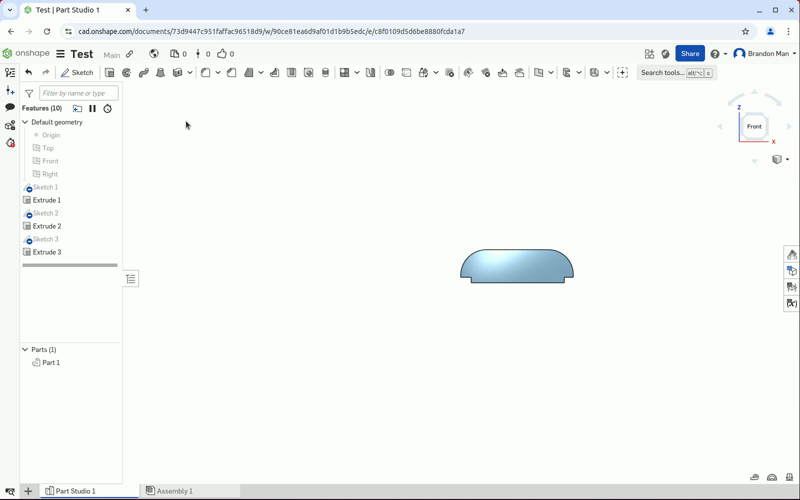
key(shift+h)
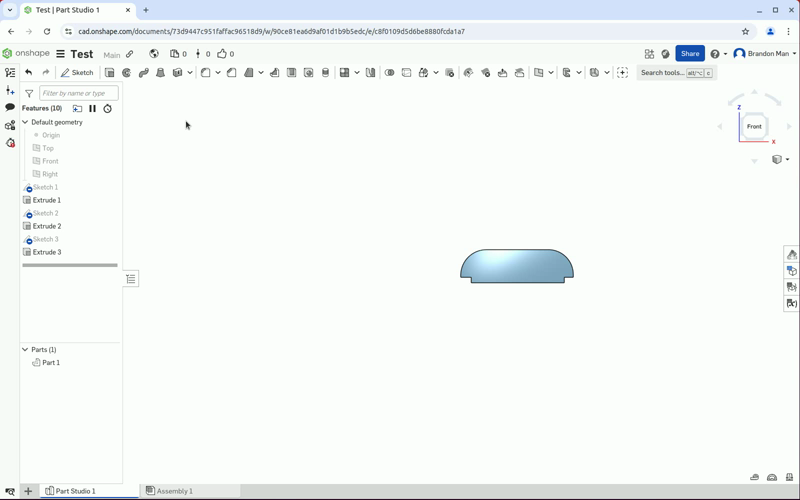
key(shift+h)
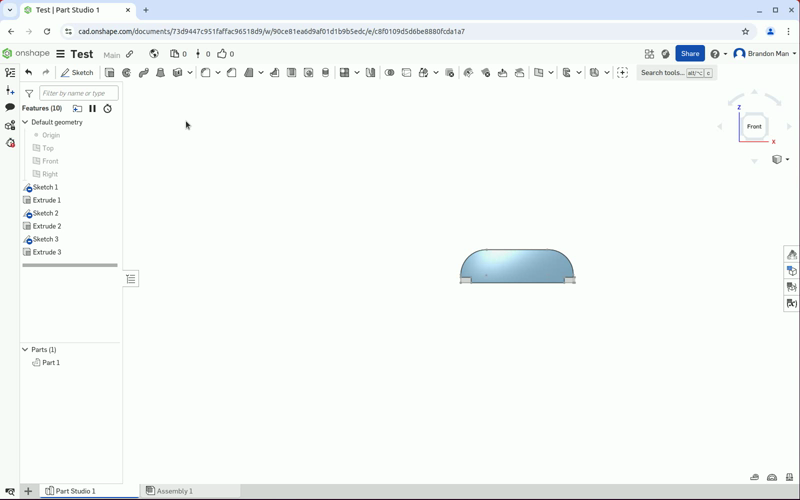
key(shift+7)
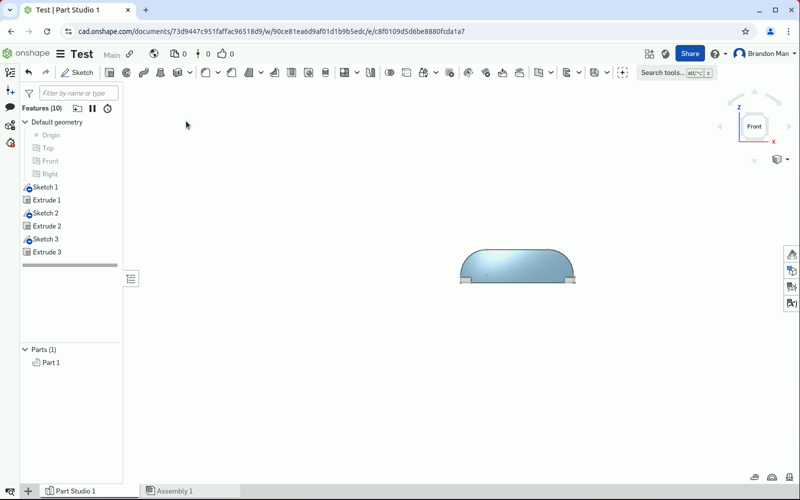
key(left, 2)
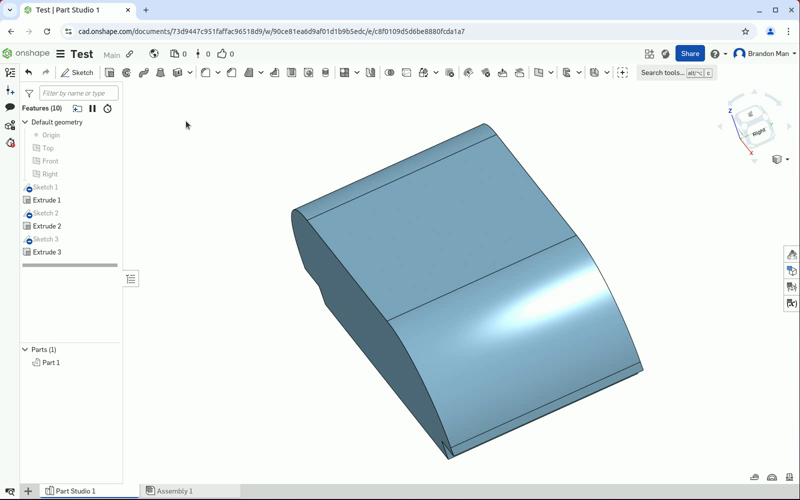
key(down, 2)
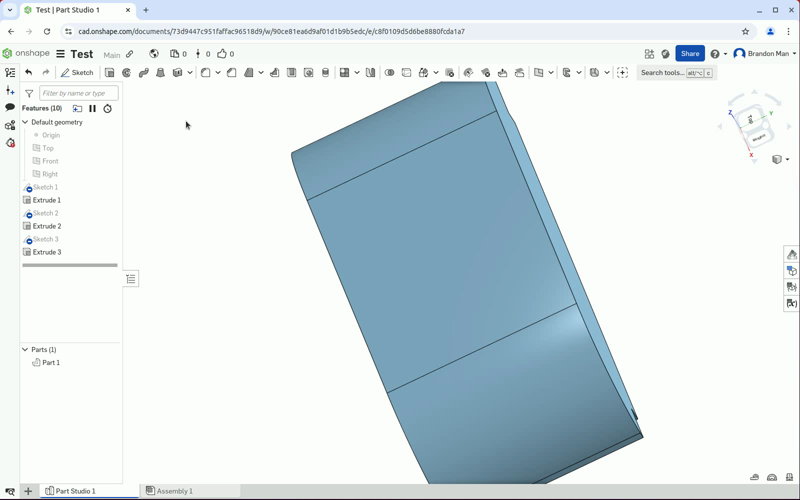
key(up, 2)
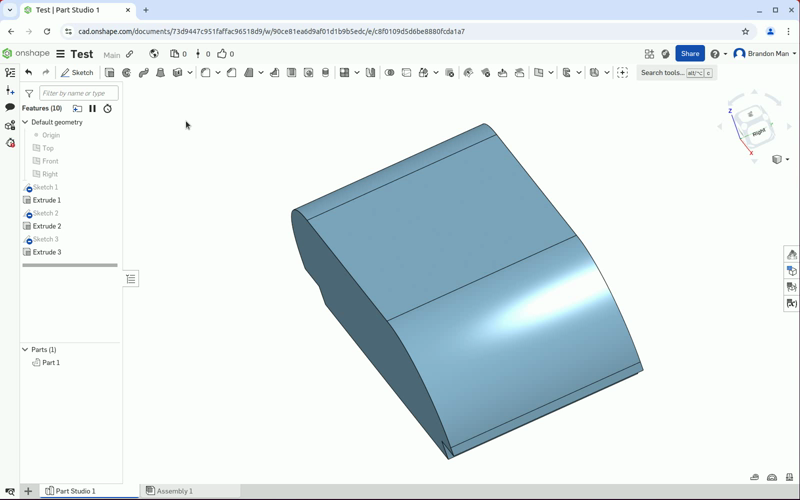
key(right, 2)
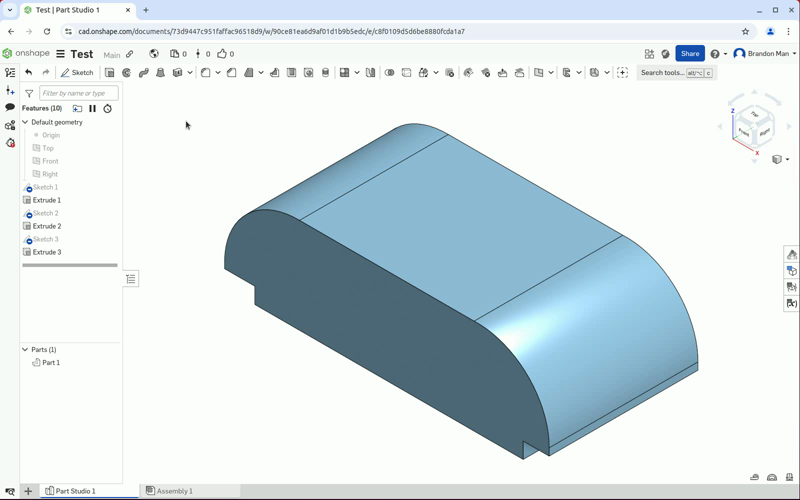
mouse_move(73, 189)
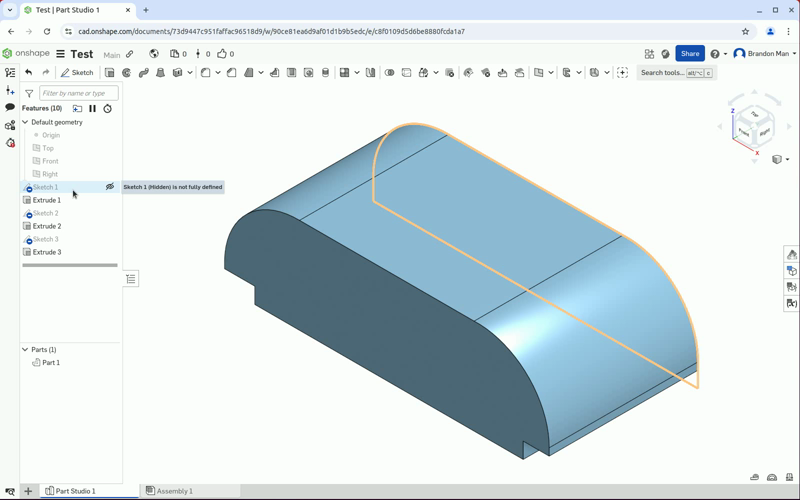
click(73, 189)